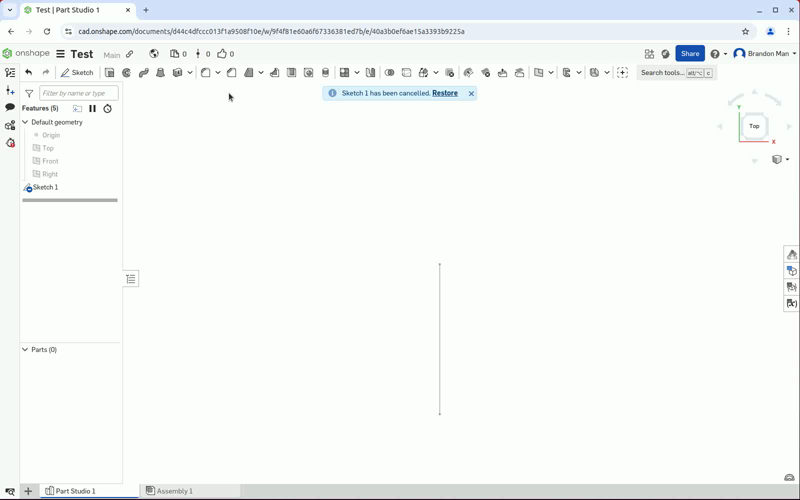
key(shift+h)
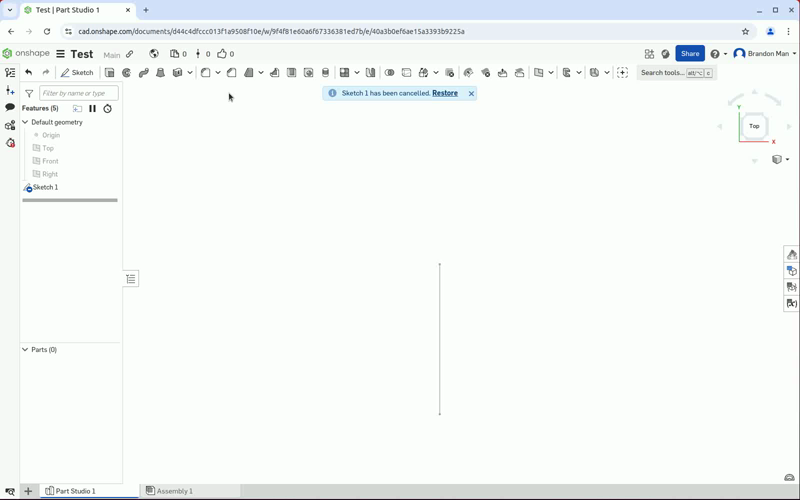
key(shift+s)
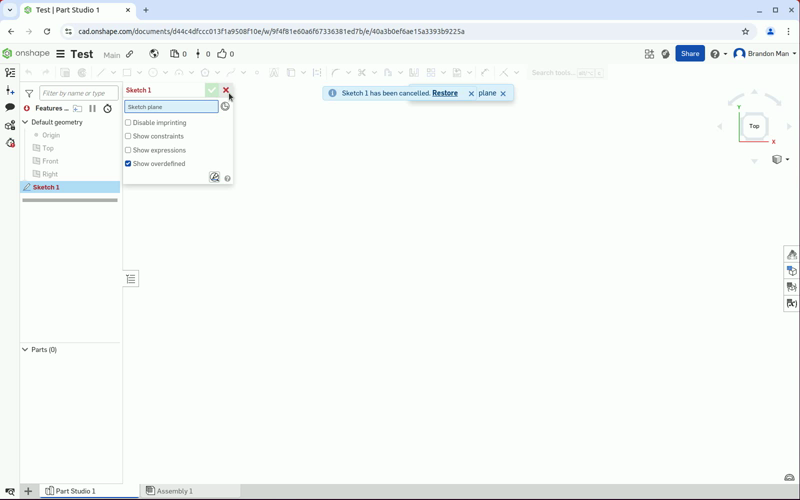
mouse_move(73, 150)
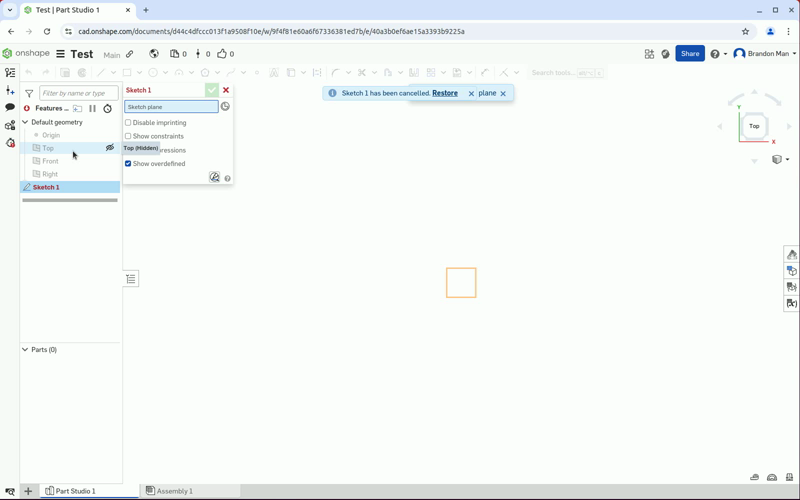
click(73, 150)
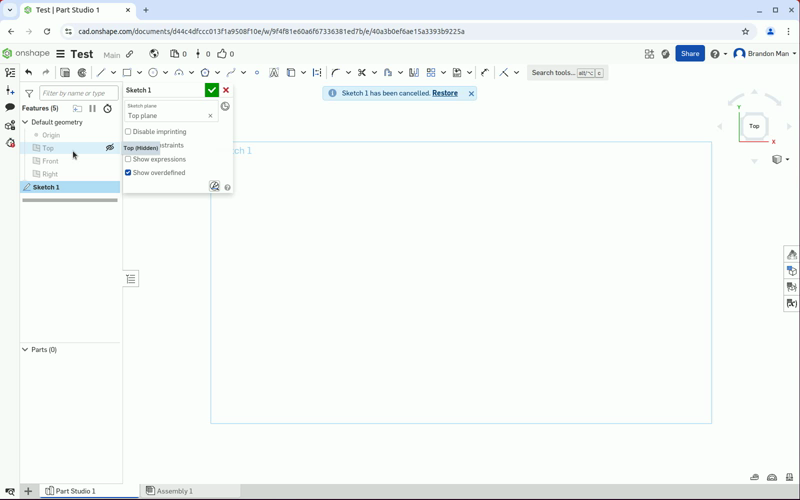
mouse_move(73, 352)
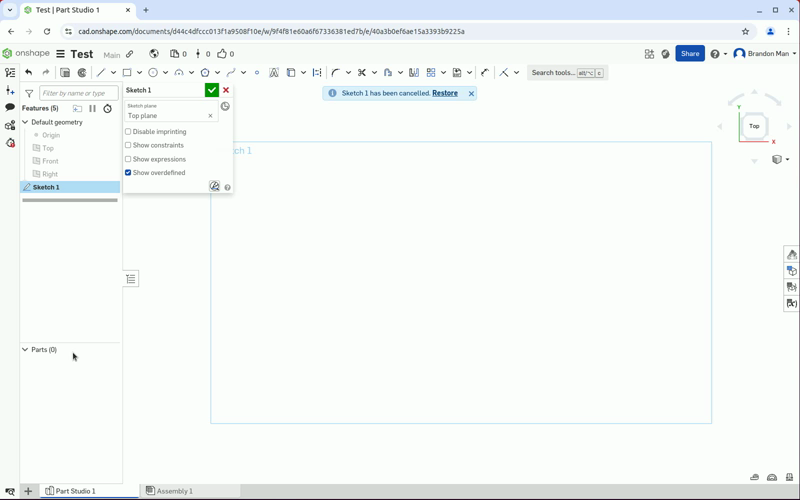
key(y)
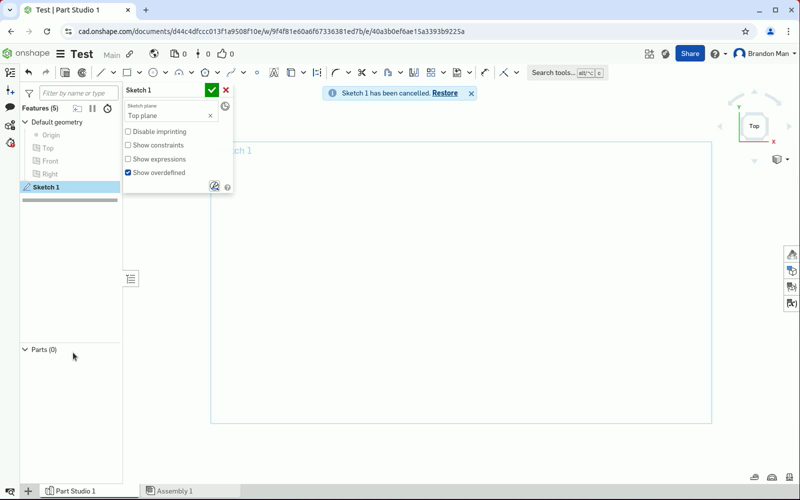
key(l)
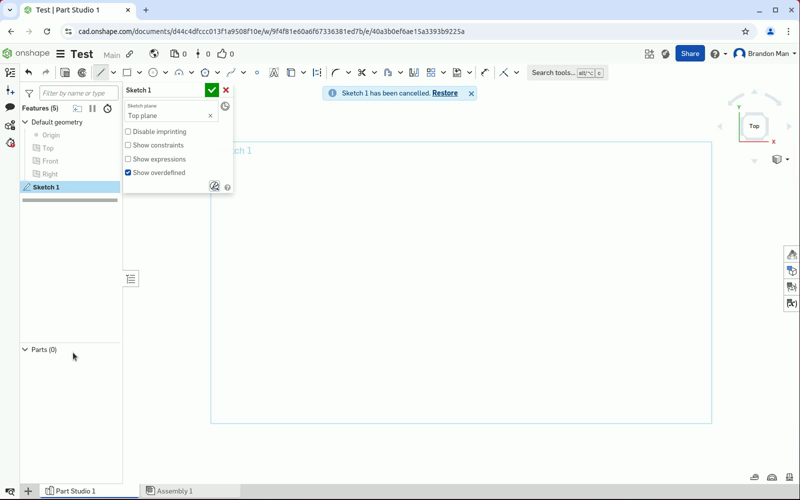
key_down(shift)
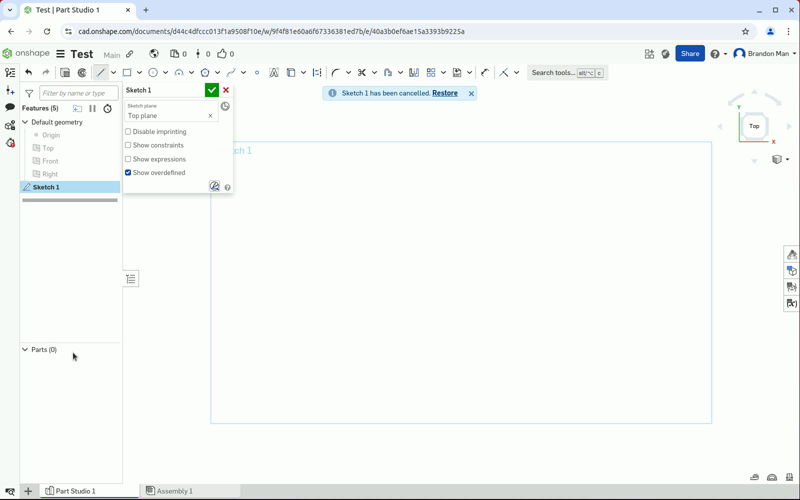
mouse_move(460, 282)
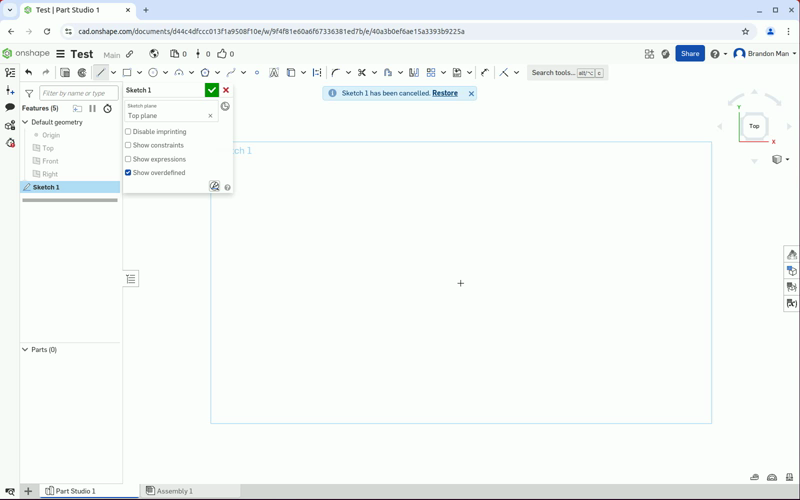
click(460, 282)
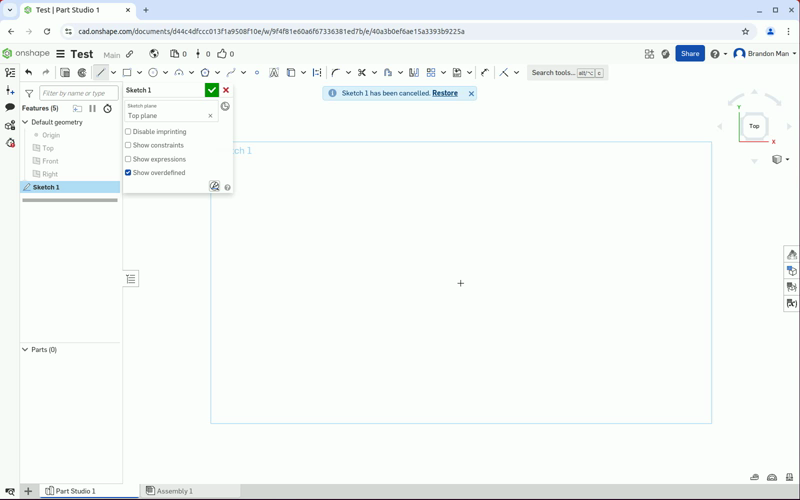
key_up(shift)
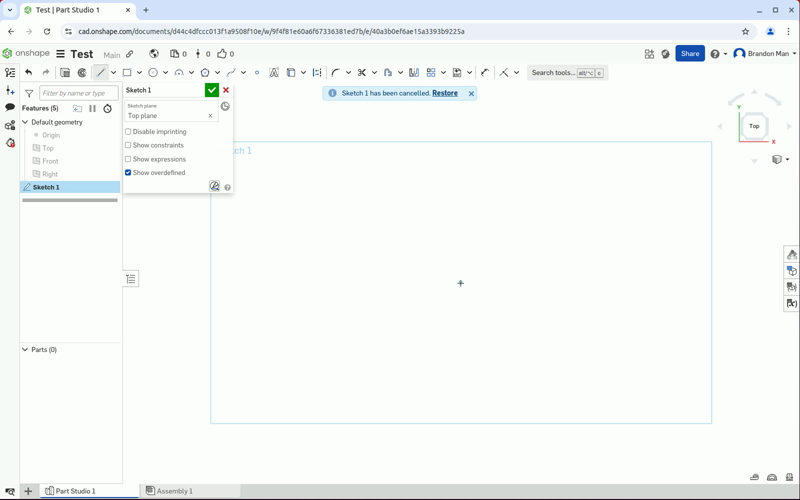
key_down(shift)
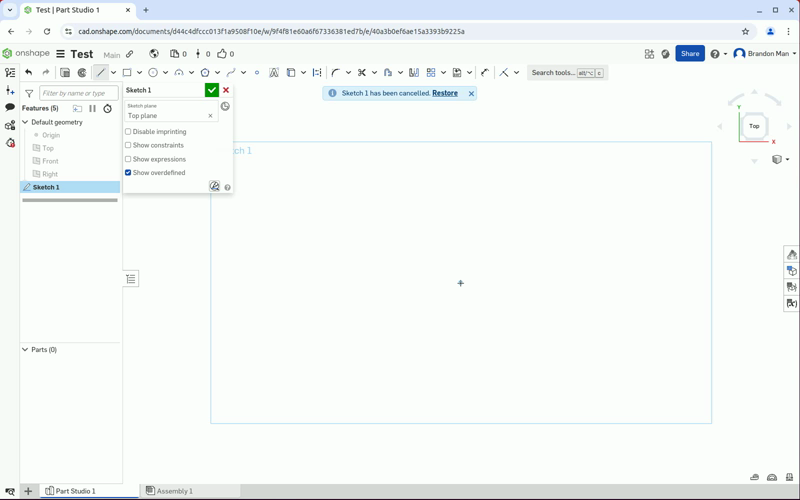
mouse_move(490, 282)
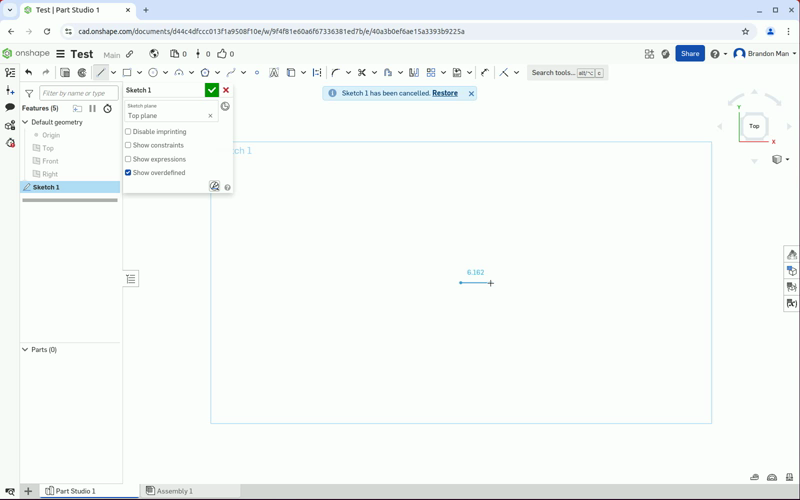
mouse_move(517, 282)
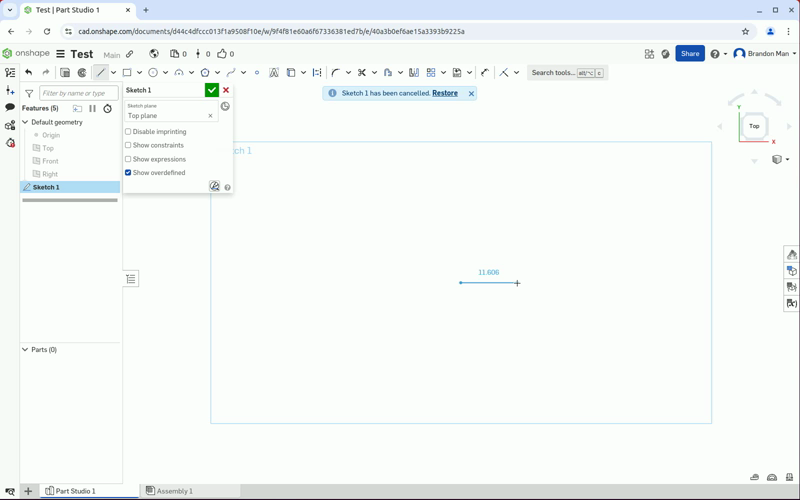
click(517, 282)
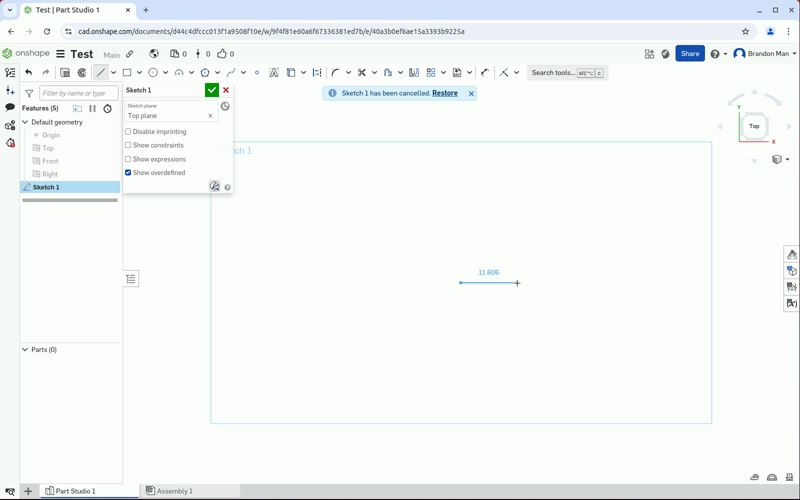
key_up(shift)
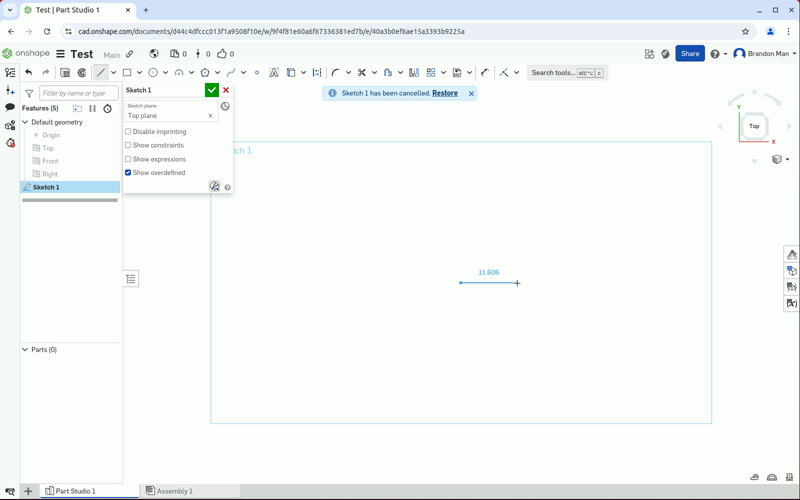
key_down(shift)
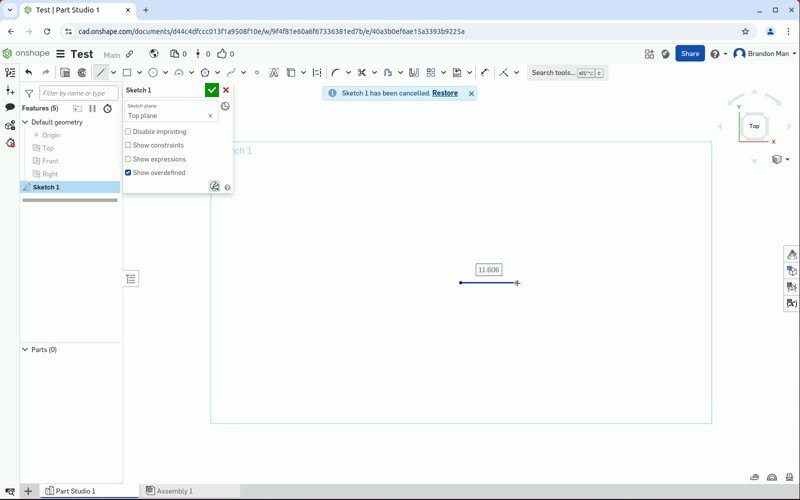
mouse_move(547, 282)
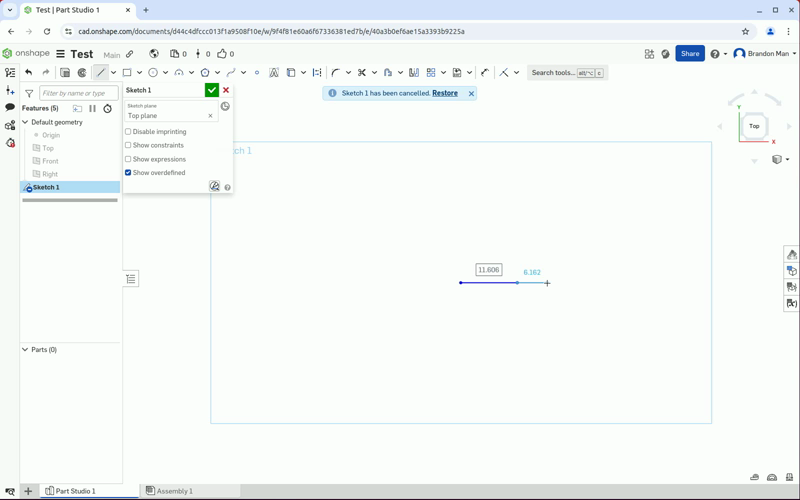
mouse_move(517, 266)
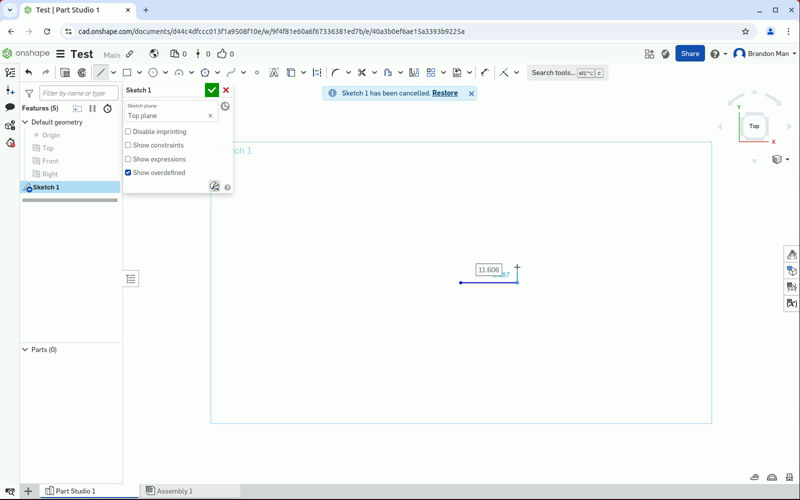
click(517, 266)
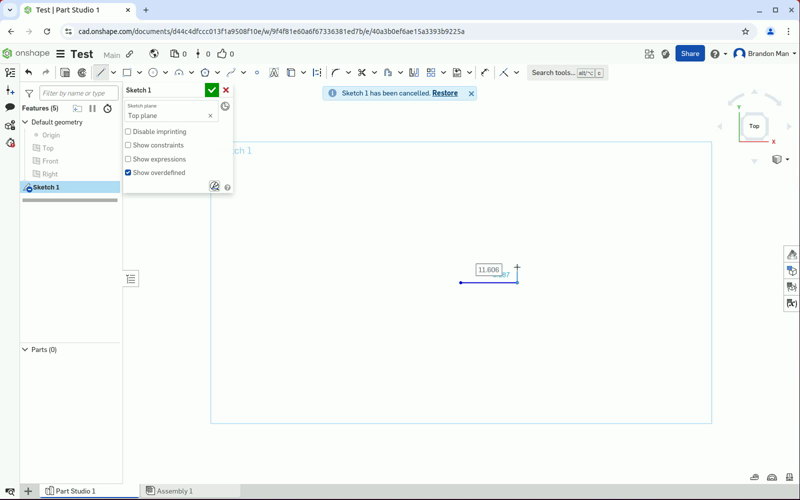
key_up(shift)
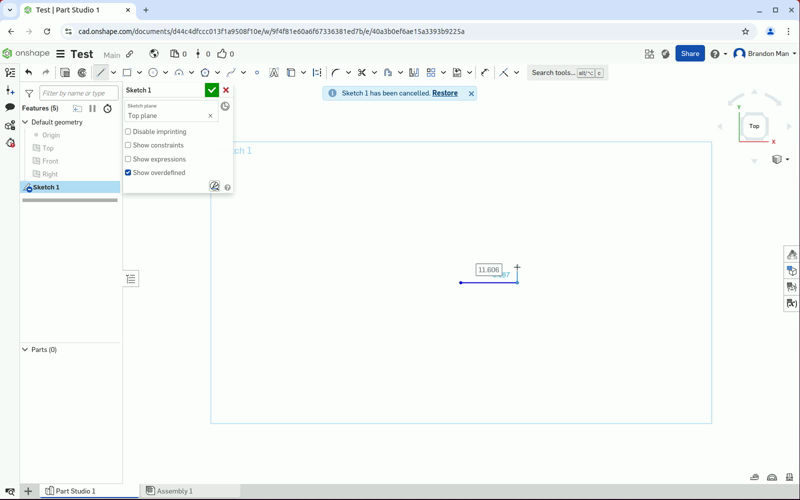
key_down(shift)
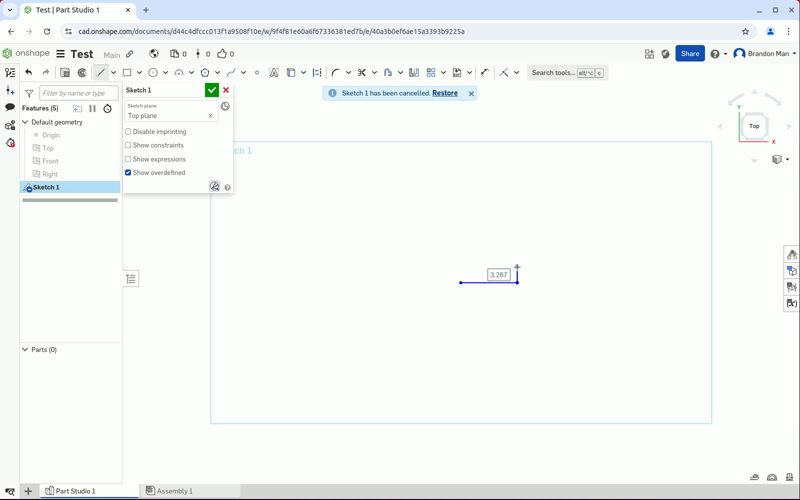
mouse_move(547, 266)
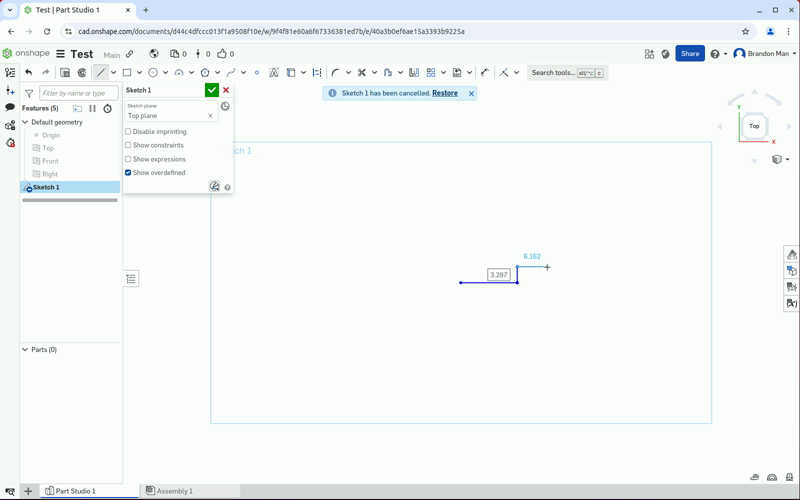
mouse_move(477, 266)
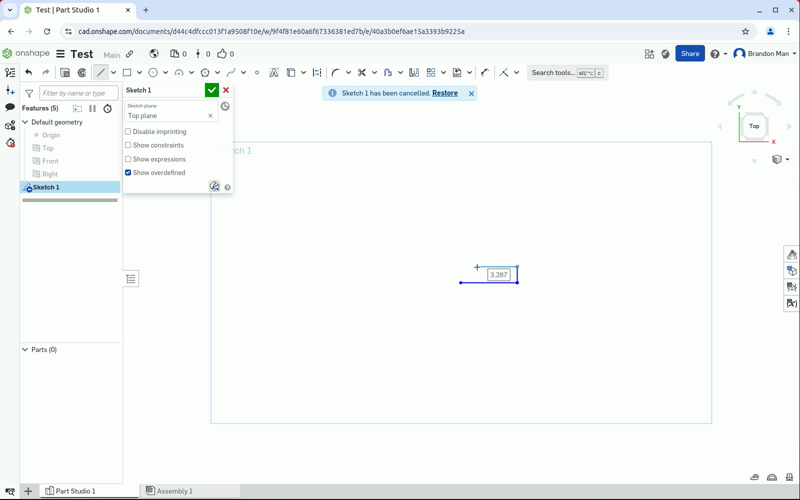
click(477, 266)
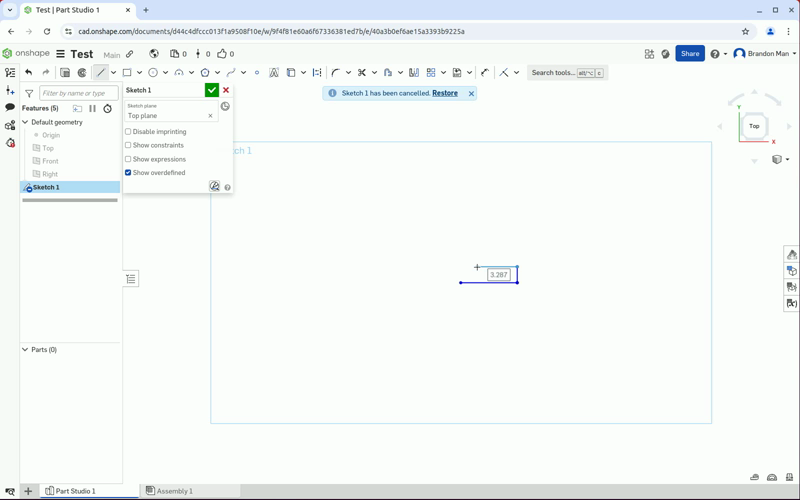
key_up(shift)
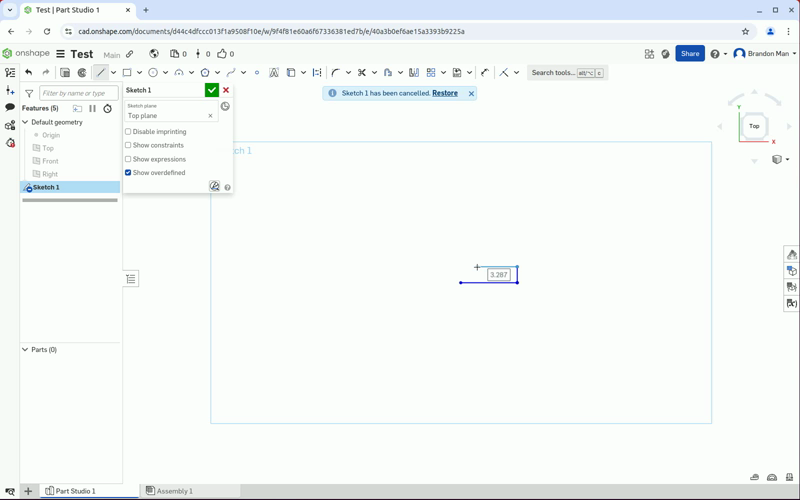
key_down(shift)
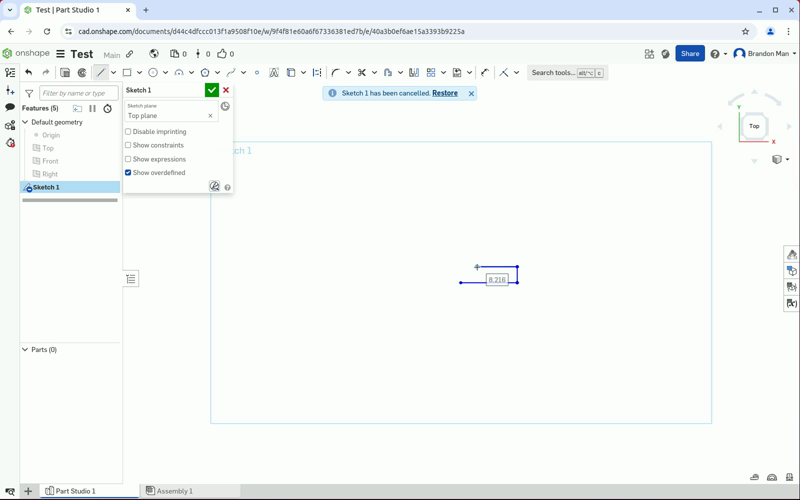
mouse_move(507, 266)
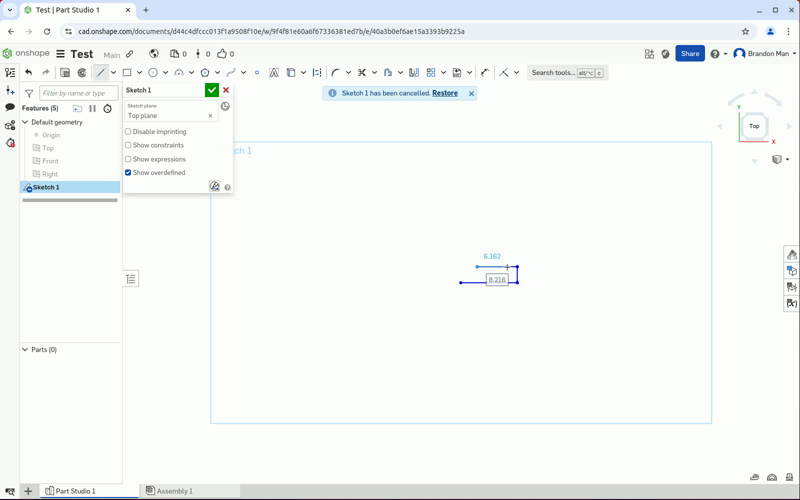
mouse_move(477, 250)
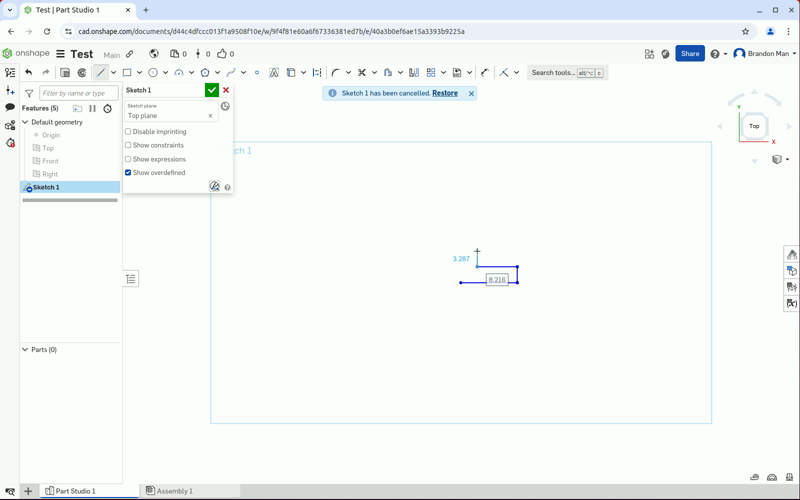
click(477, 250)
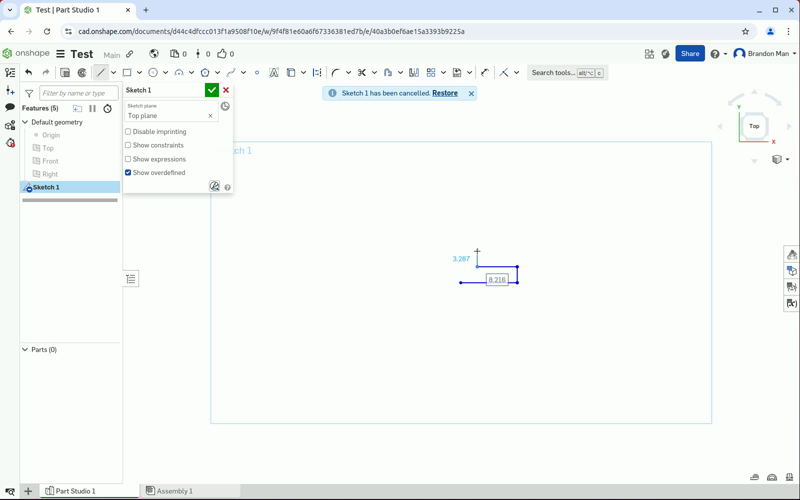
key_up(shift)
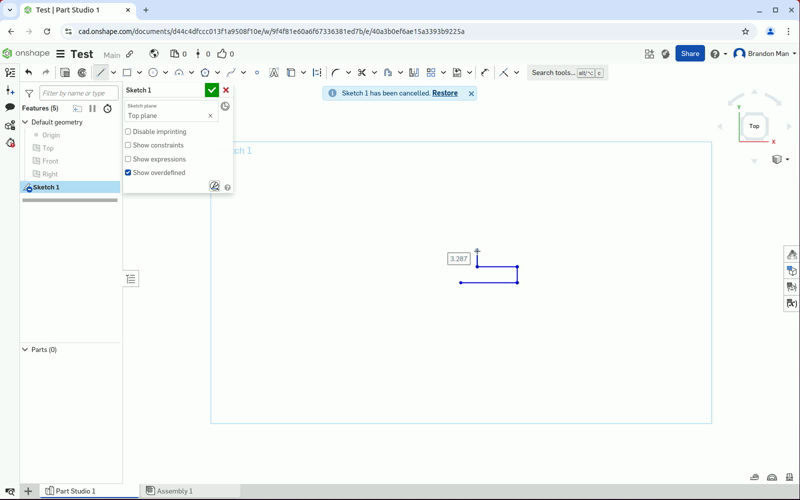
key_down(shift)
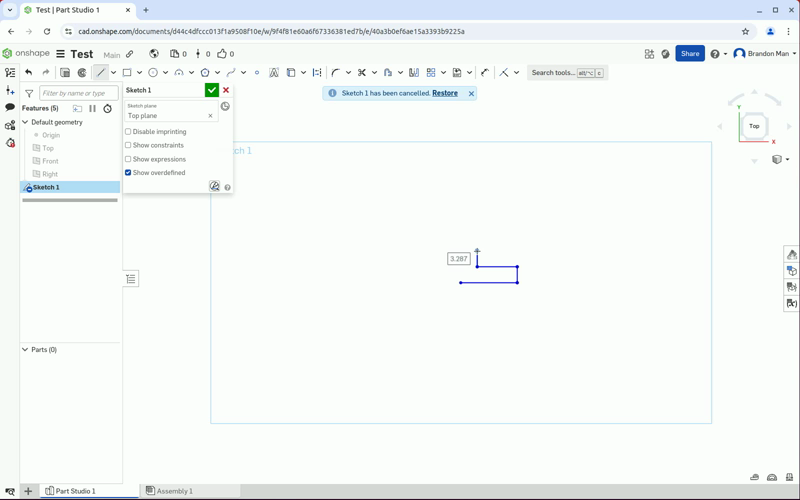
mouse_move(507, 250)
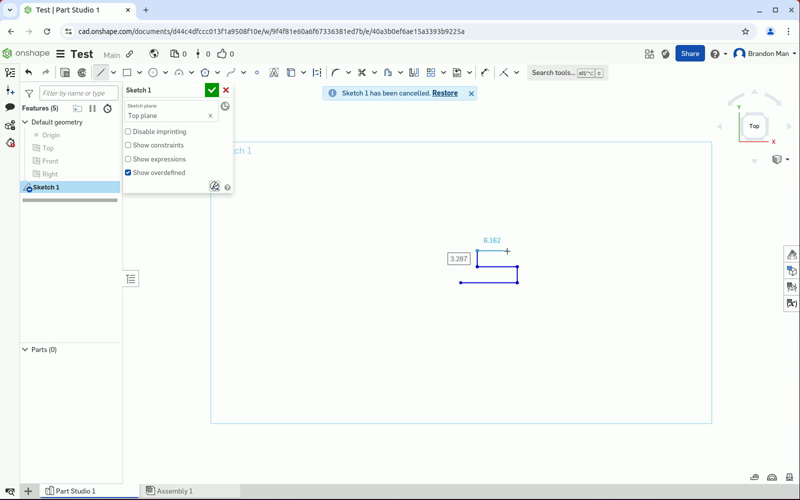
mouse_move(509, 250)
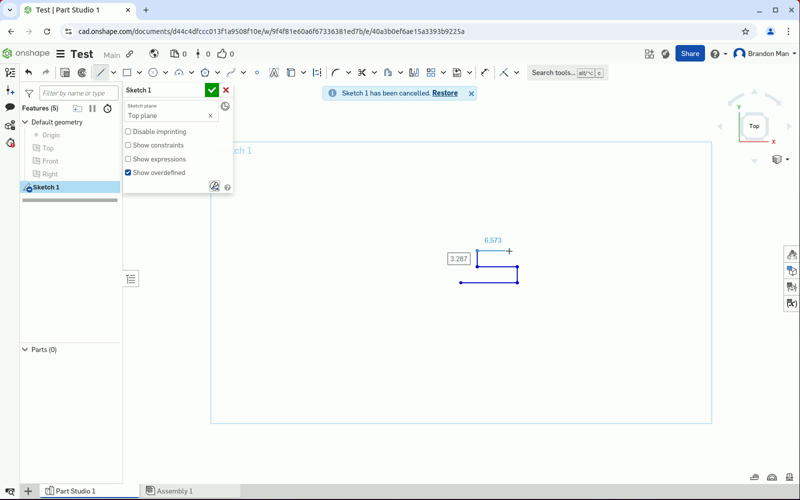
click(509, 250)
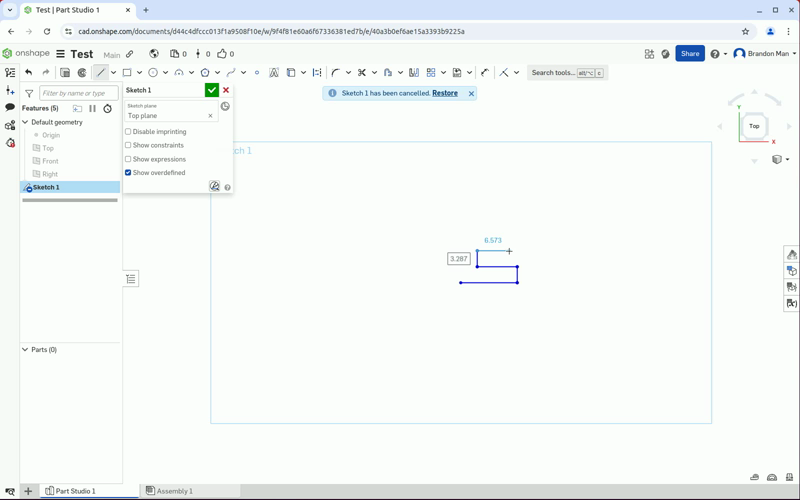
key_up(shift)
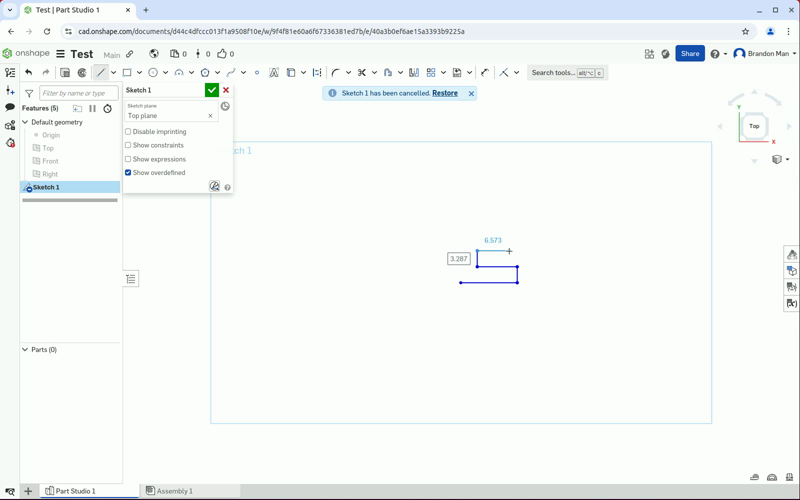
key_down(shift)
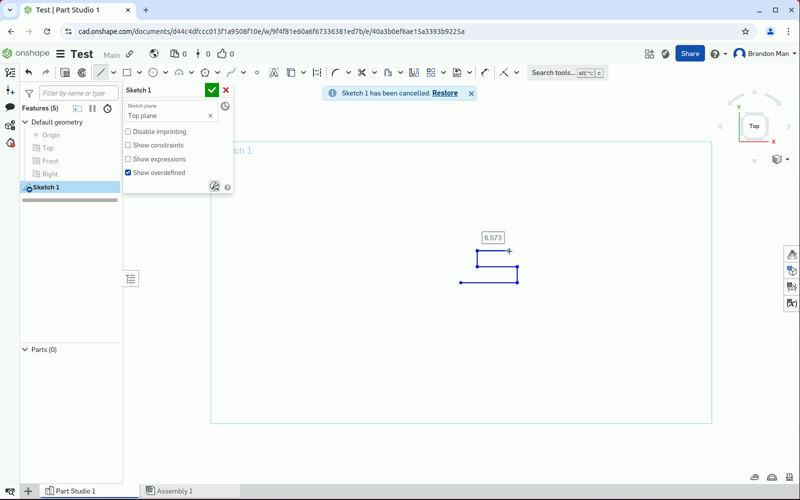
mouse_move(539, 250)
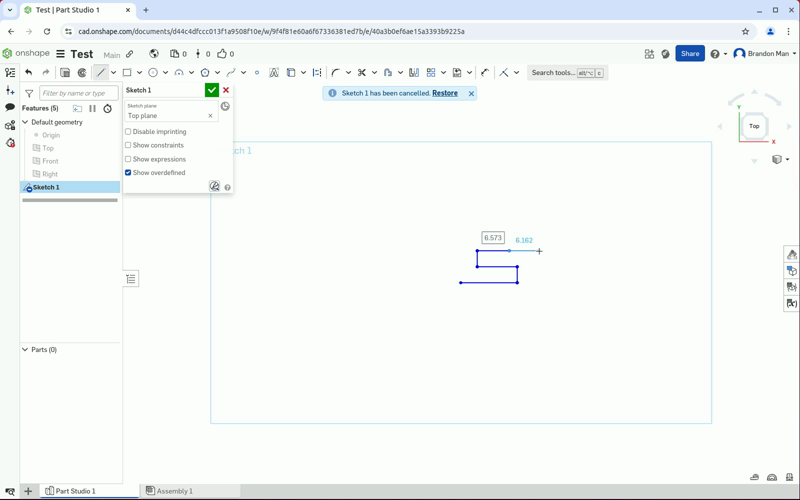
mouse_move(509, 234)
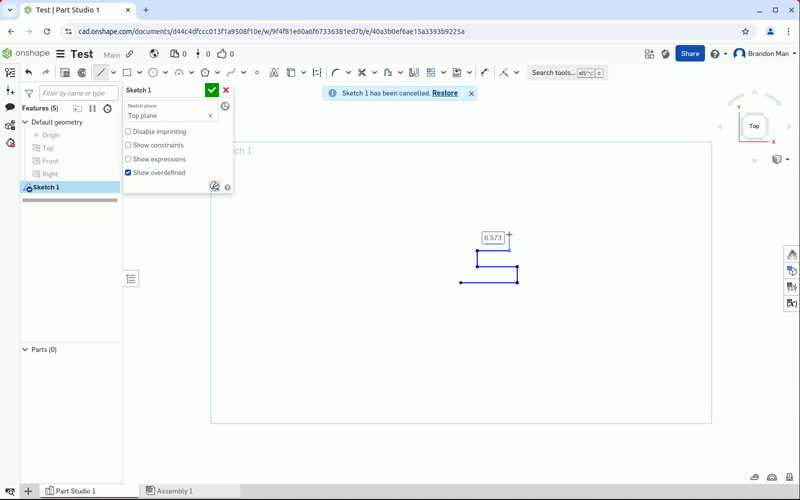
click(509, 234)
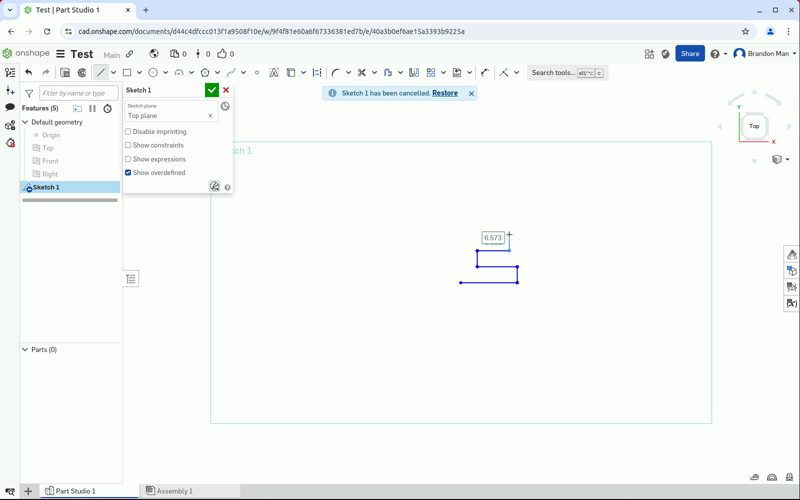
key_up(shift)
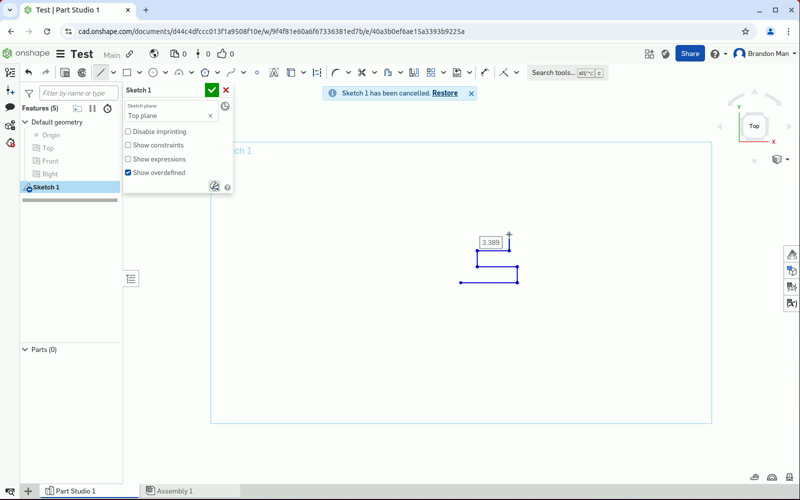
key_down(shift)
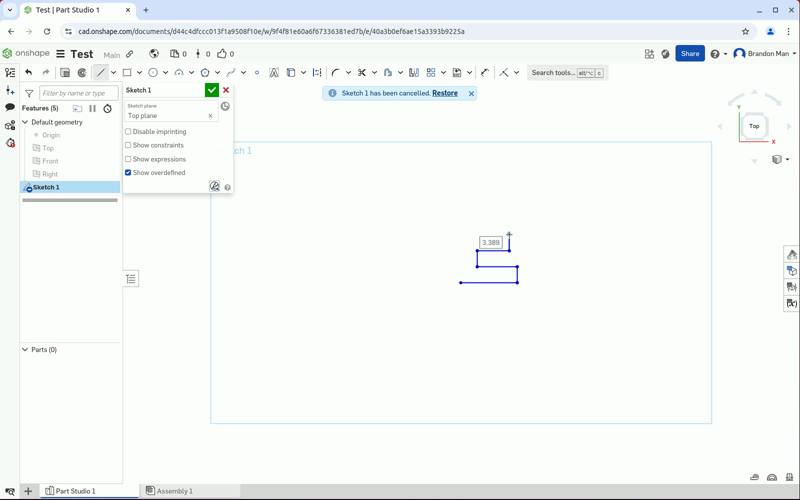
mouse_move(539, 234)
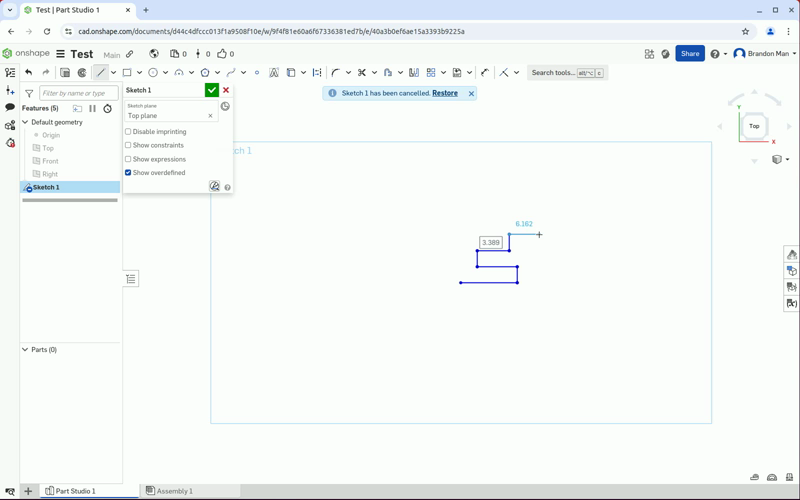
mouse_move(477, 234)
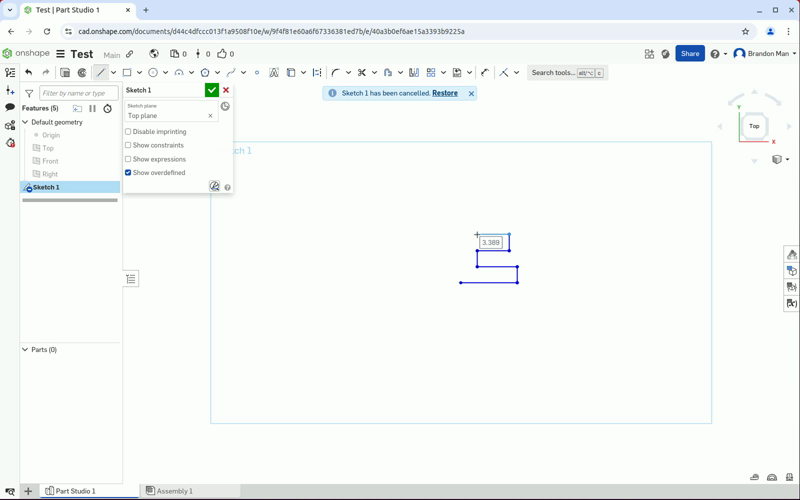
click(477, 234)
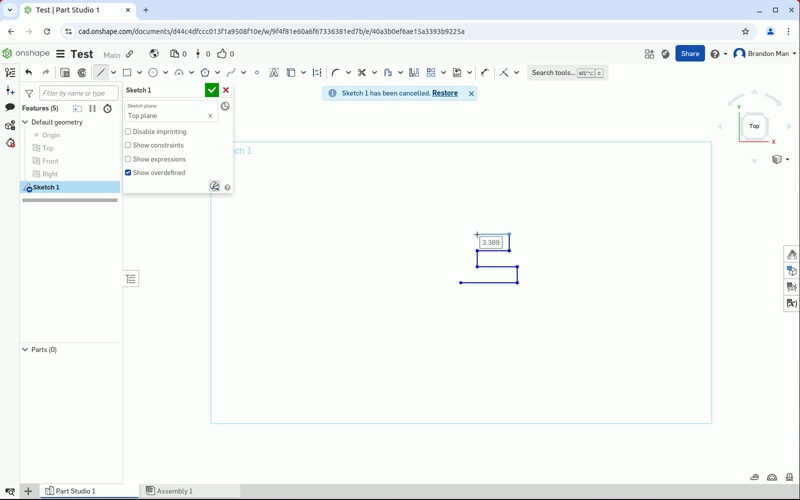
key_up(shift)
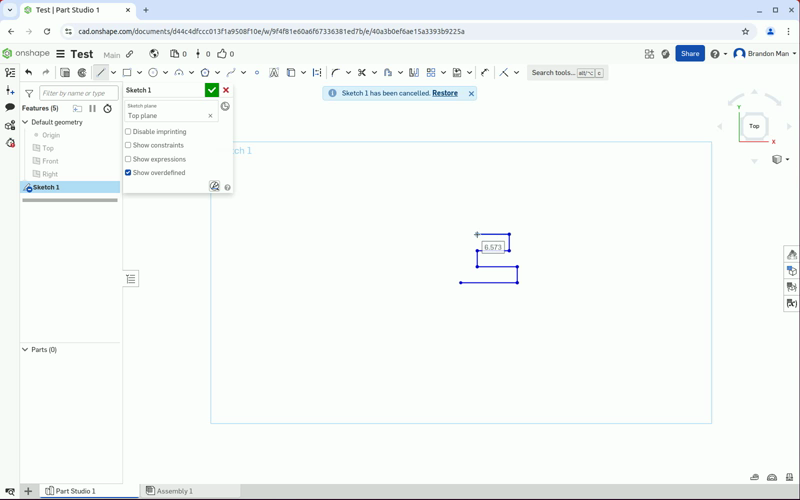
key_down(shift)
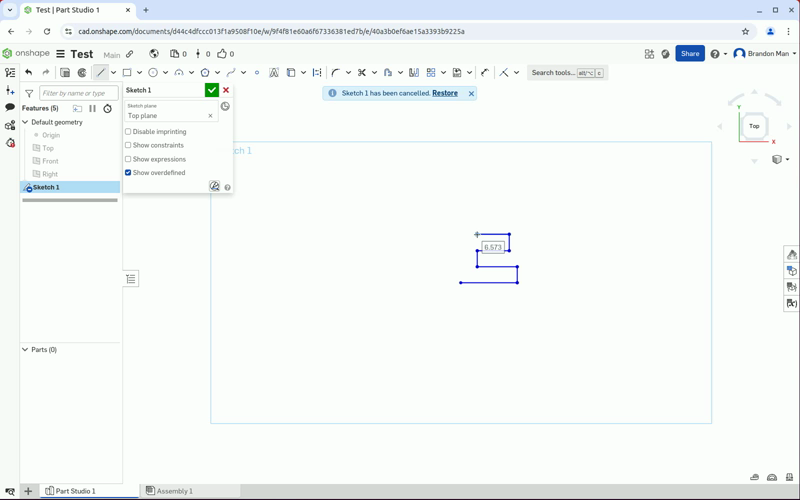
mouse_move(507, 234)
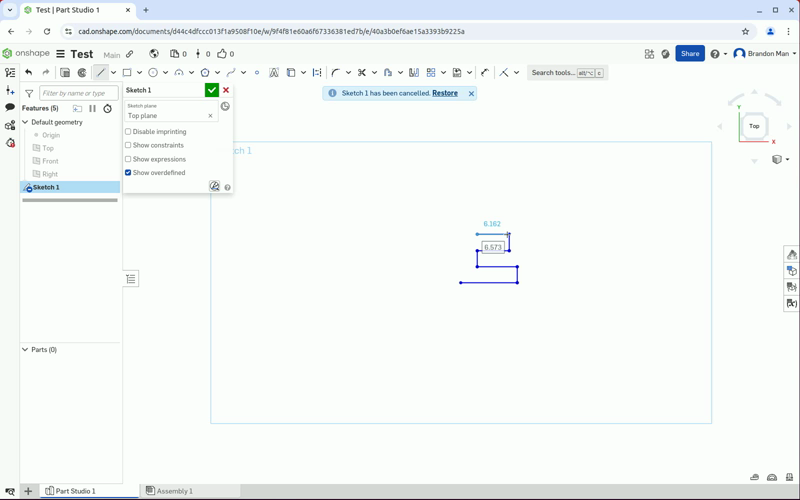
mouse_move(477, 218)
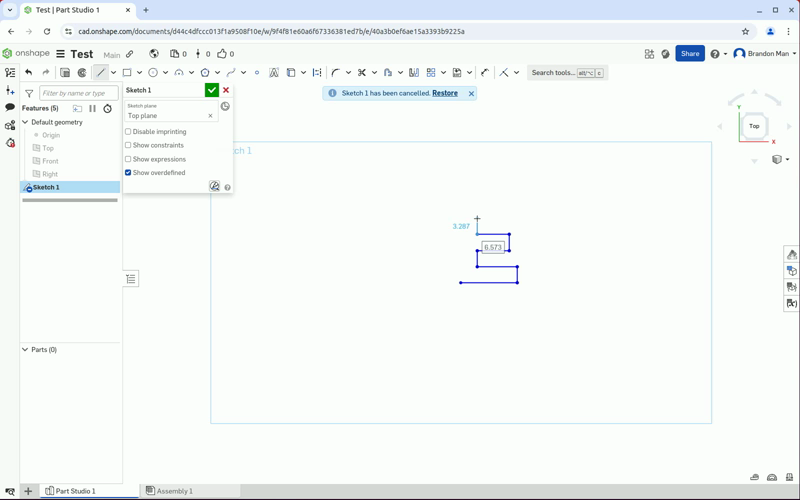
click(477, 218)
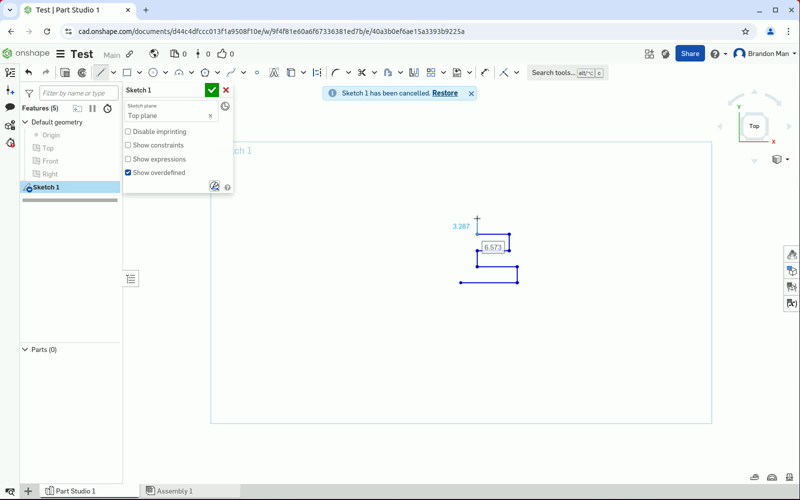
key_up(shift)
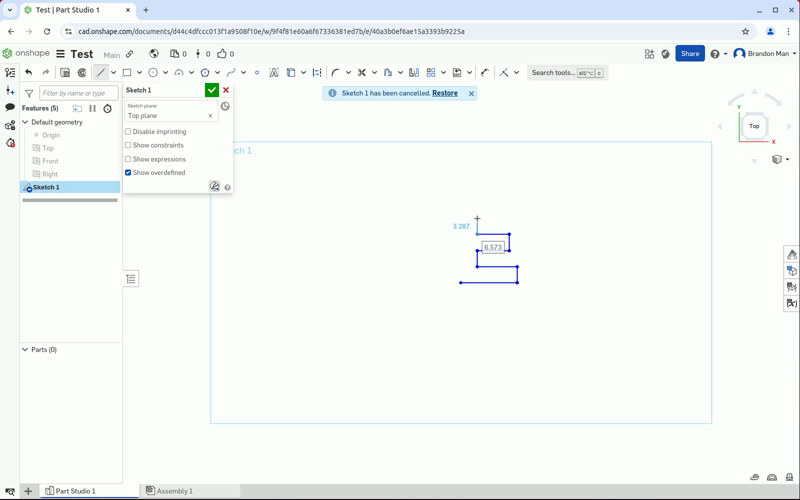
key_down(shift)
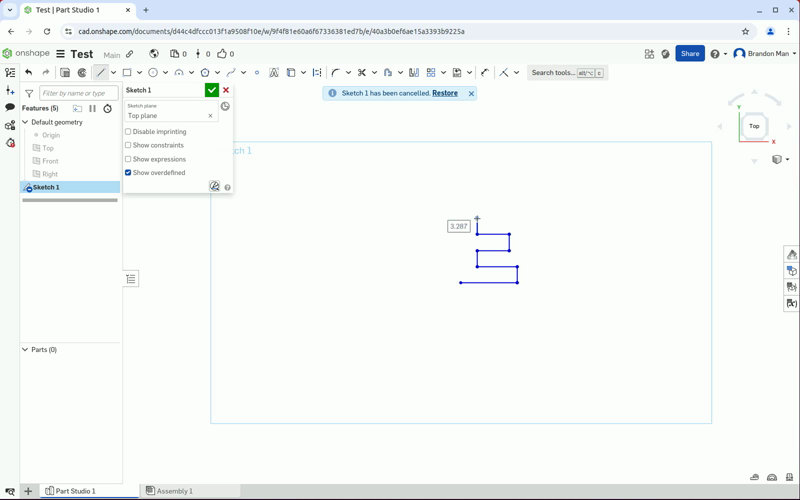
mouse_move(507, 218)
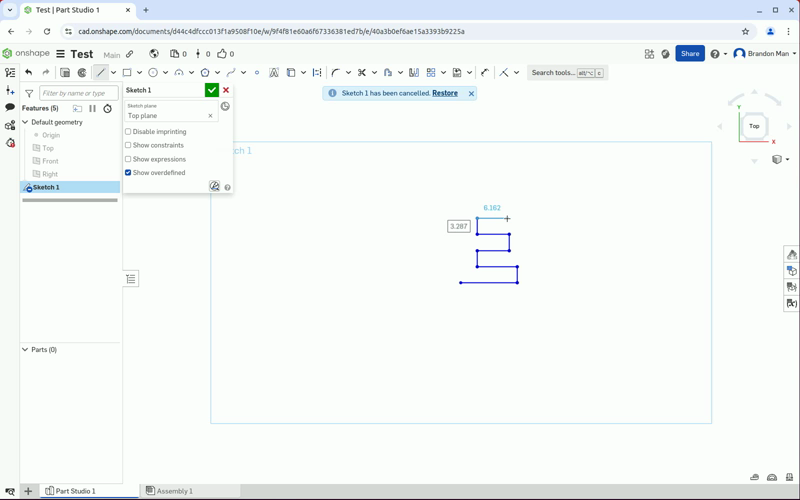
mouse_move(517, 218)
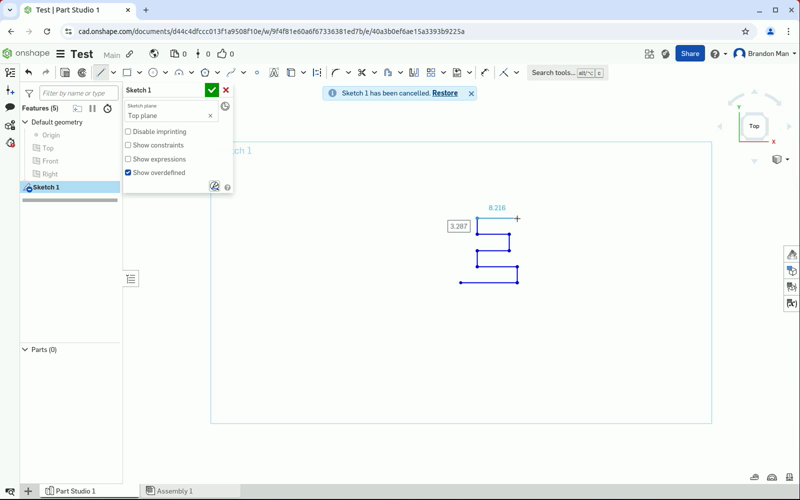
click(517, 218)
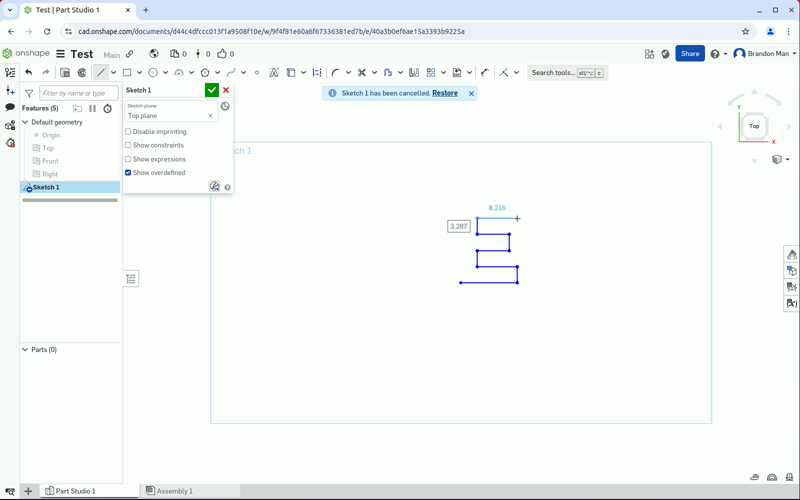
key_up(shift)
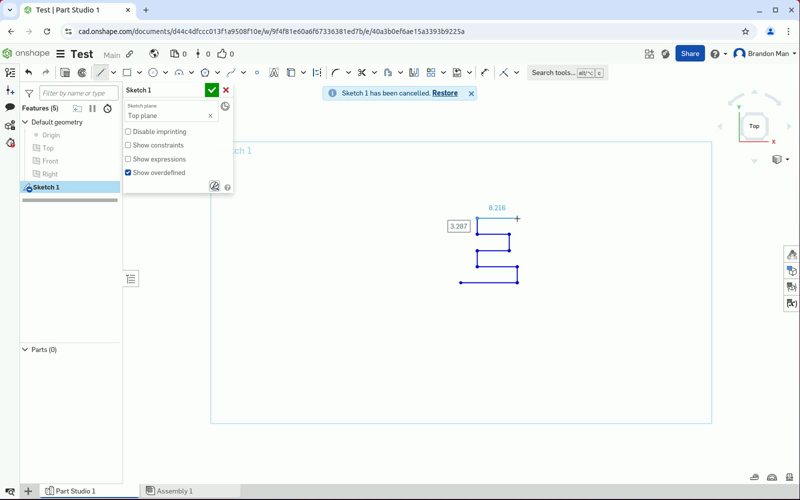
key_down(shift)
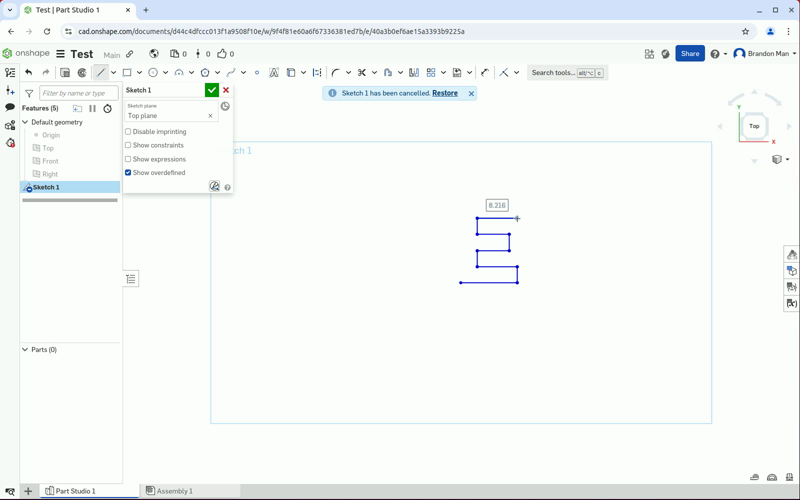
mouse_move(547, 218)
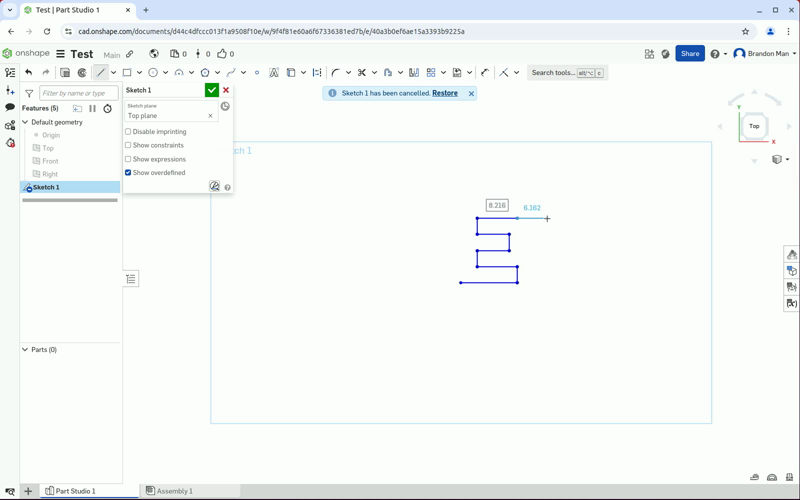
mouse_move(517, 201)
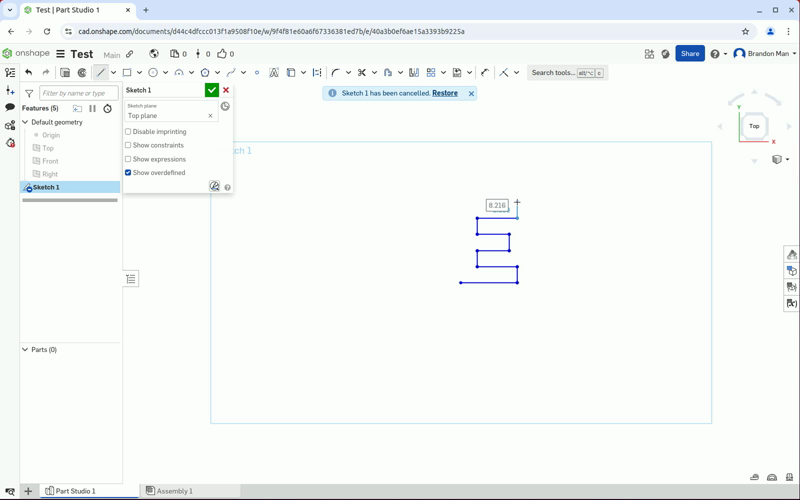
click(517, 201)
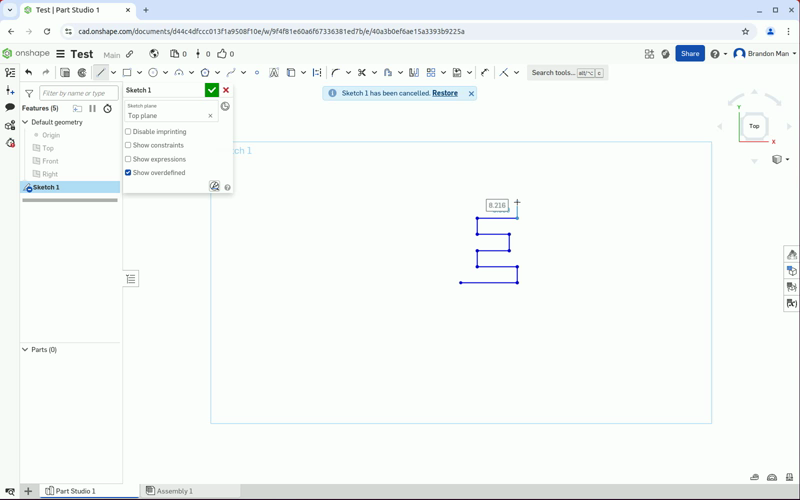
key_up(shift)
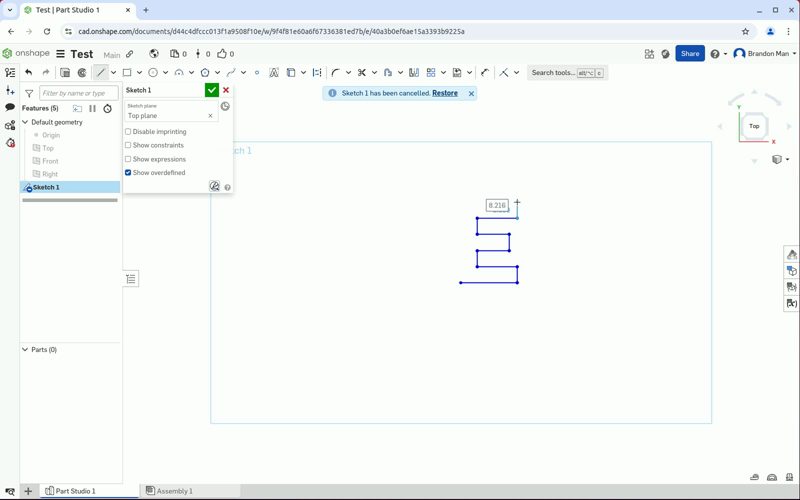
key_down(shift)
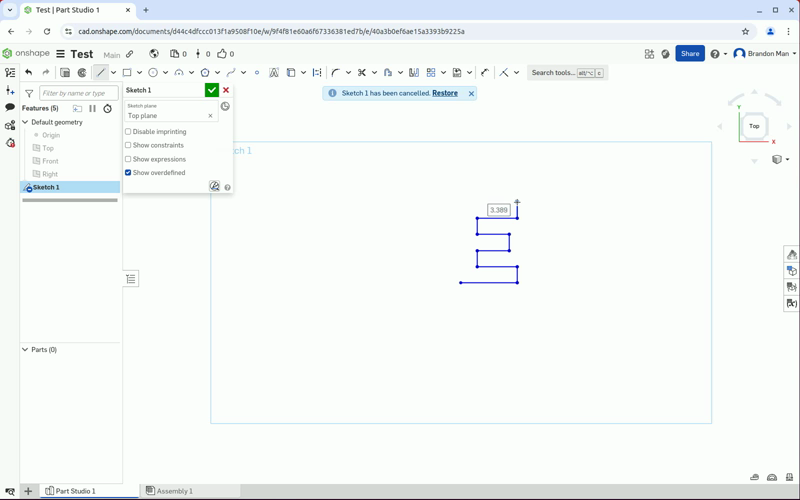
mouse_move(547, 201)
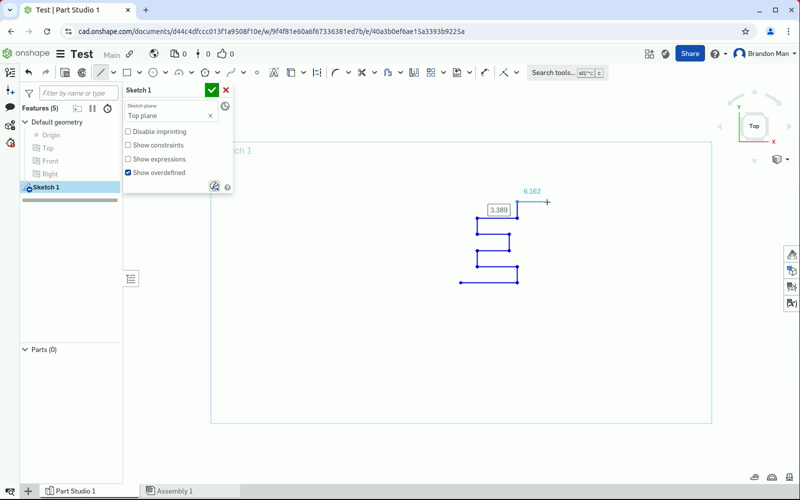
mouse_move(460, 201)
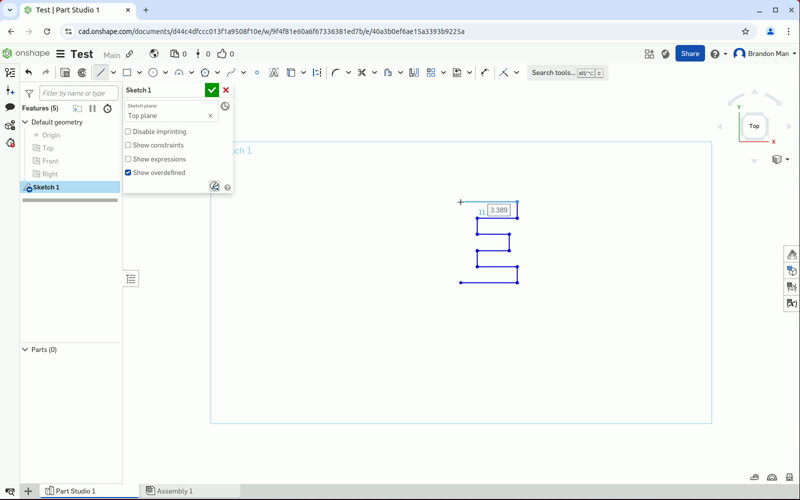
click(460, 201)
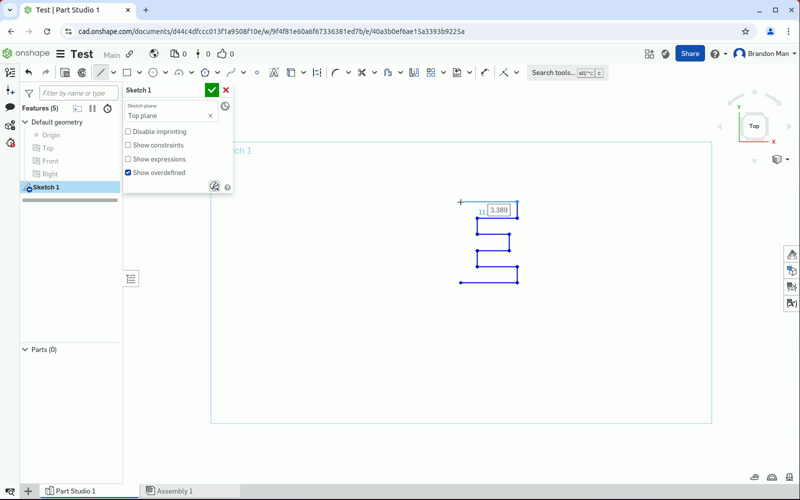
key_up(shift)
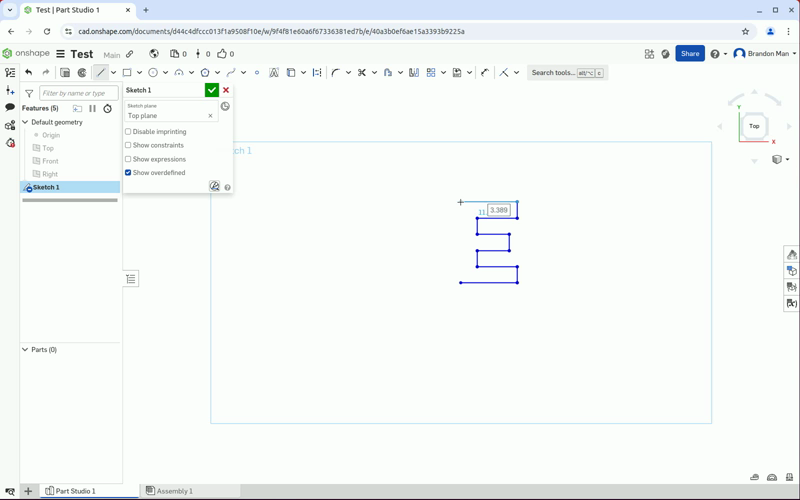
key_down(shift)
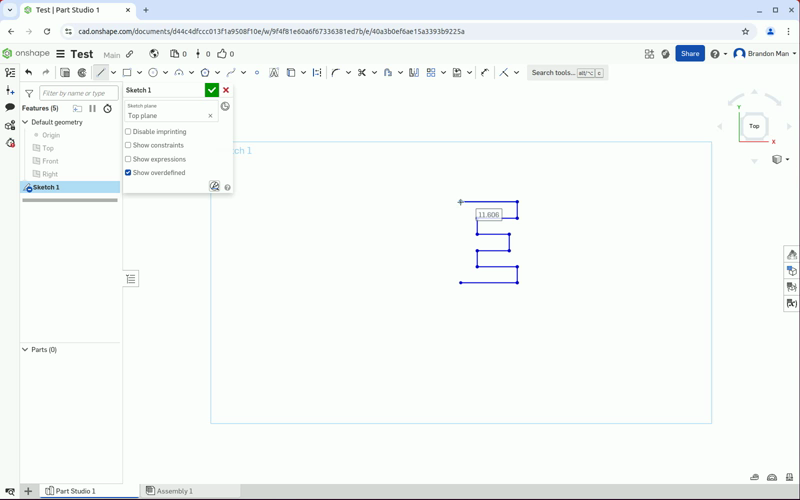
mouse_move(460, 282)
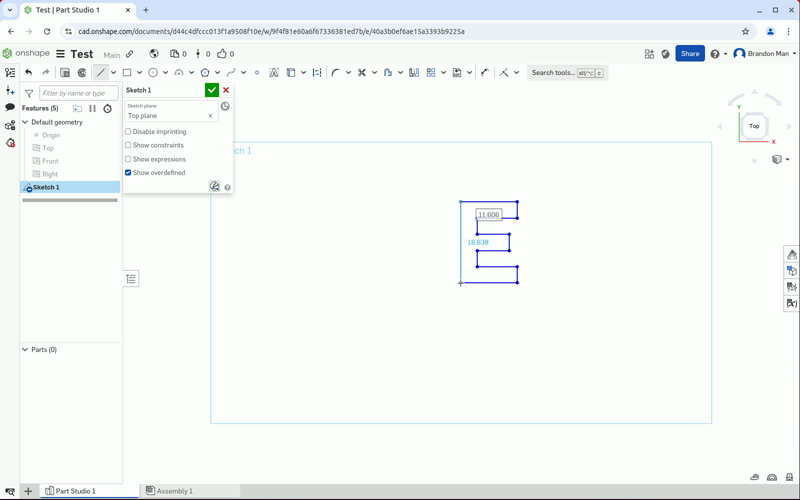
key_up(shift)
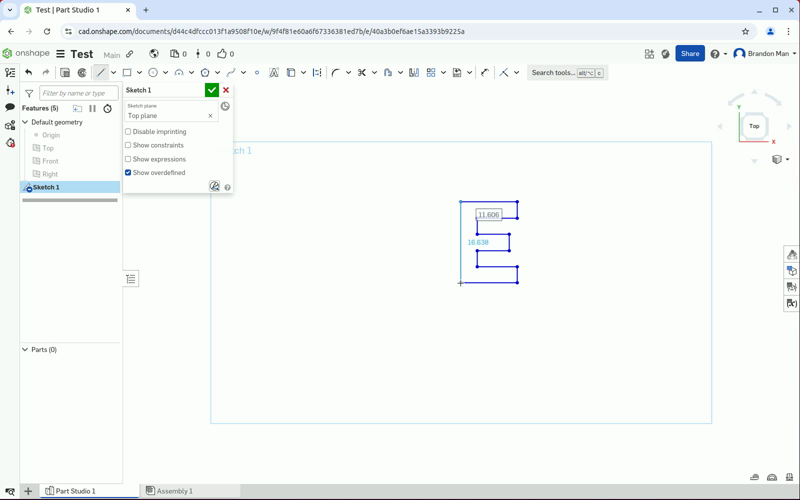
click(460, 282)
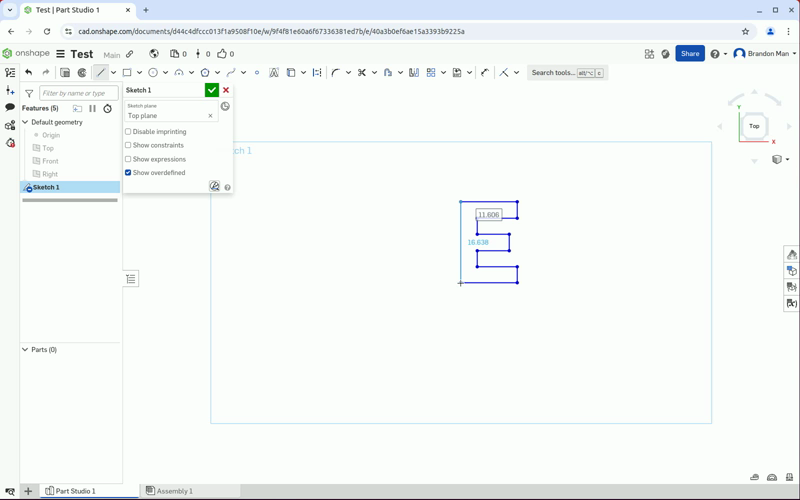
key(esc)
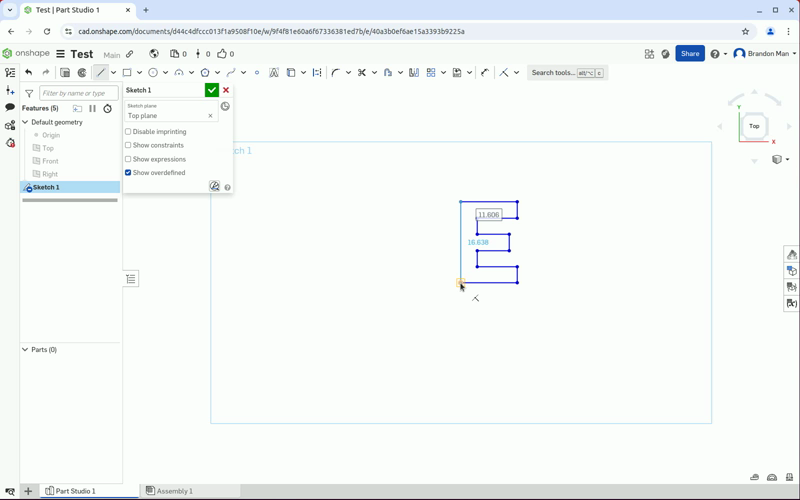
mouse_move(468, 216)
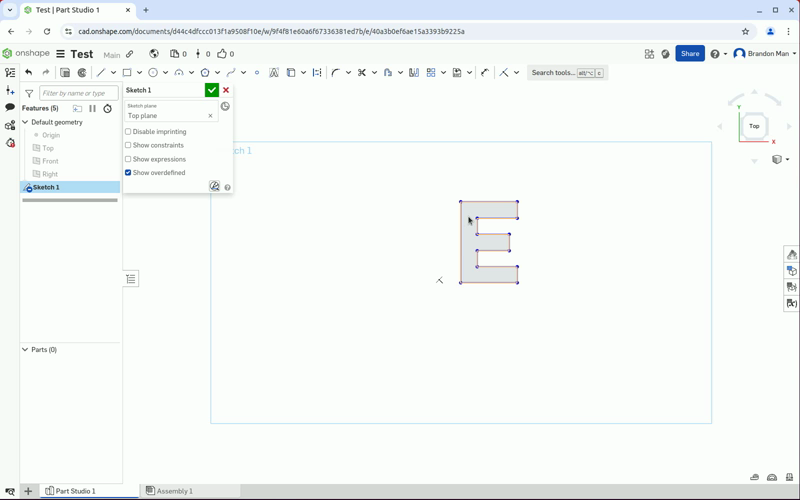
click(468, 216)
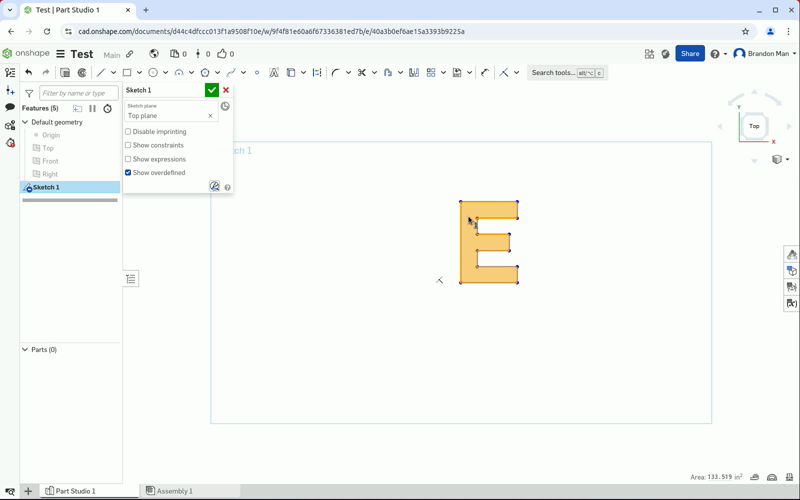
mouse_move(73, 352)
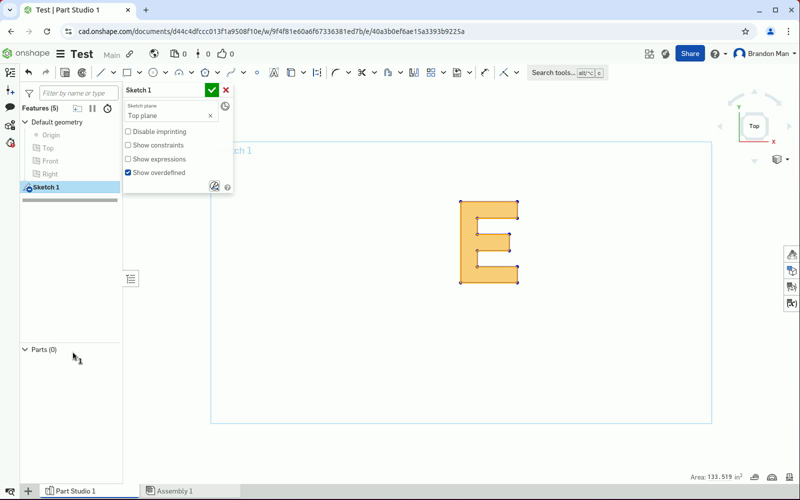
key(shift+y)
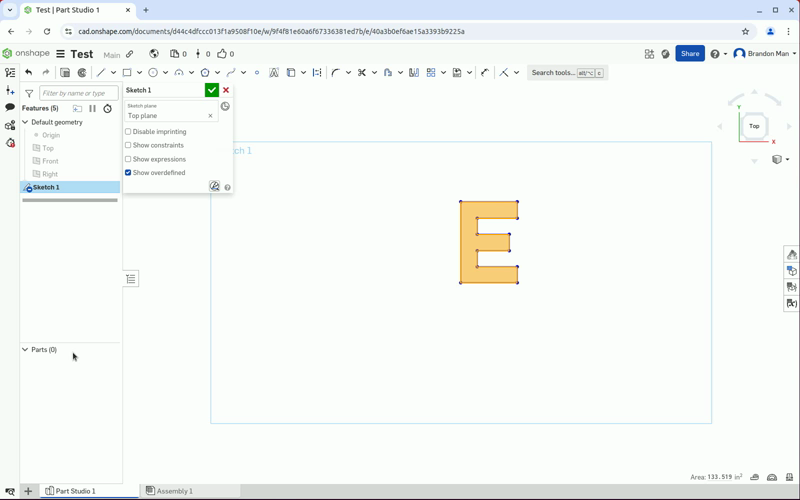
key(shift+e)
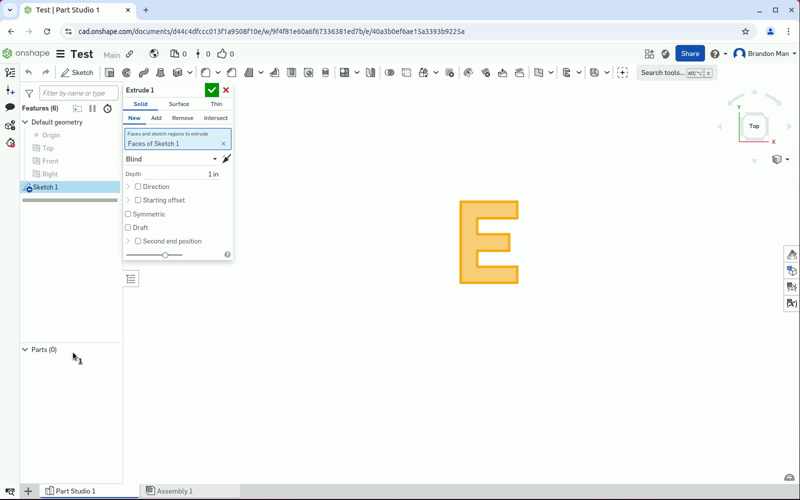
mouse_move(143, 106)
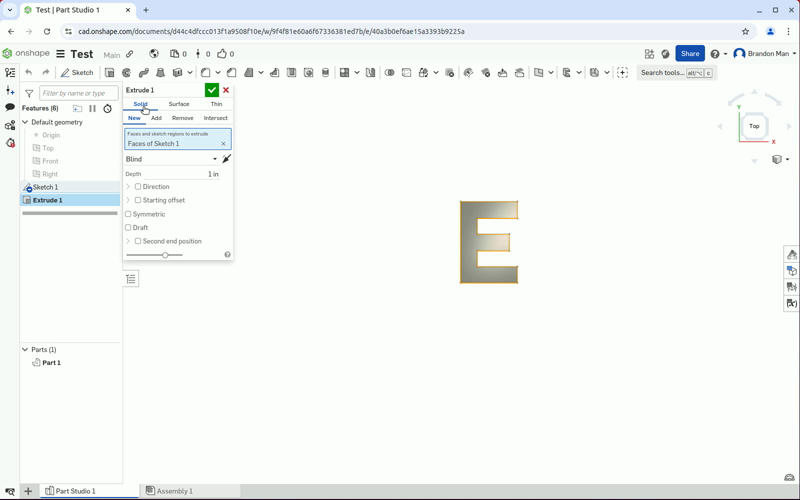
click(143, 106)
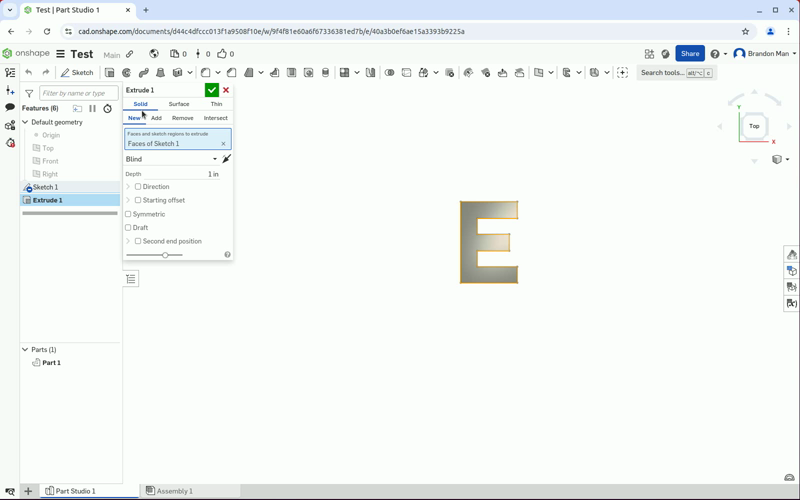
mouse_move(137, 120)
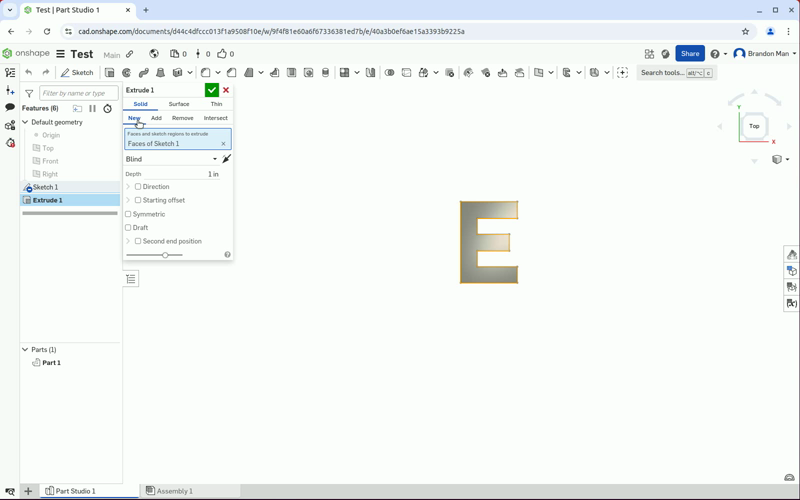
click(137, 120)
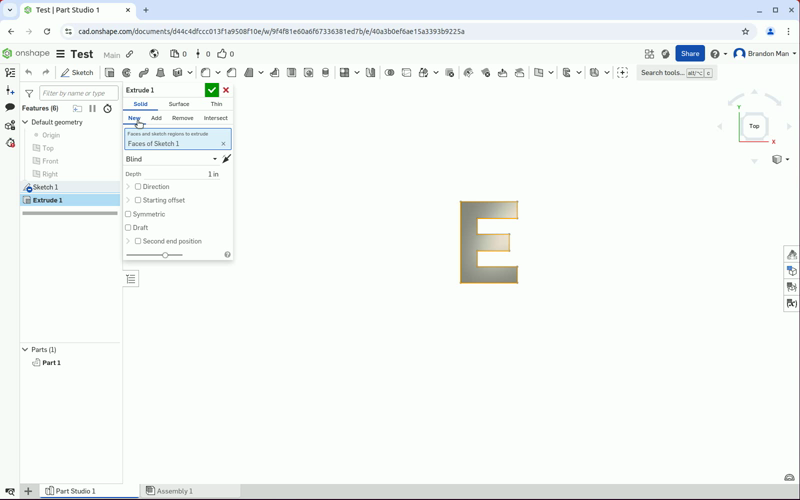
key(tab, 4)
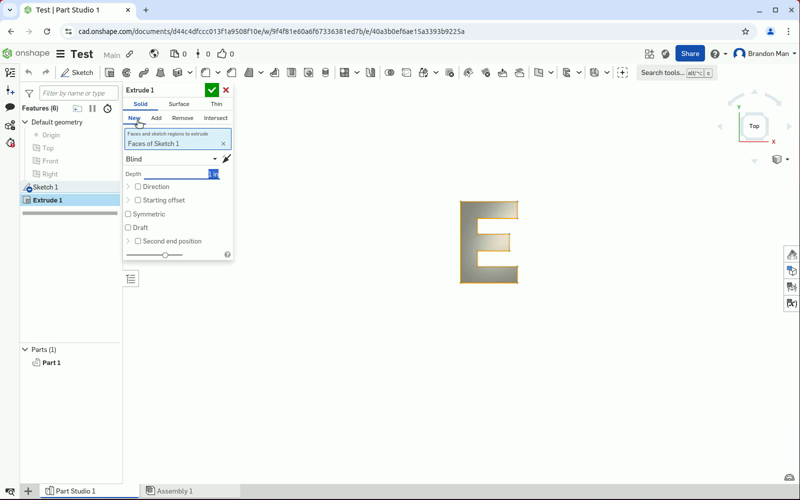
text(4.092)
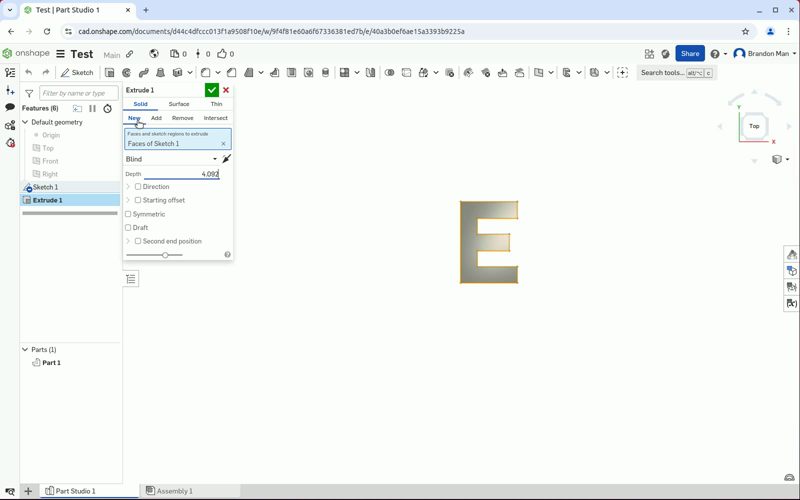
key(enter)
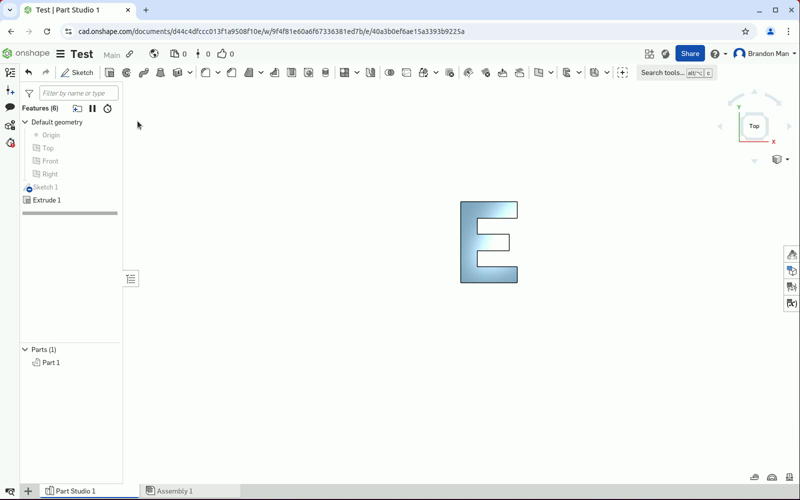
key(shift+h)
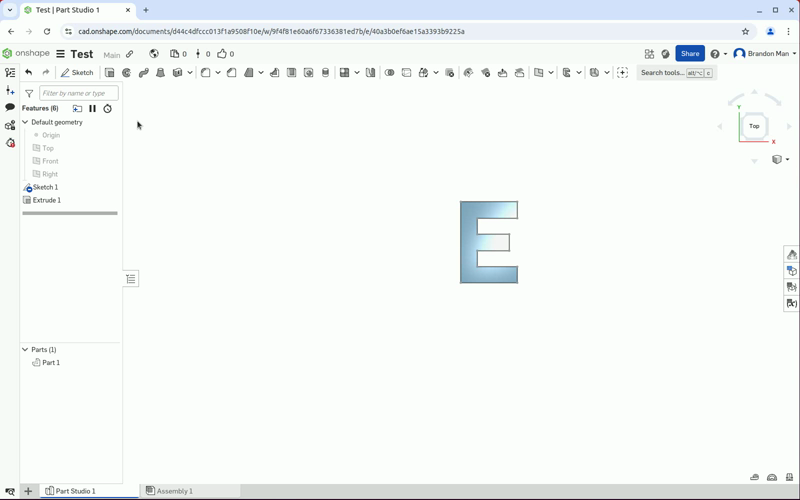
key(shift+h)
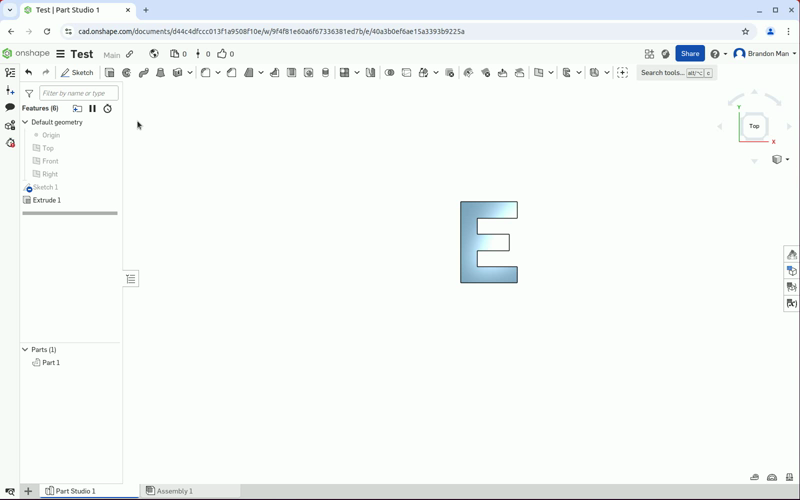
mouse_move(73, 189)
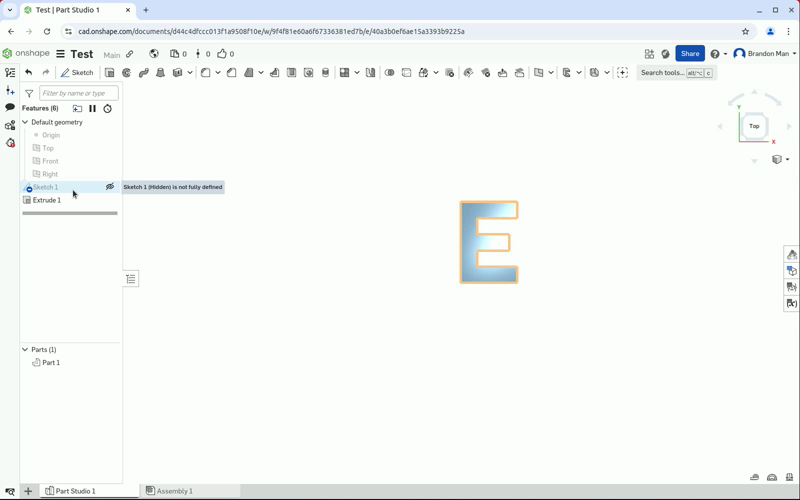
click(73, 189)
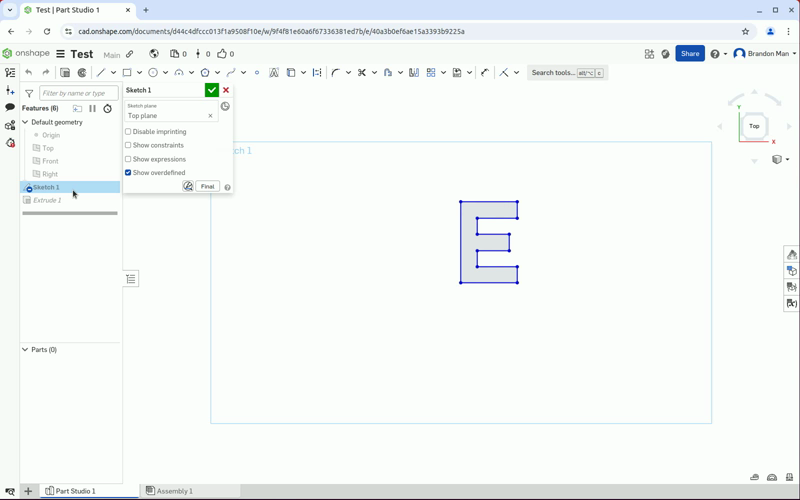
mouse_move(229, 92)
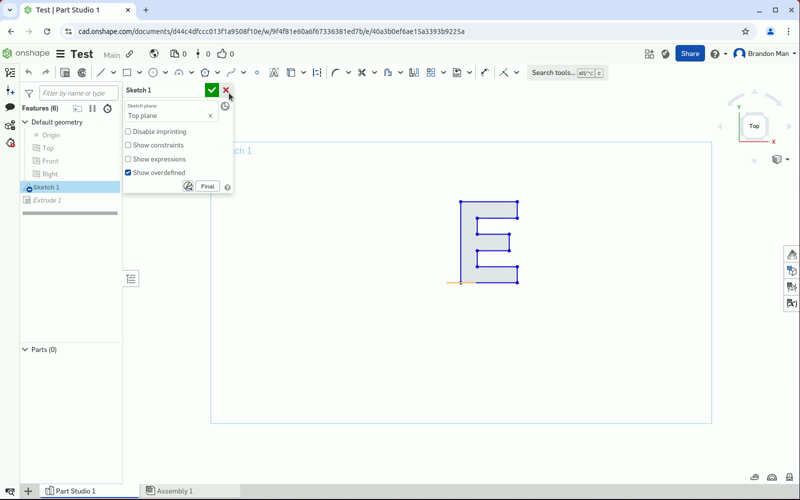
click(229, 92)
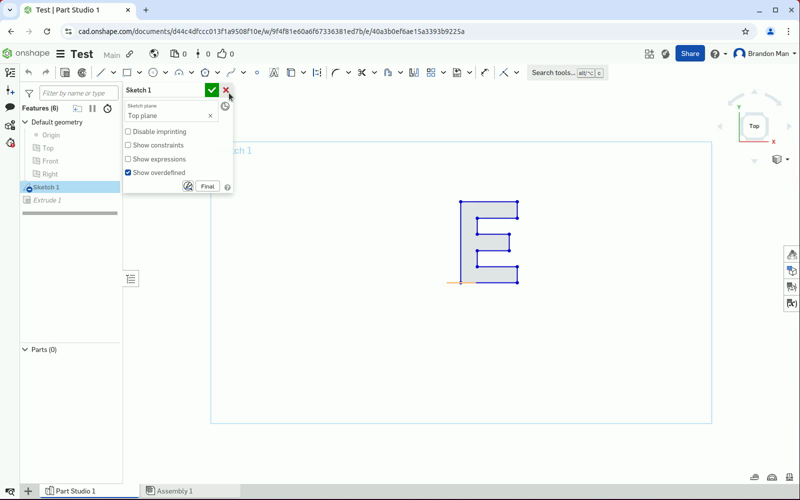
key(shift+s)
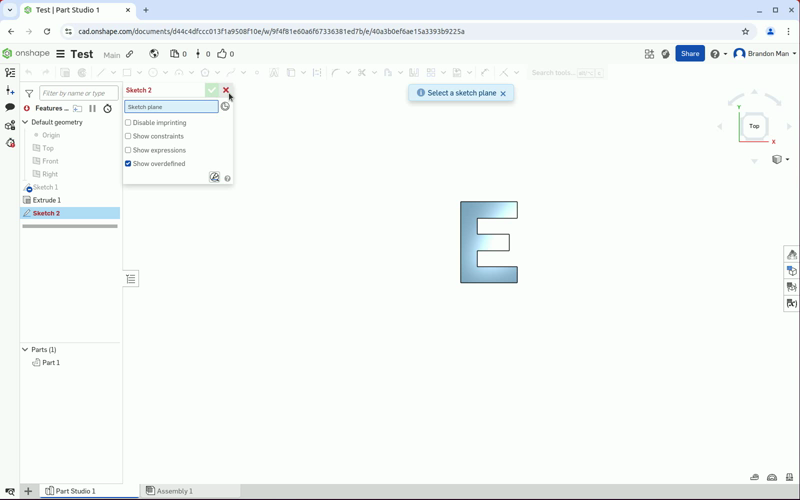
mouse_move(73, 150)
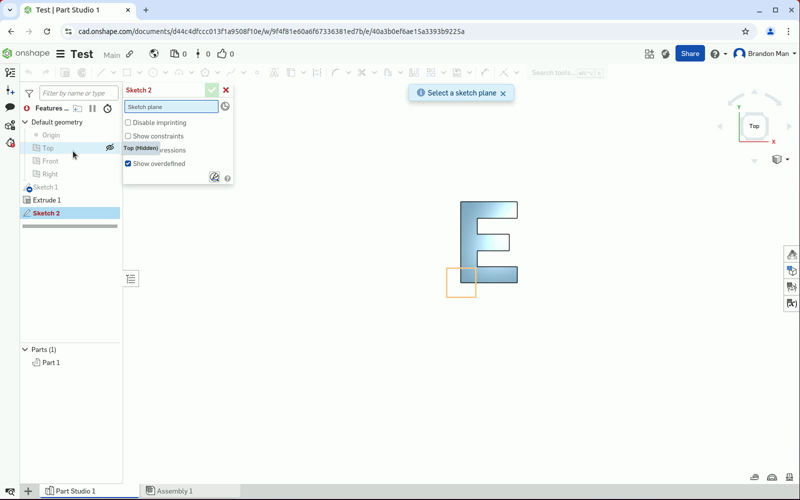
click(73, 150)
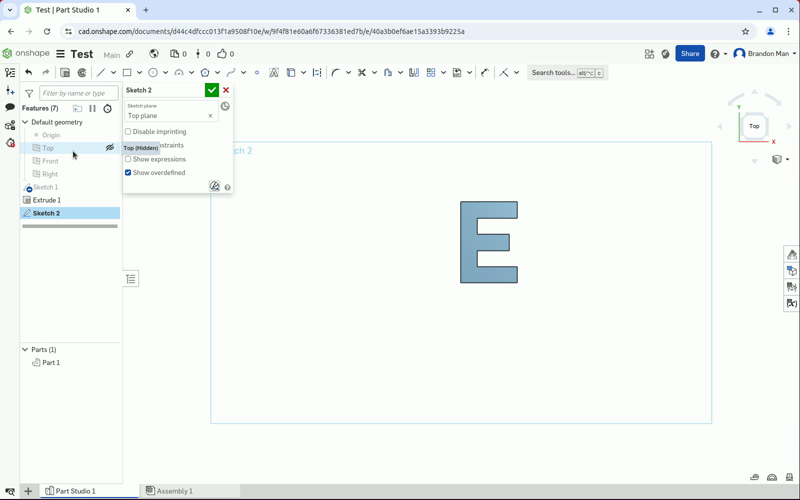
mouse_move(73, 352)
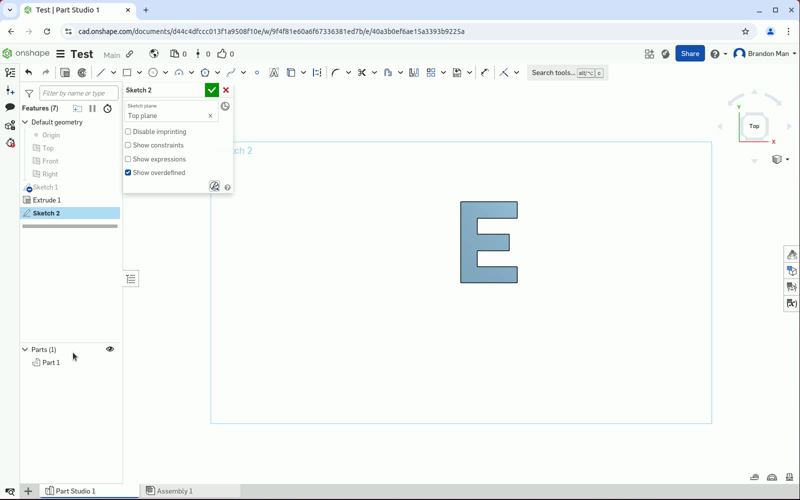
key(y)
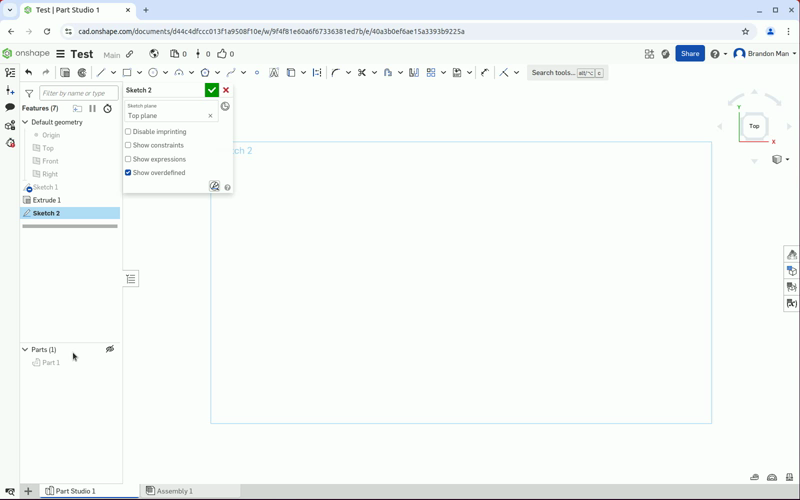
key(l)
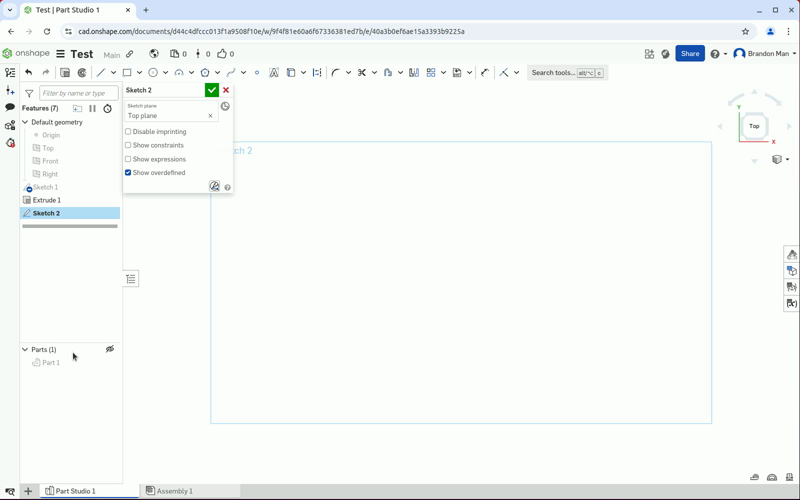
key_down(shift)
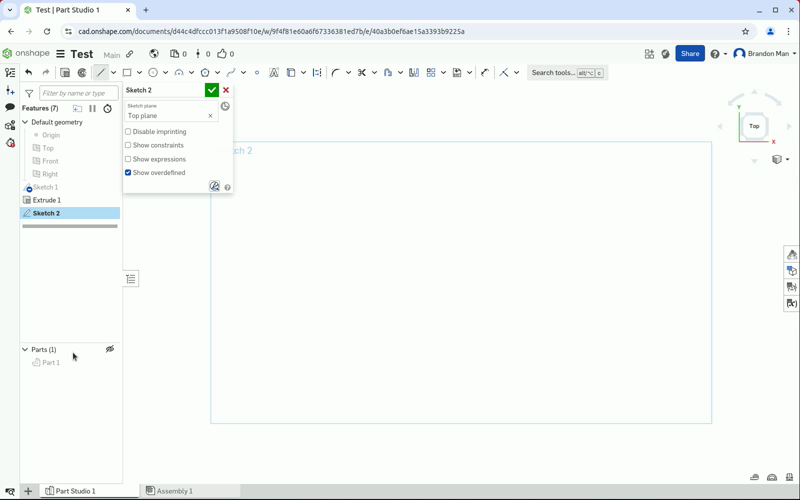
mouse_move(477, 266)
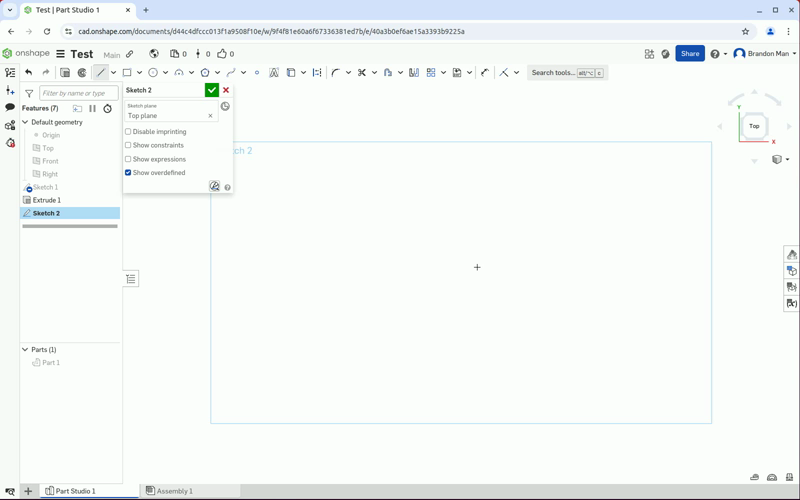
click(477, 266)
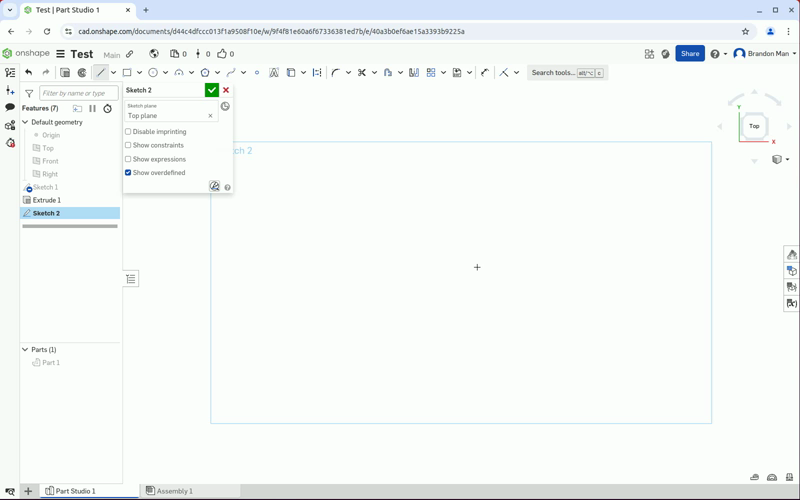
key_up(shift)
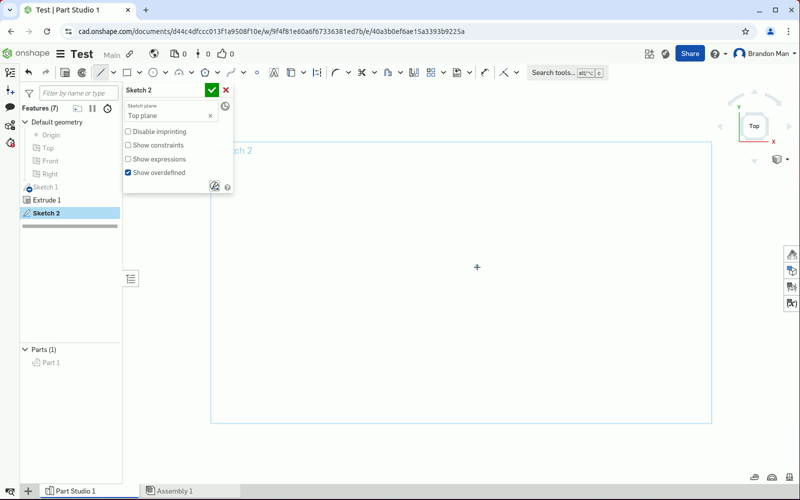
key_down(shift)
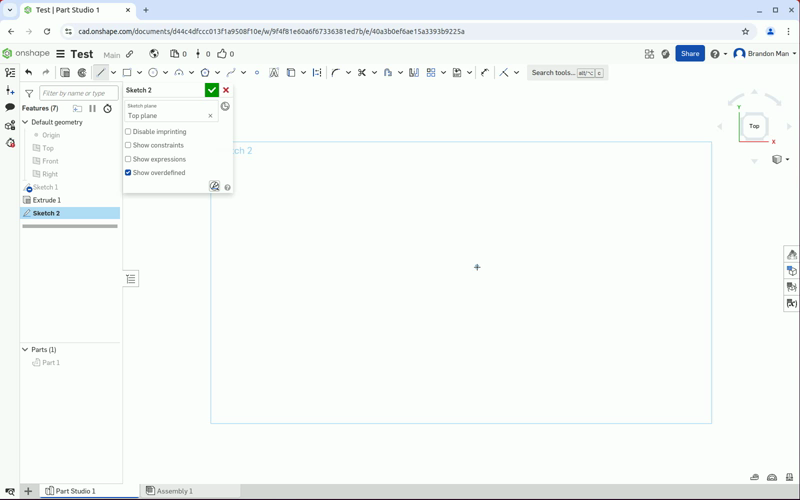
mouse_move(507, 266)
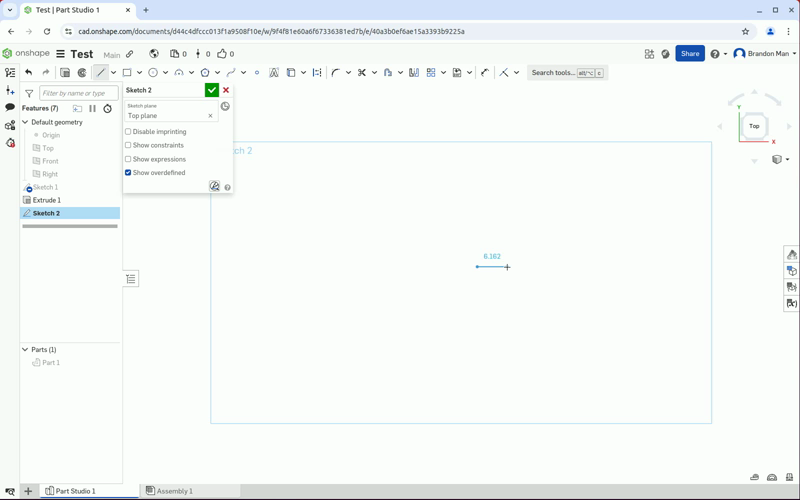
mouse_move(518, 266)
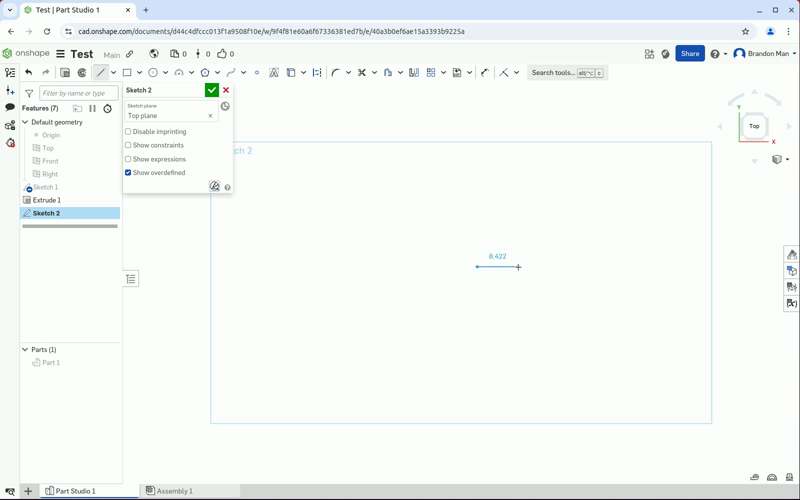
click(518, 266)
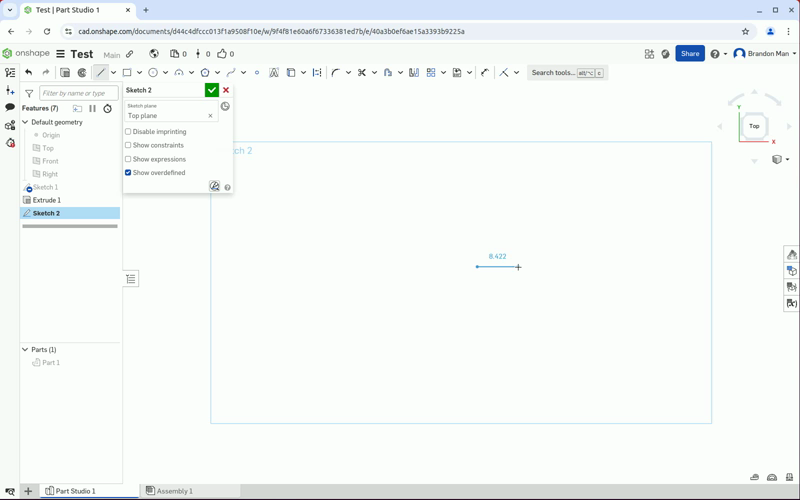
key_up(shift)
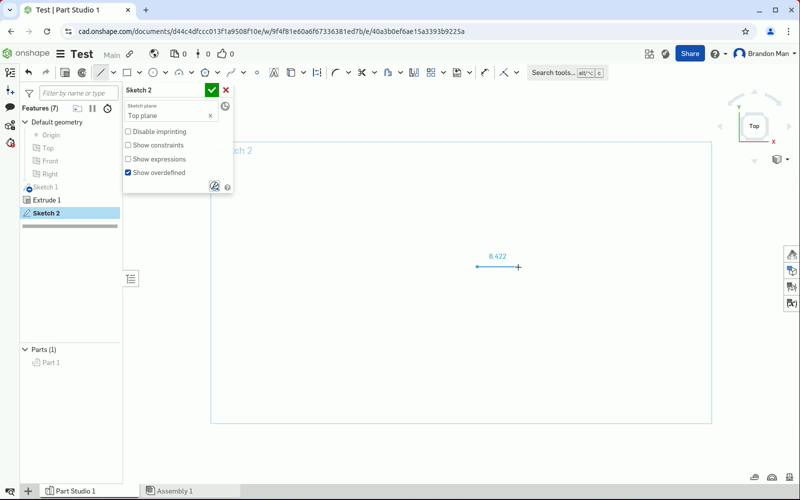
key_down(shift)
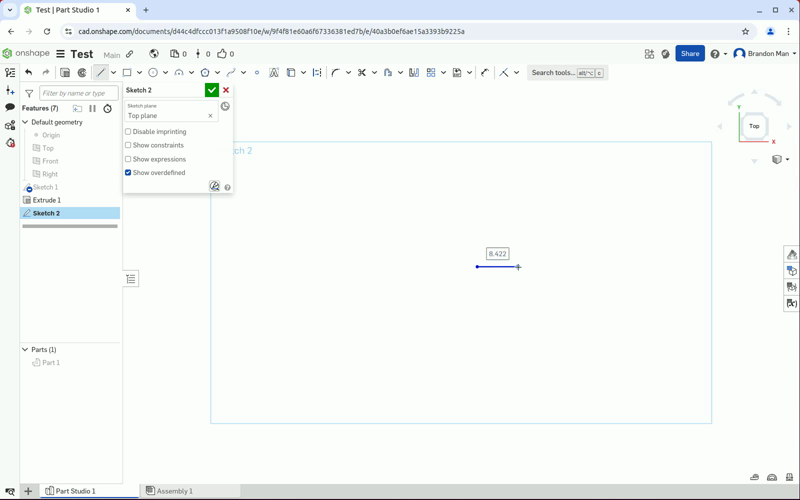
mouse_move(548, 266)
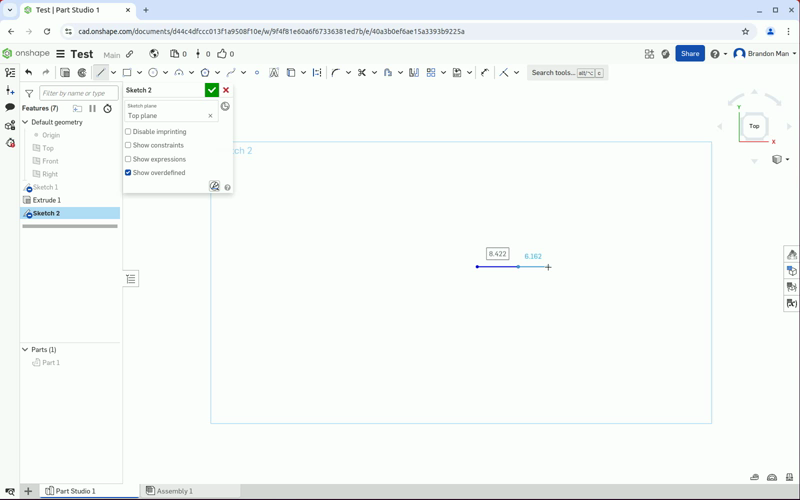
mouse_move(558, 266)
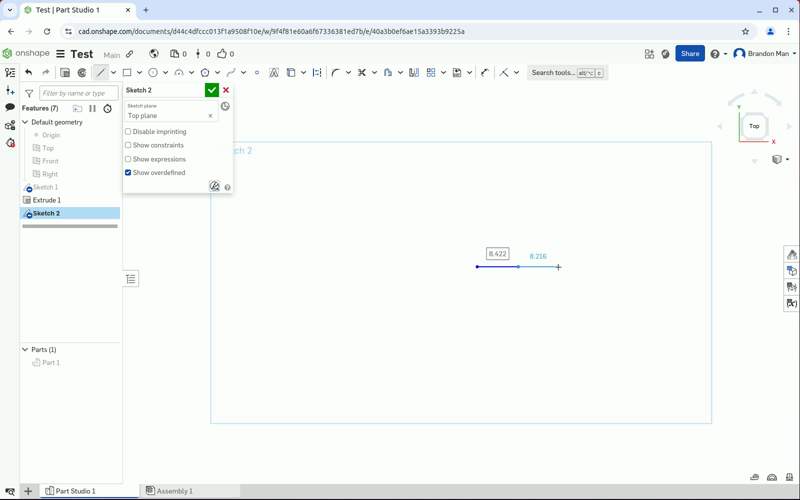
click(558, 266)
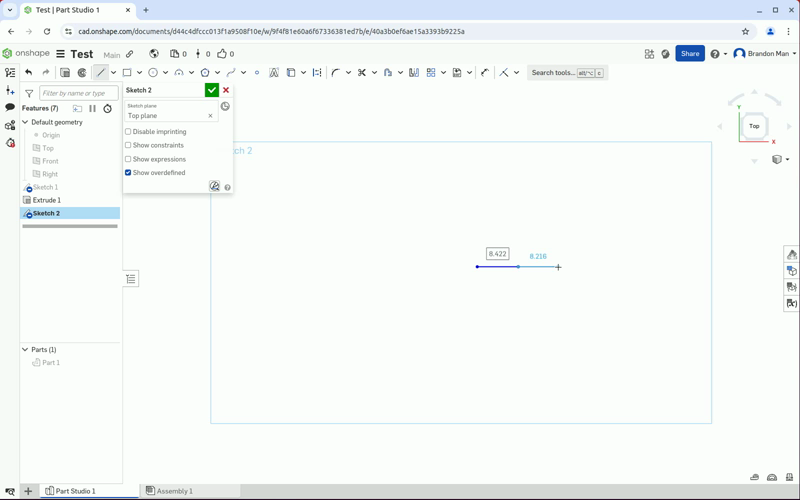
key_up(shift)
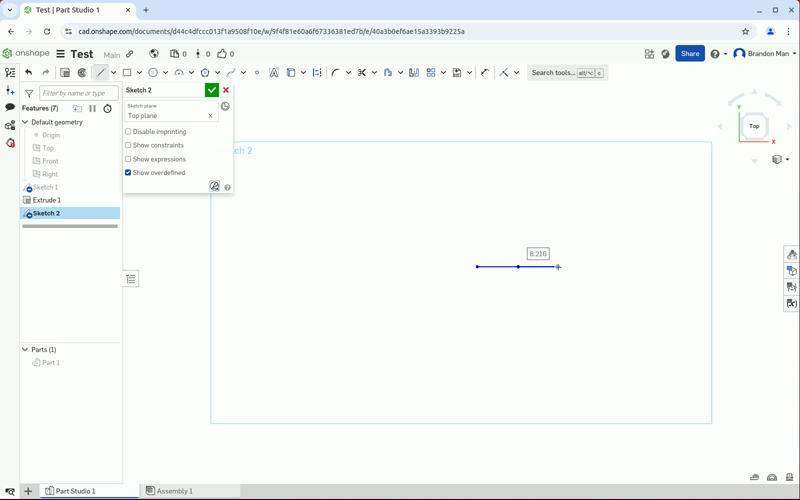
key_down(shift)
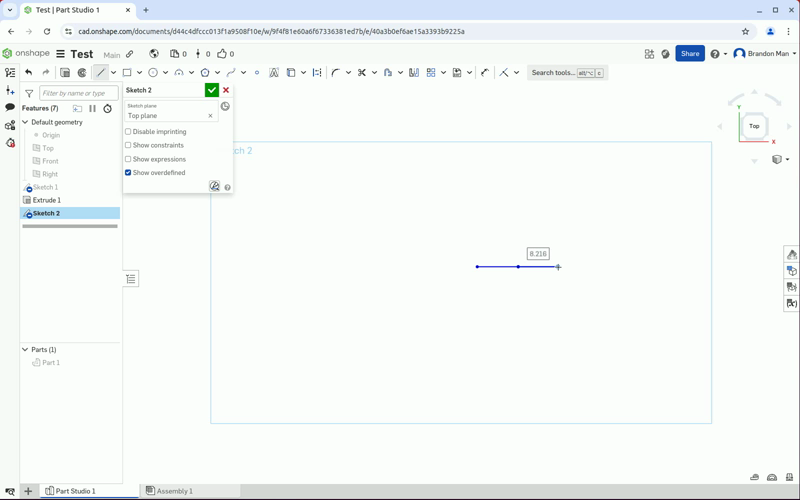
mouse_move(588, 266)
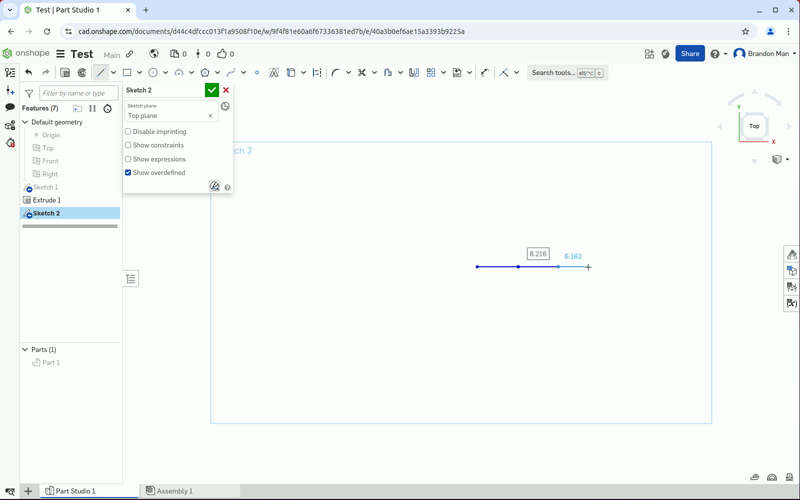
mouse_move(558, 250)
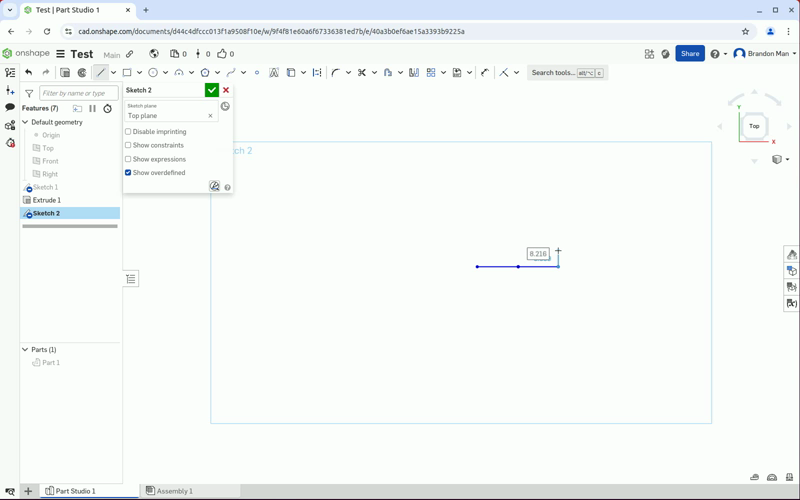
click(558, 250)
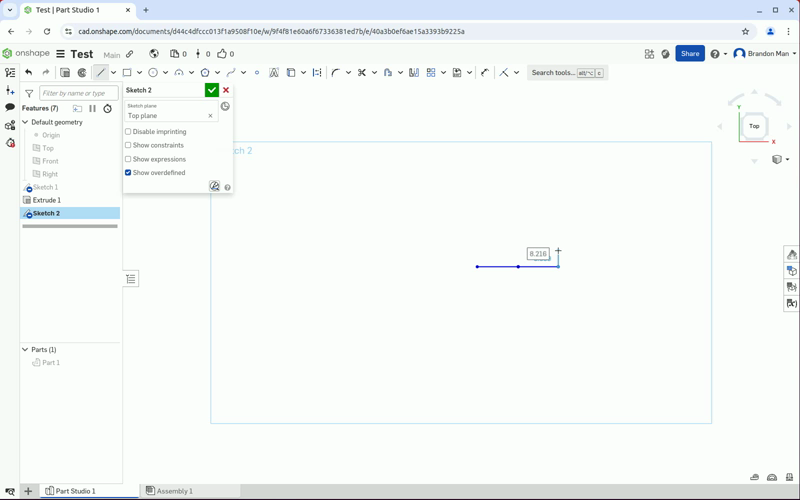
key_up(shift)
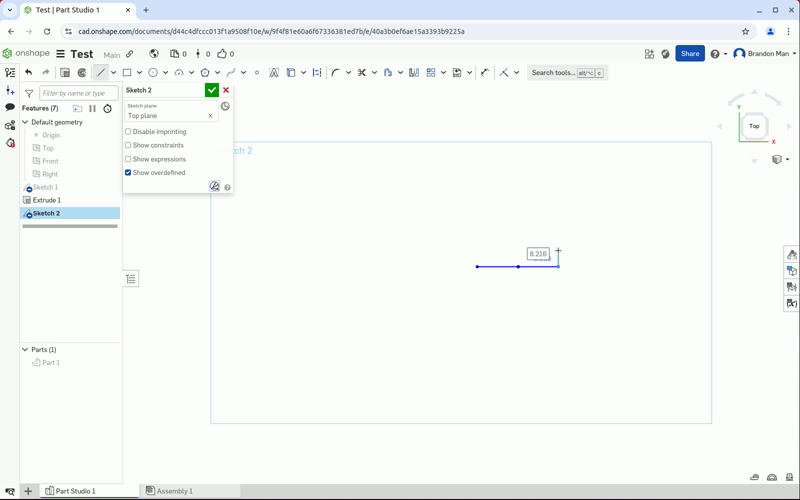
key_down(shift)
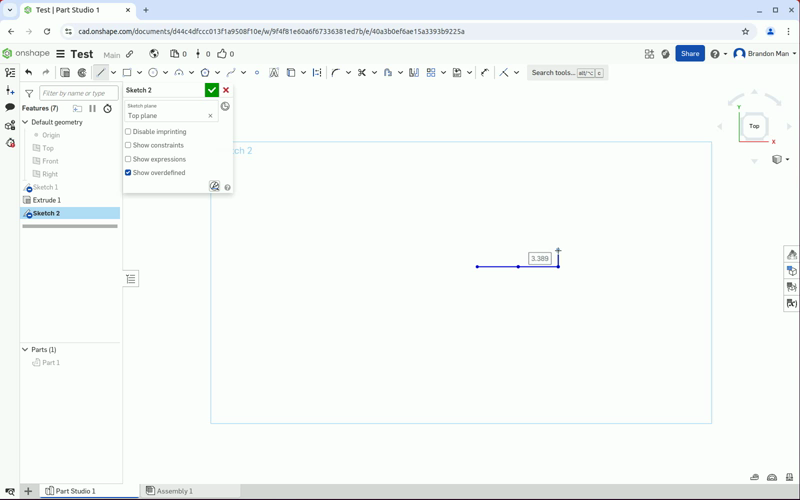
mouse_move(588, 250)
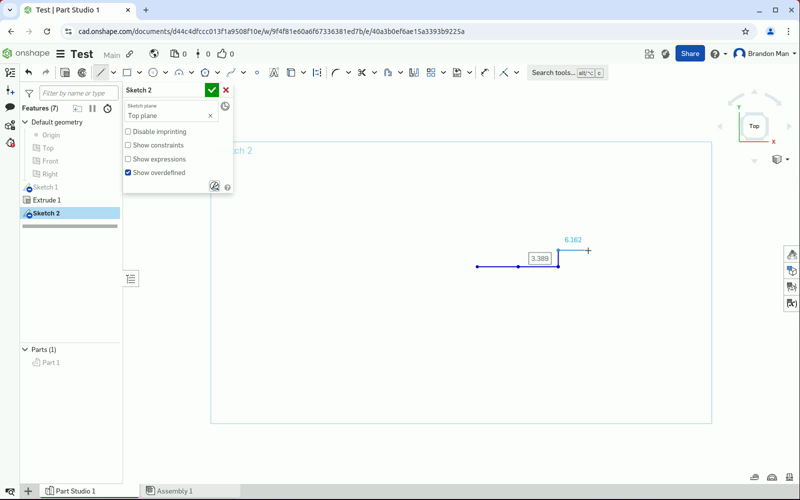
mouse_move(525, 250)
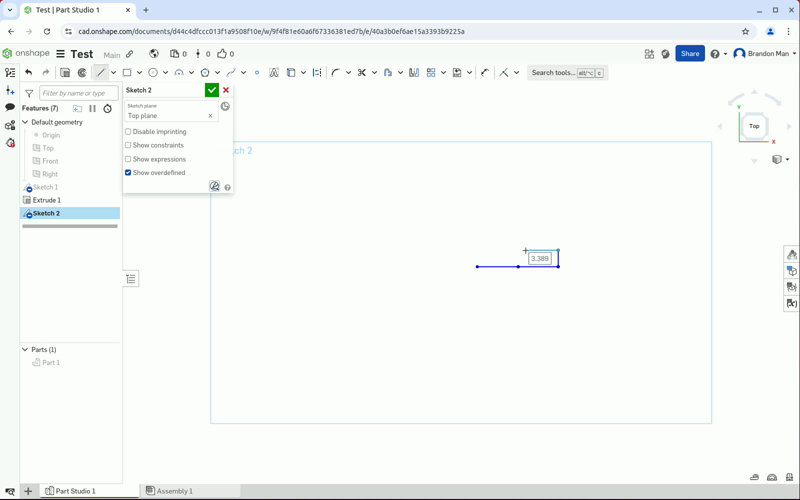
click(525, 250)
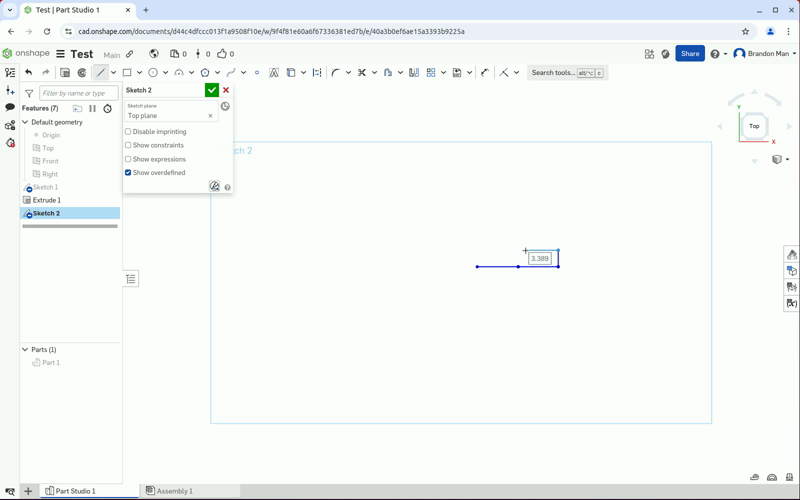
key_up(shift)
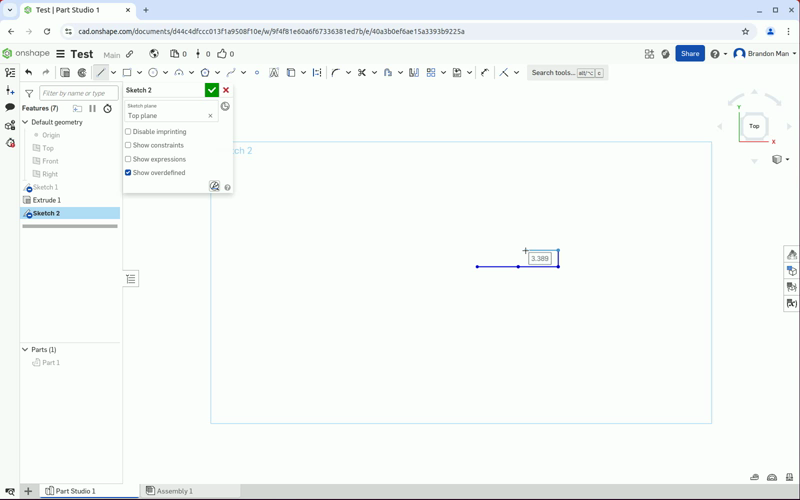
key_down(shift)
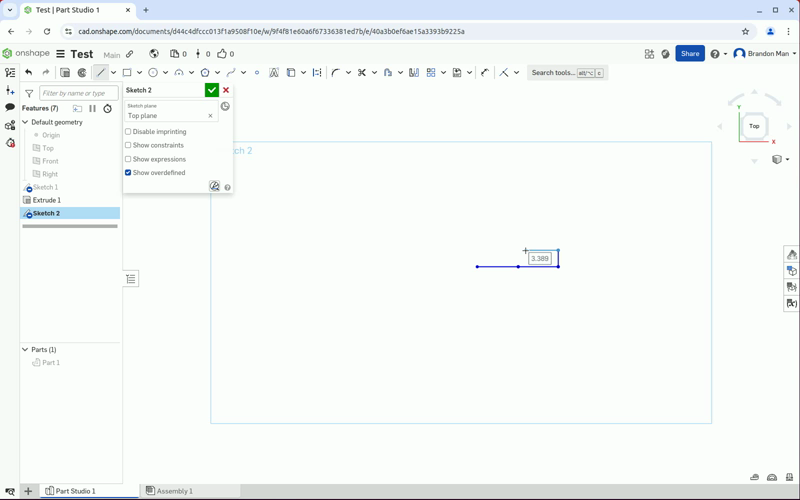
mouse_move(555, 250)
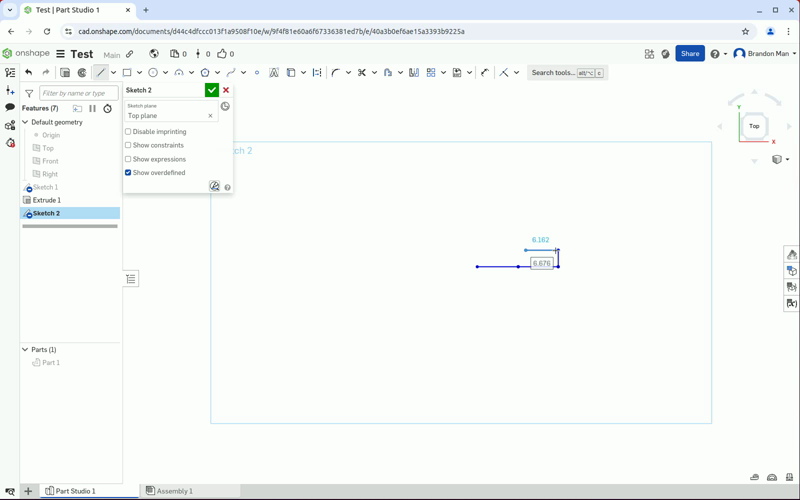
mouse_move(525, 234)
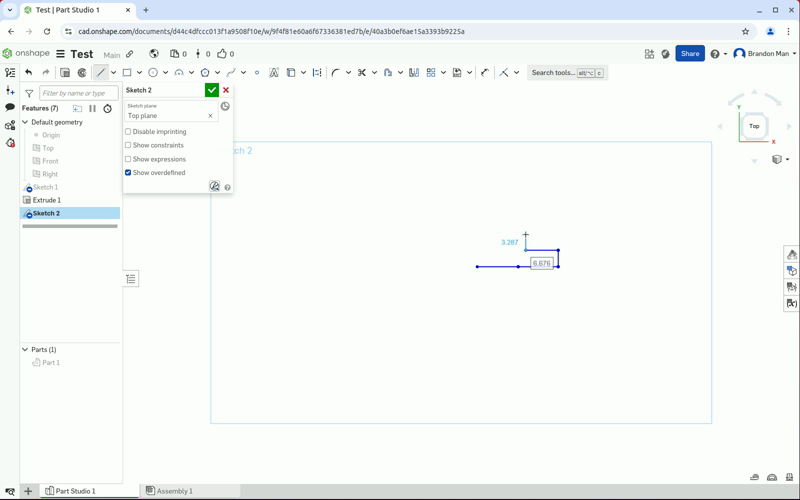
click(525, 234)
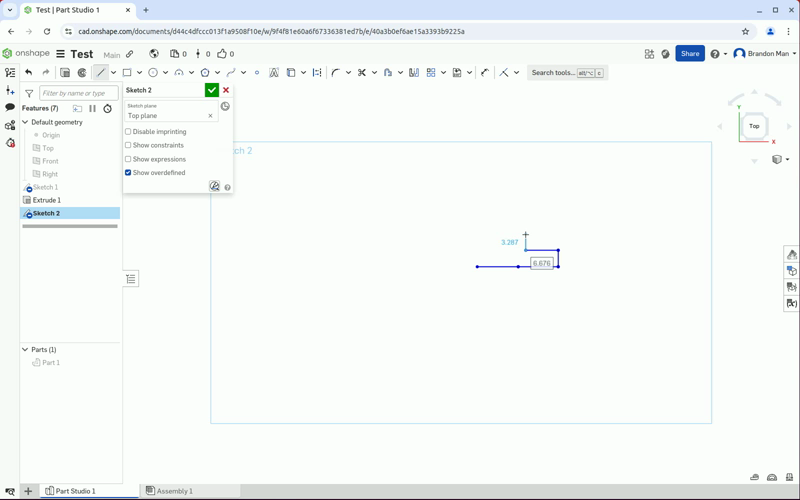
key_up(shift)
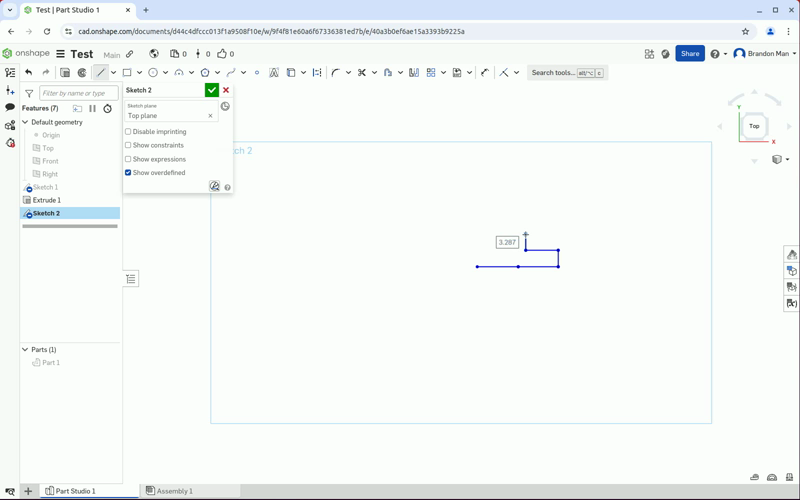
key_down(shift)
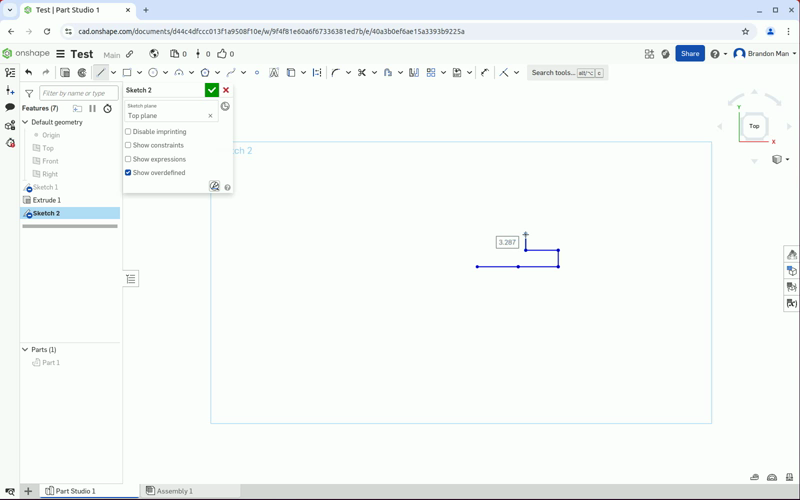
mouse_move(555, 234)
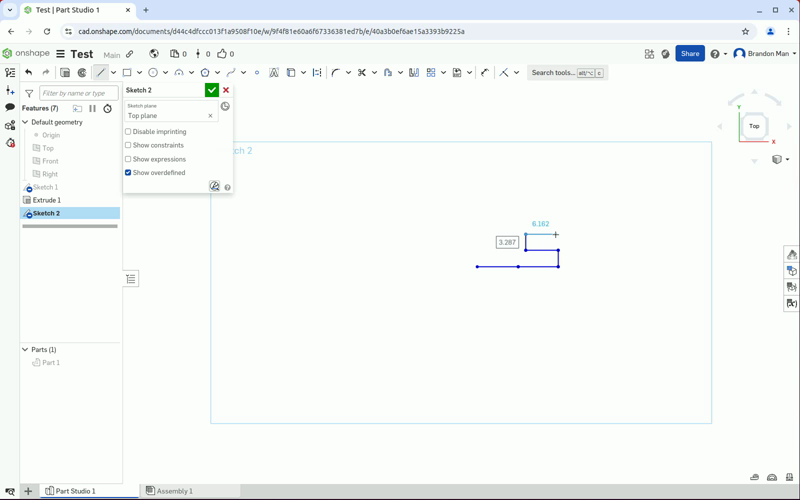
mouse_move(558, 234)
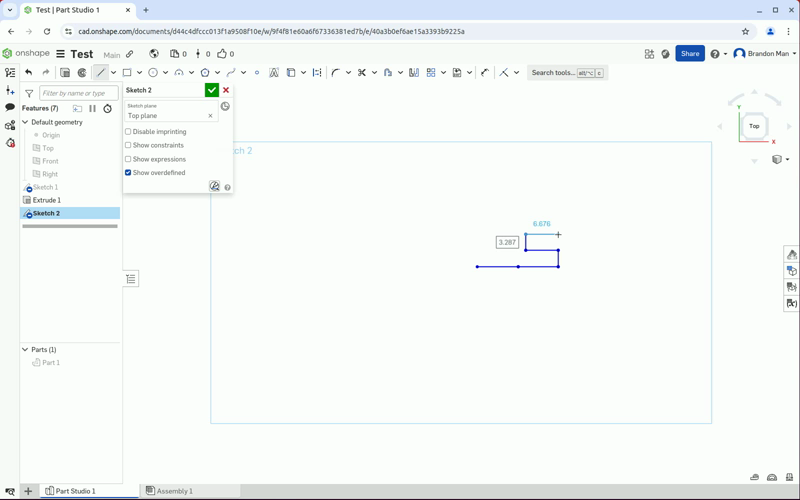
click(558, 234)
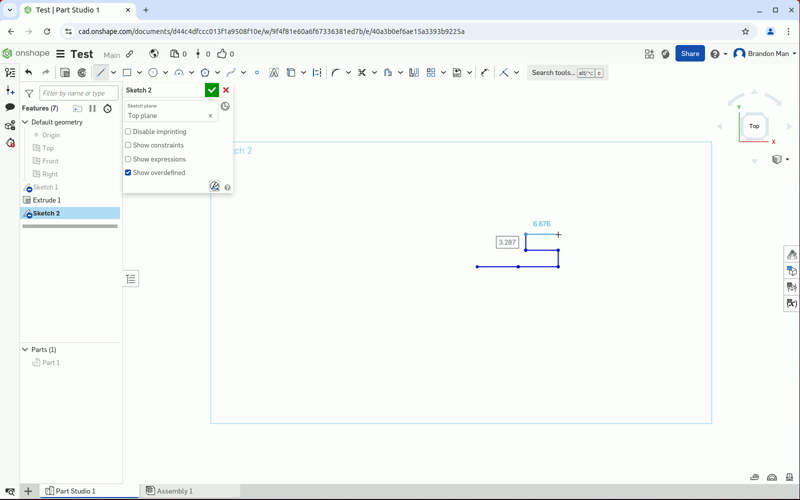
key_up(shift)
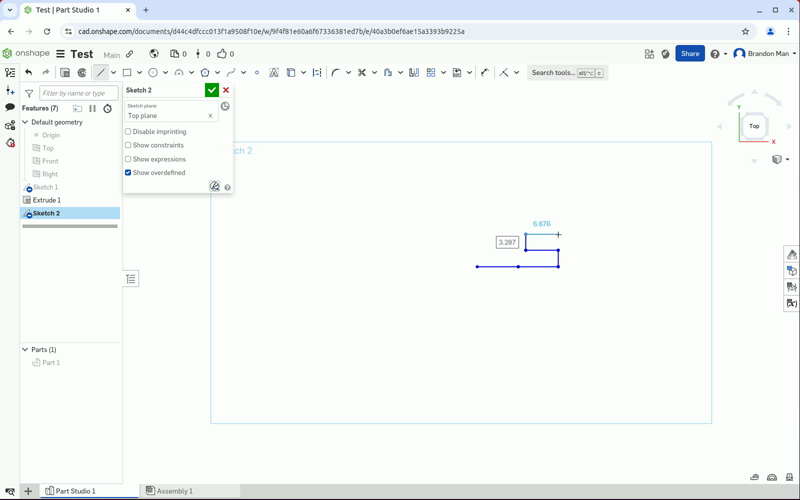
key_down(shift)
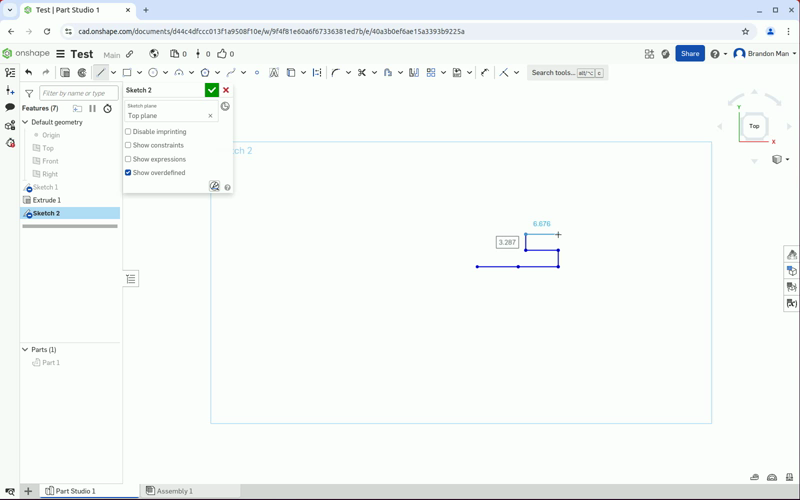
mouse_move(588, 234)
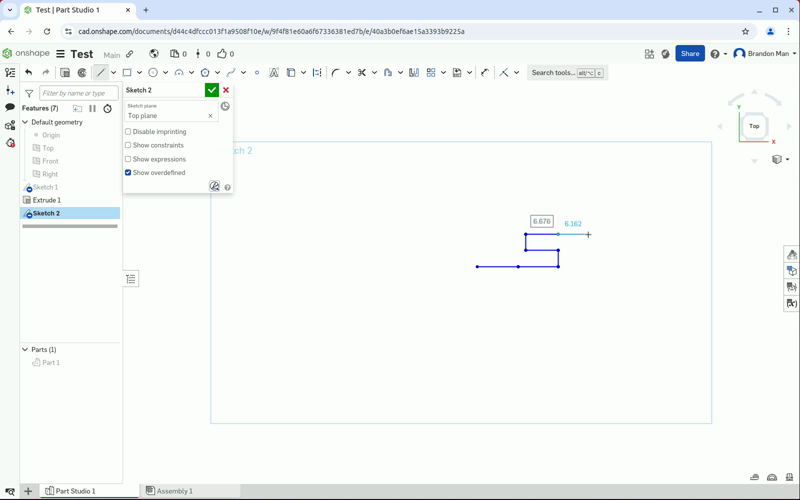
mouse_move(558, 217)
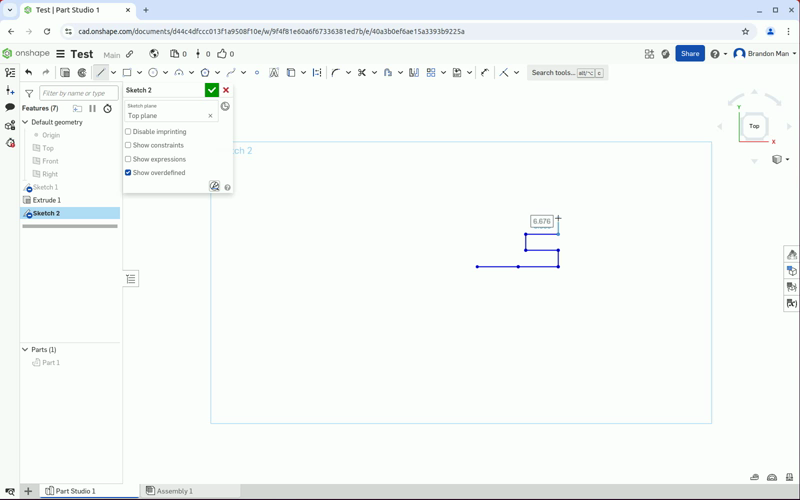
click(558, 217)
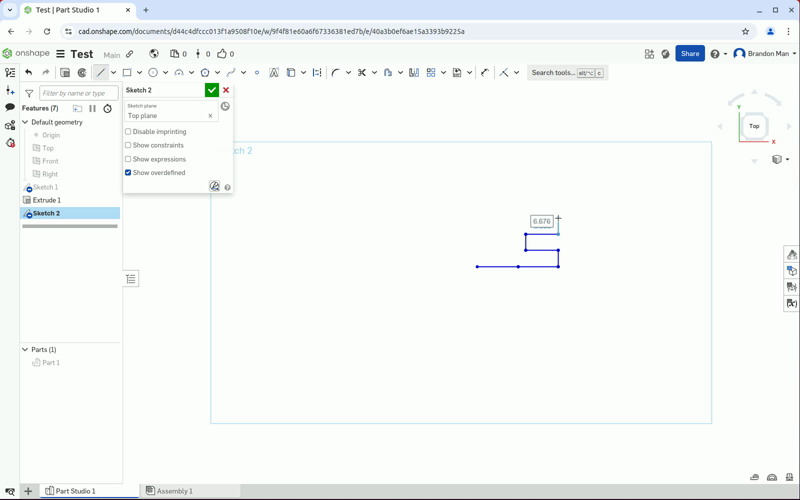
key_up(shift)
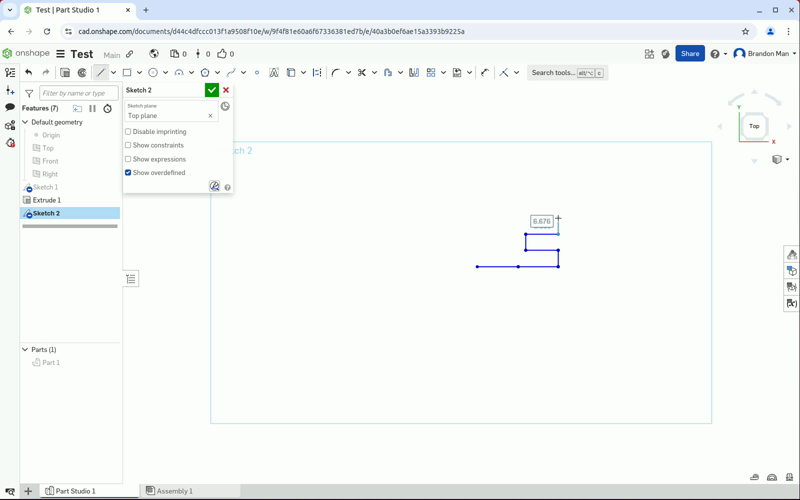
key_down(shift)
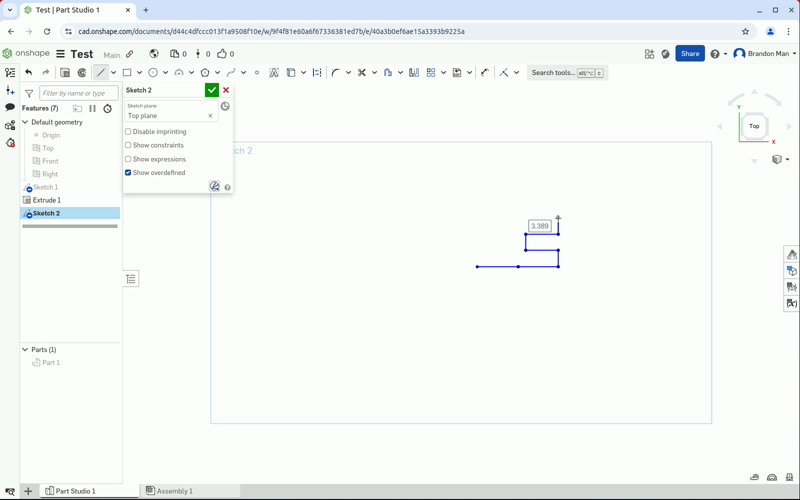
mouse_move(588, 217)
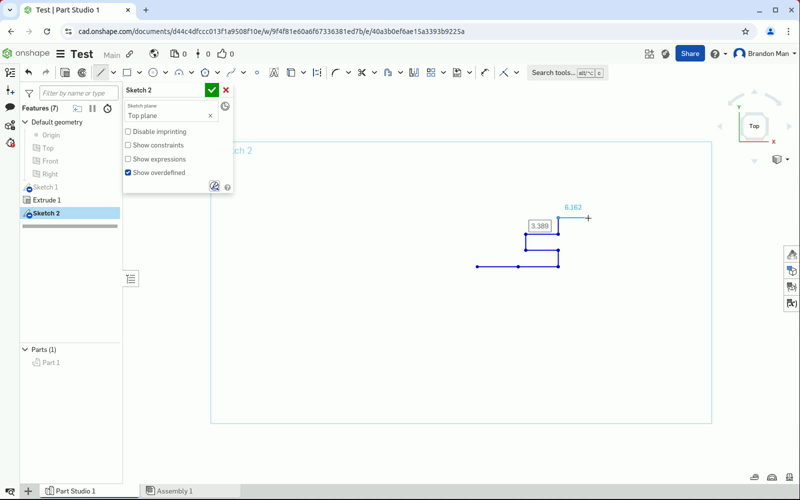
mouse_move(518, 217)
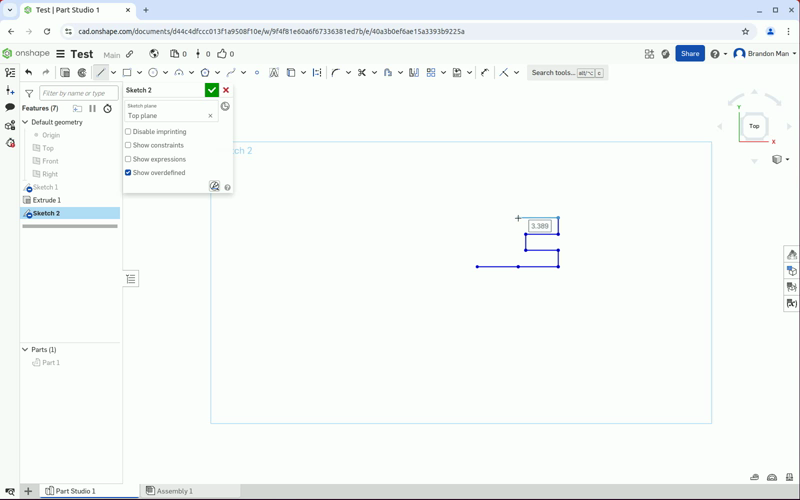
click(518, 217)
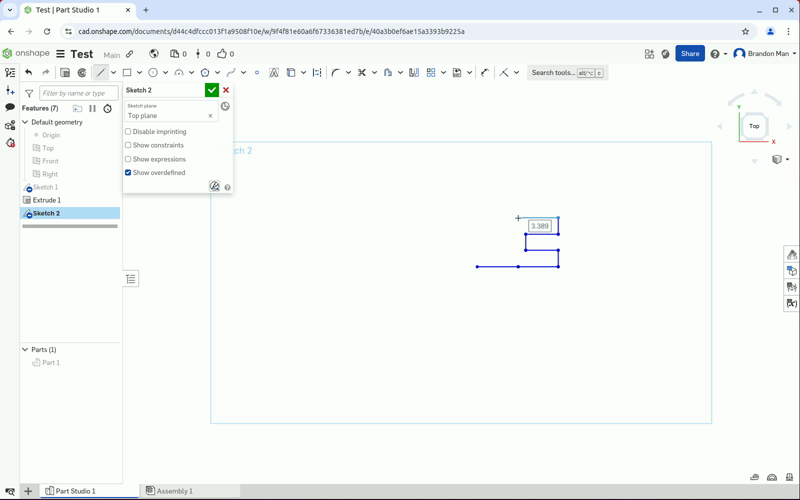
key_up(shift)
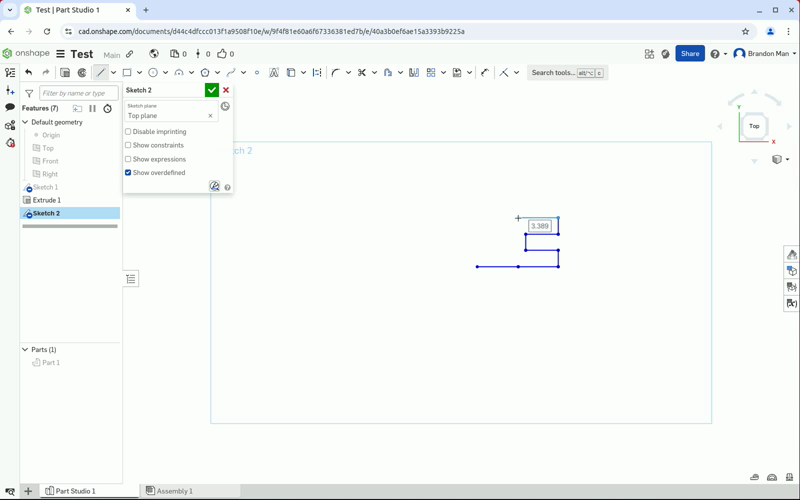
key_down(shift)
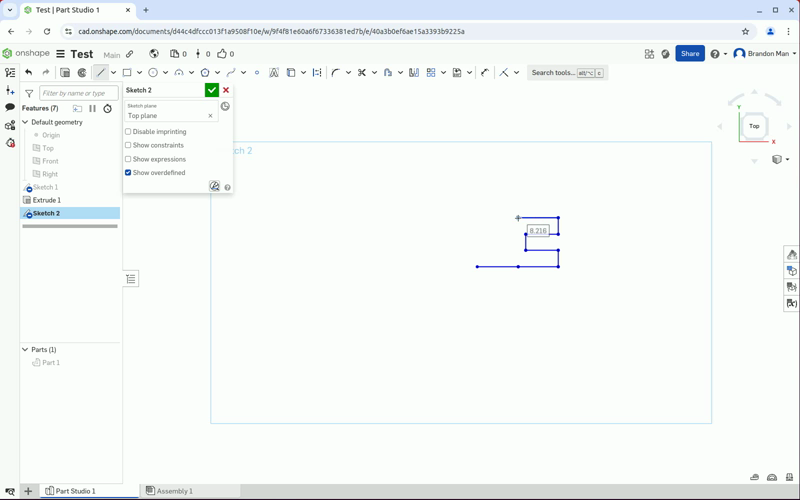
mouse_move(548, 217)
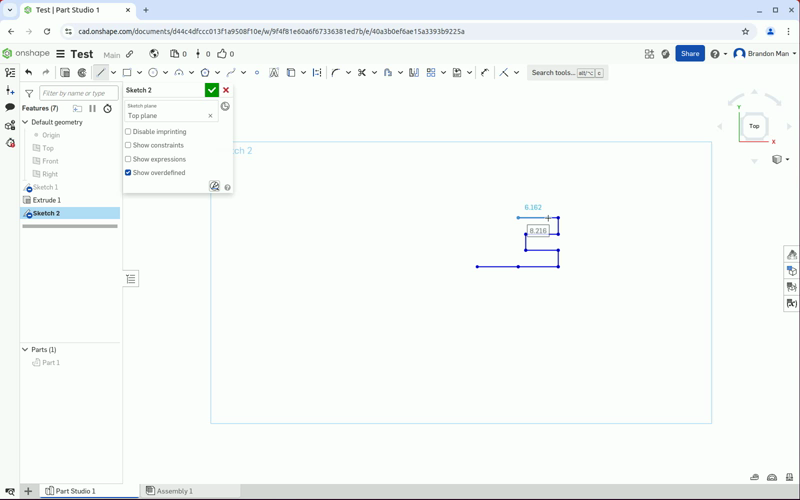
mouse_move(477, 217)
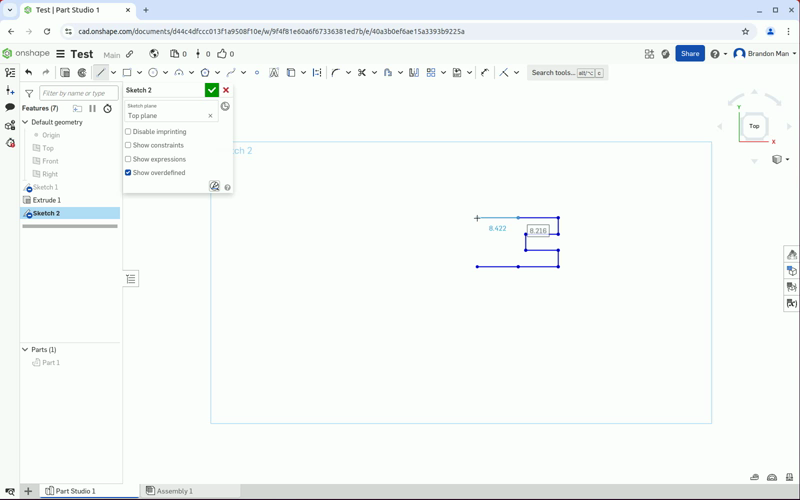
click(477, 217)
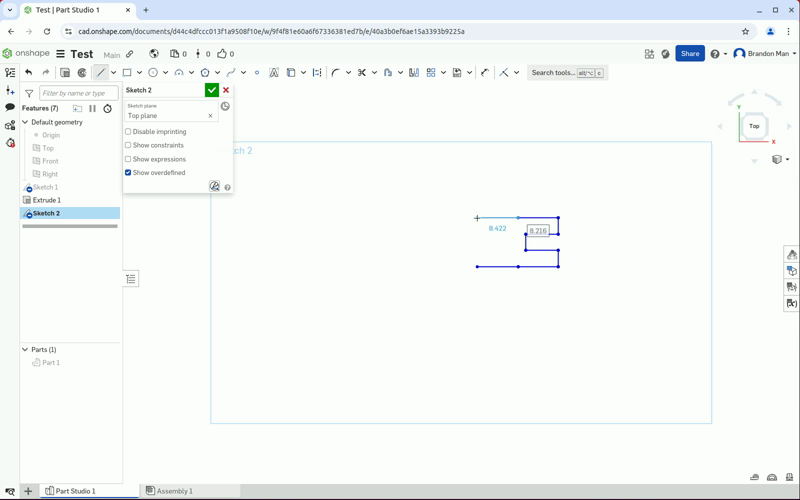
key_up(shift)
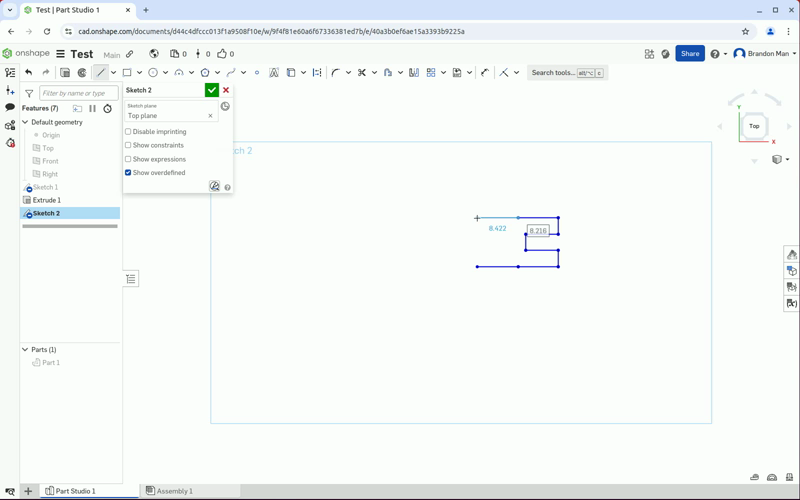
key_down(shift)
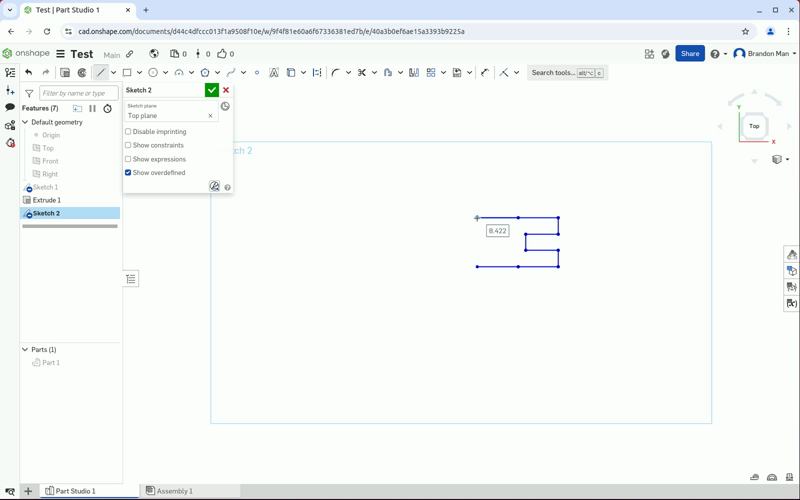
mouse_move(507, 217)
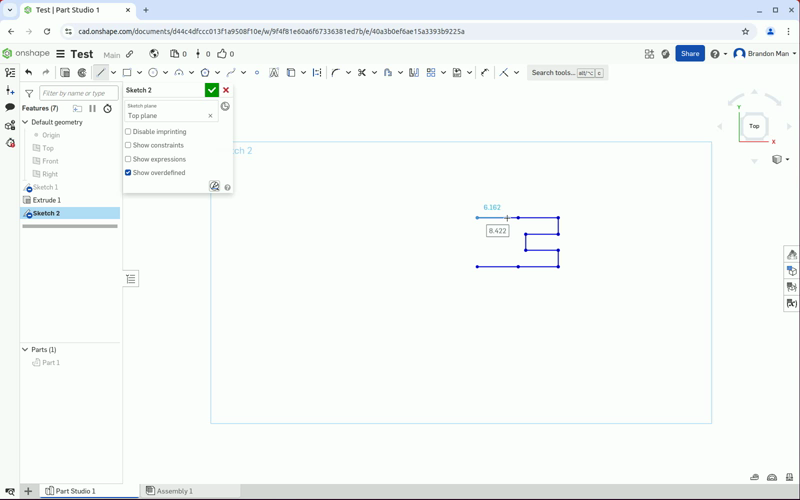
mouse_move(477, 234)
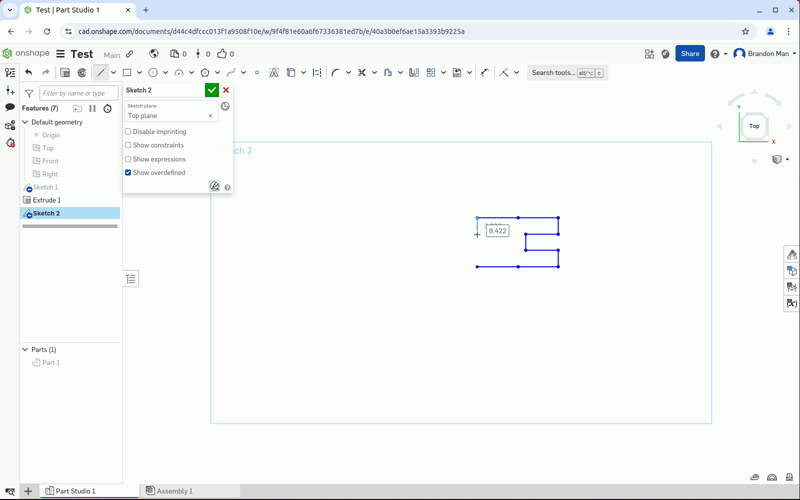
click(477, 234)
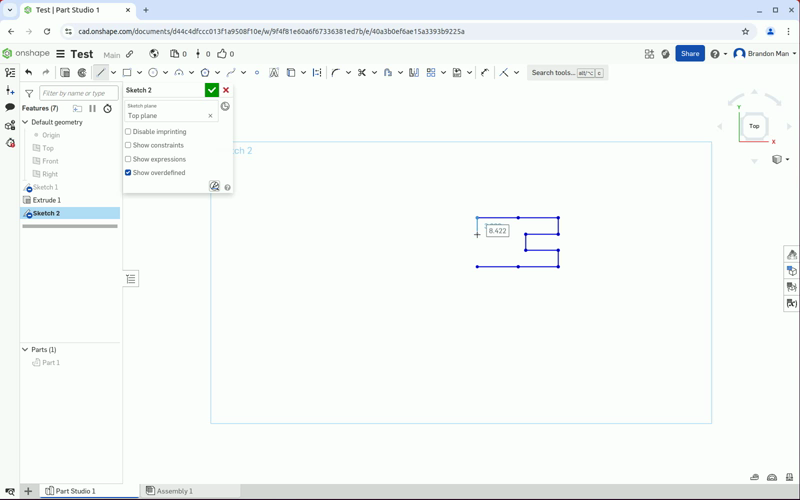
key_up(shift)
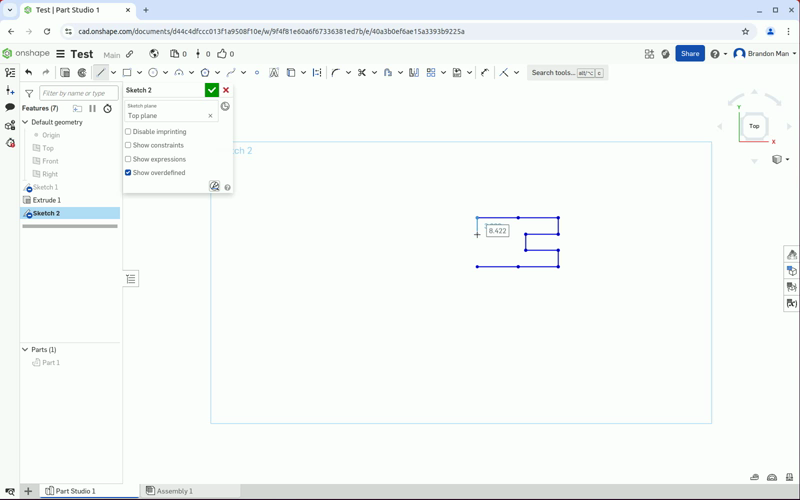
key_down(shift)
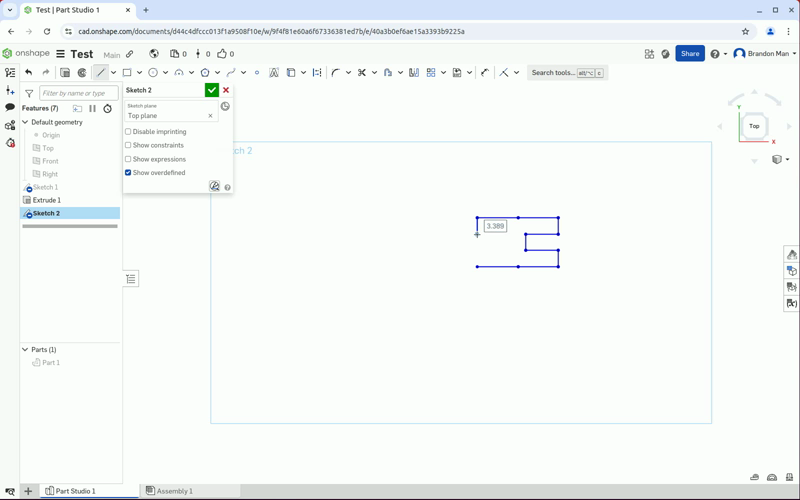
mouse_move(507, 234)
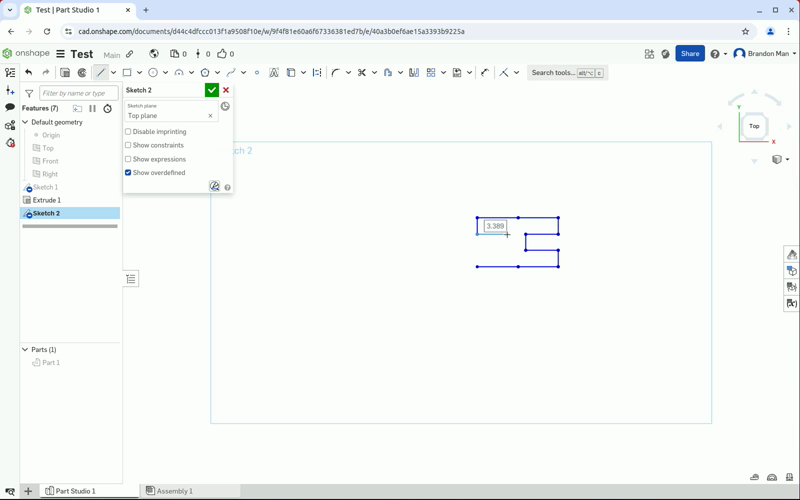
mouse_move(509, 234)
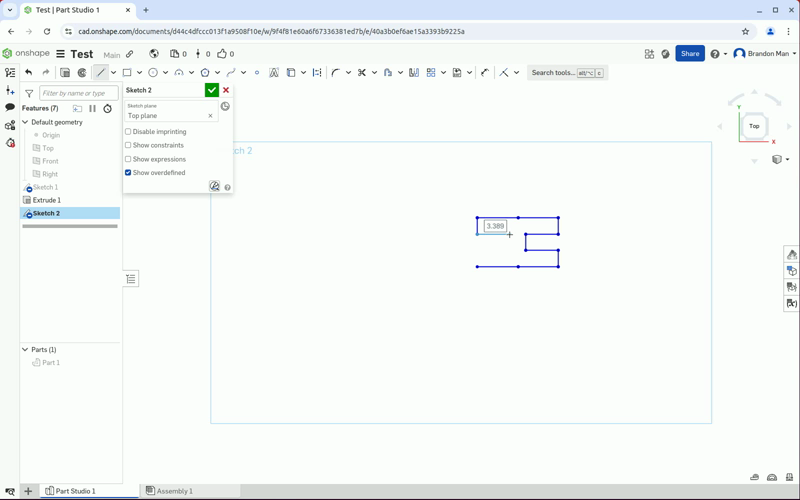
click(509, 234)
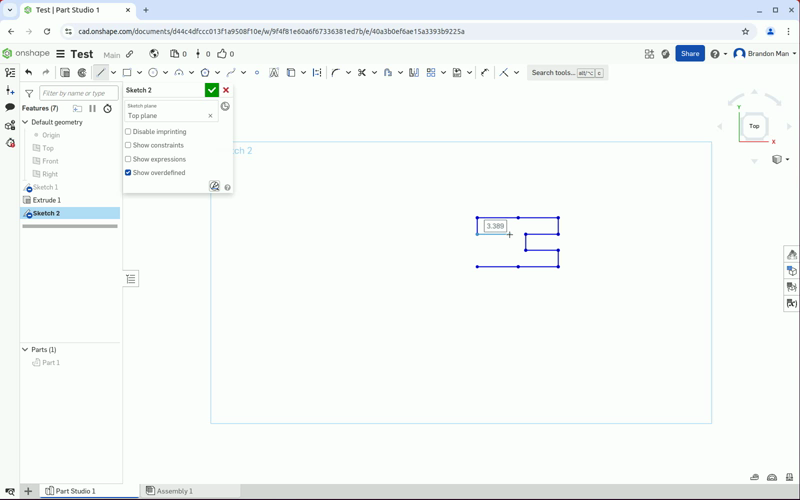
key_up(shift)
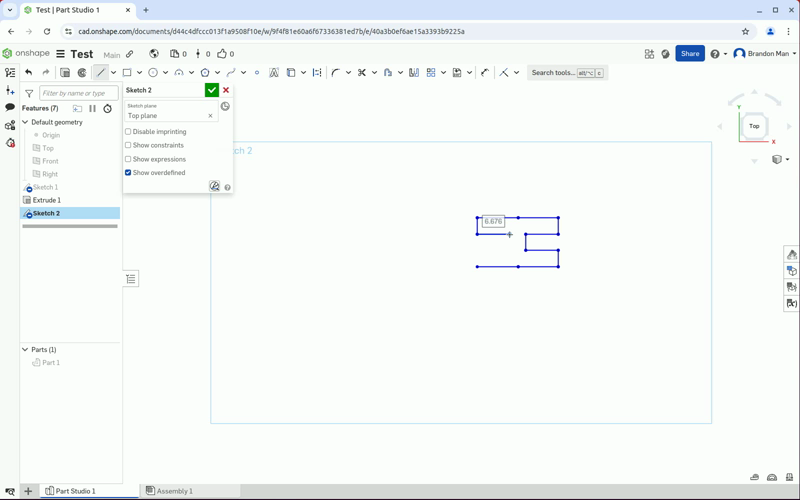
key_down(shift)
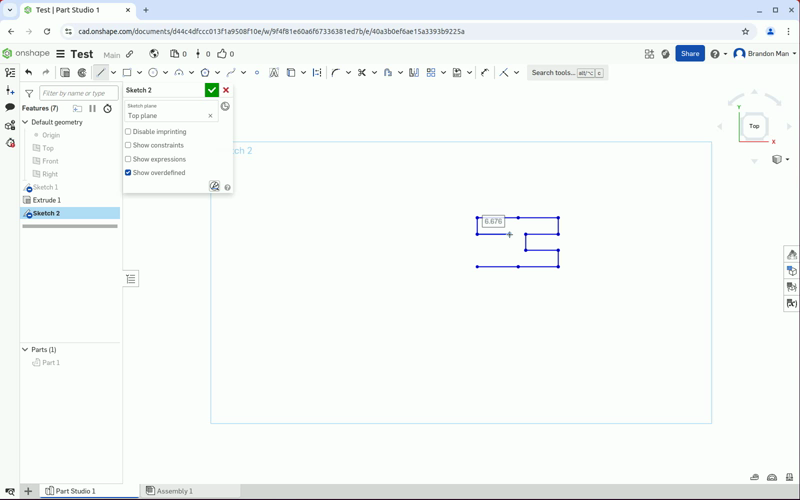
mouse_move(539, 234)
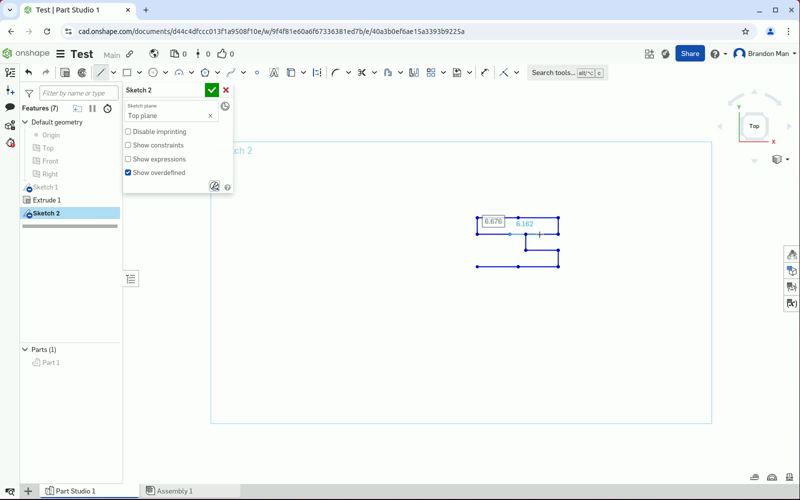
mouse_move(509, 250)
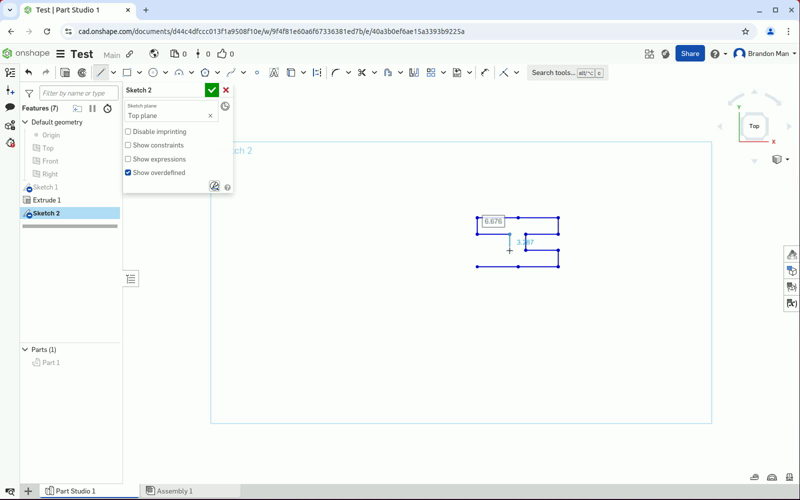
click(509, 250)
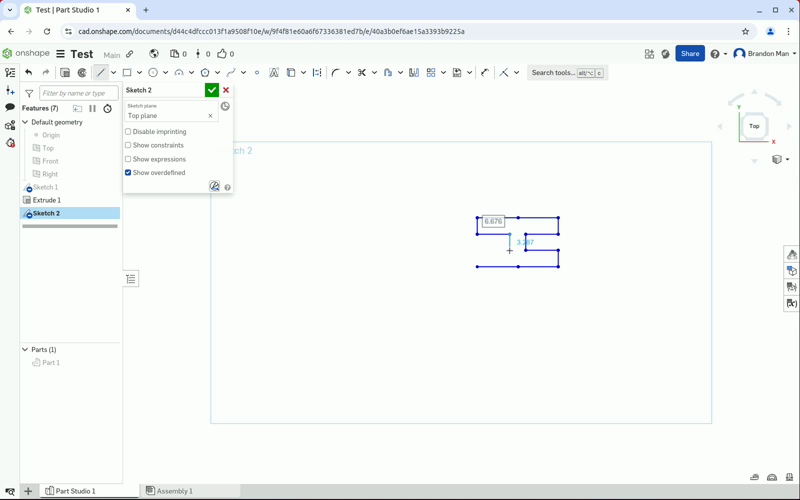
key_up(shift)
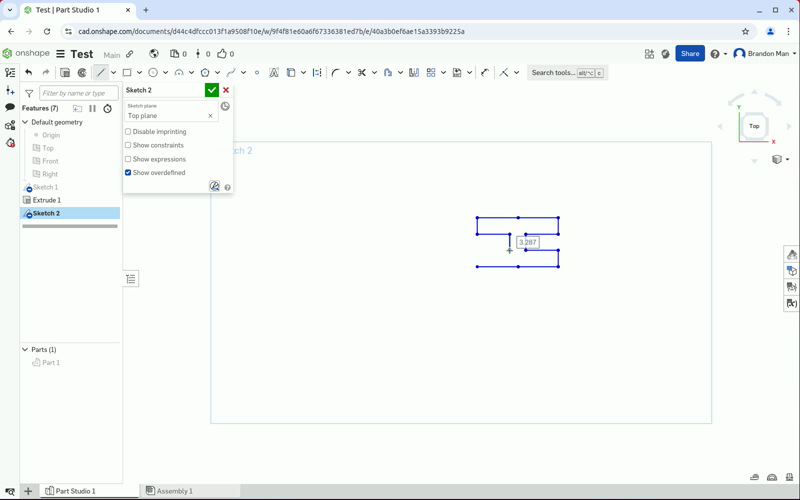
key_down(shift)
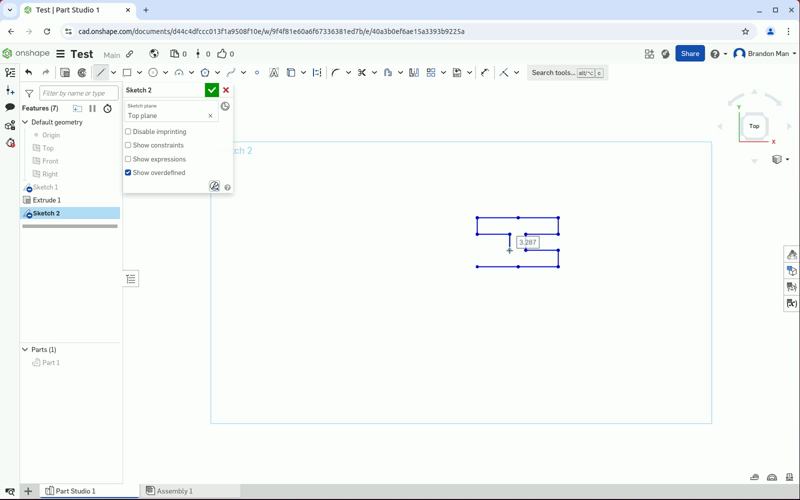
mouse_move(539, 250)
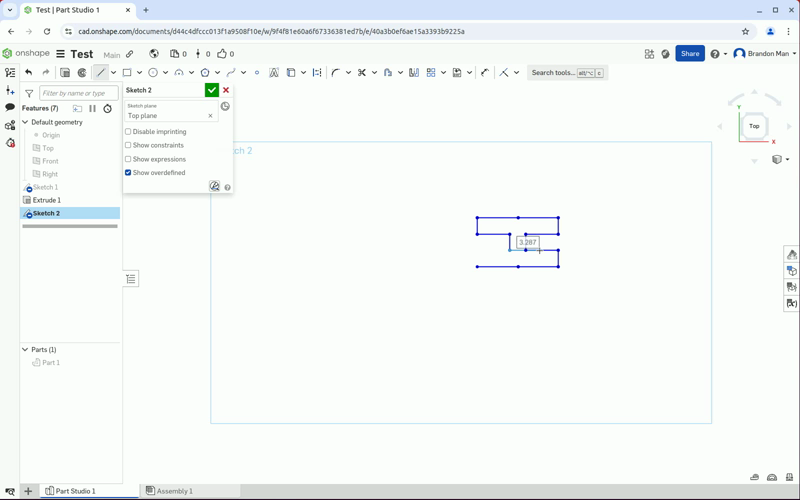
mouse_move(477, 250)
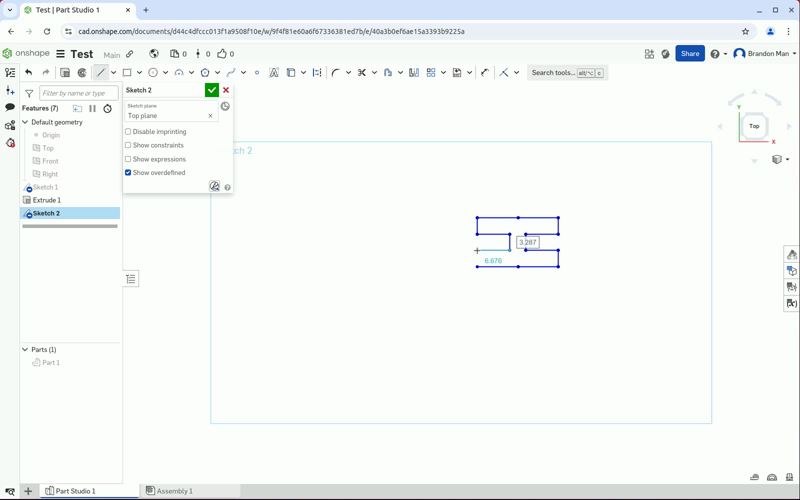
click(477, 250)
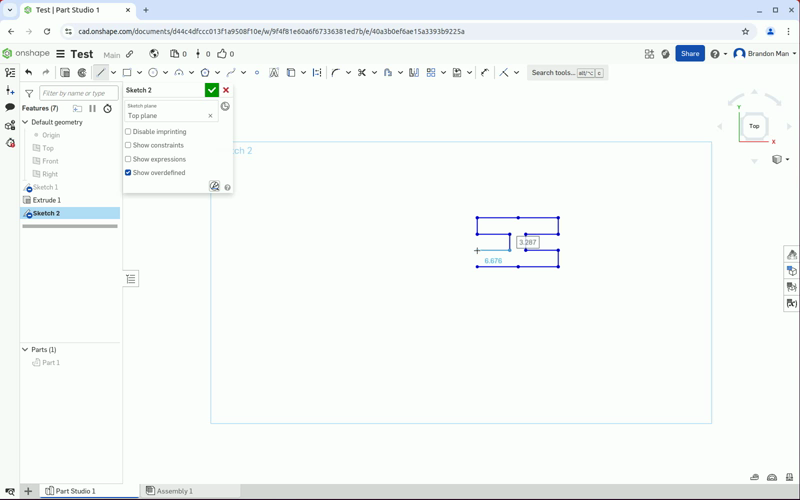
key_up(shift)
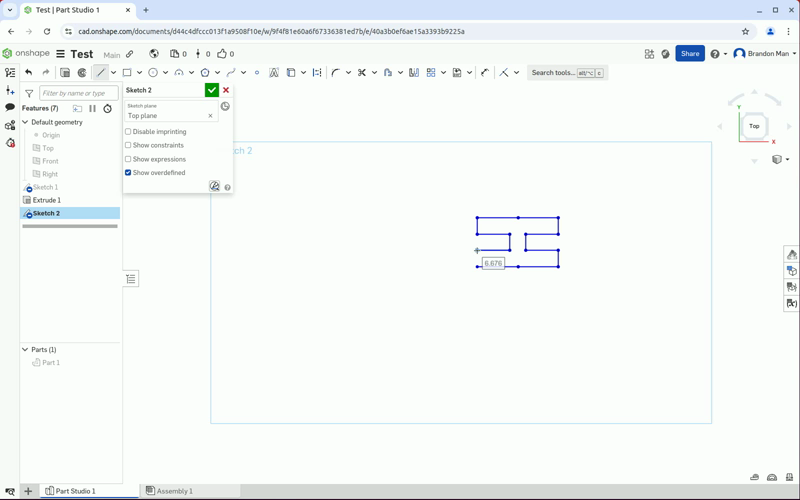
mouse_move(507, 250)
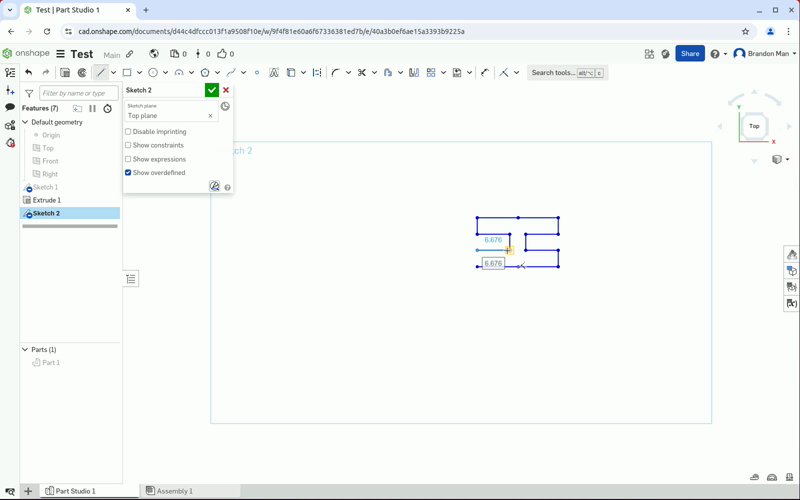
key_down(shift)
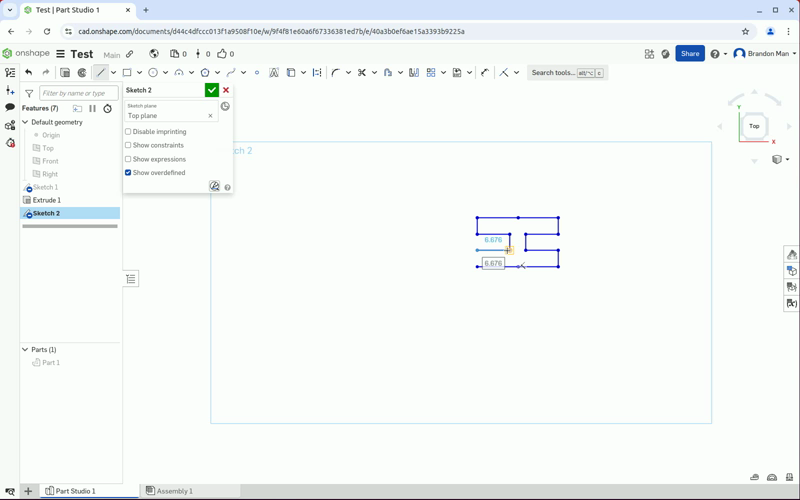
mouse_move(477, 266)
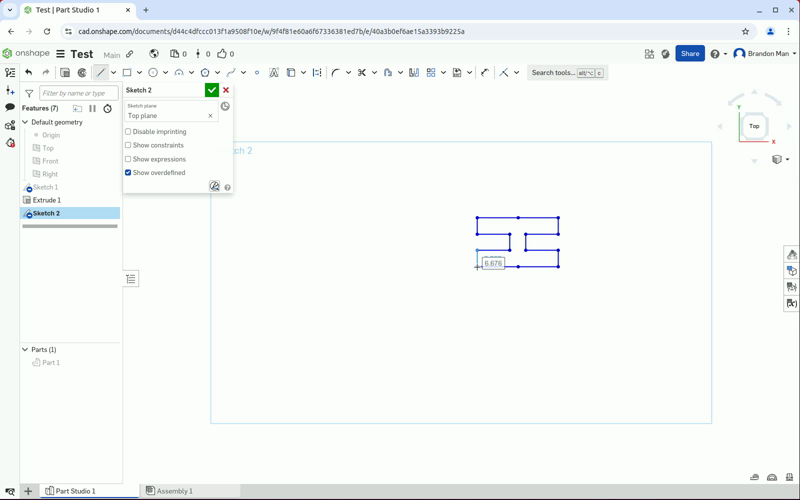
key_up(shift)
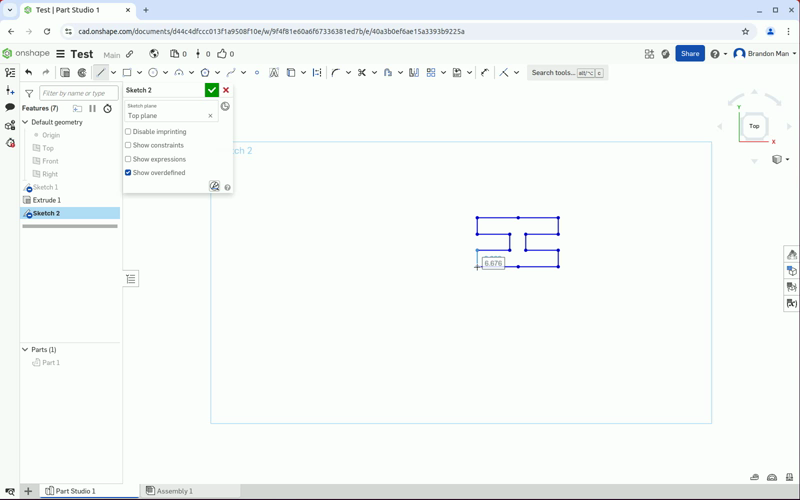
click(477, 266)
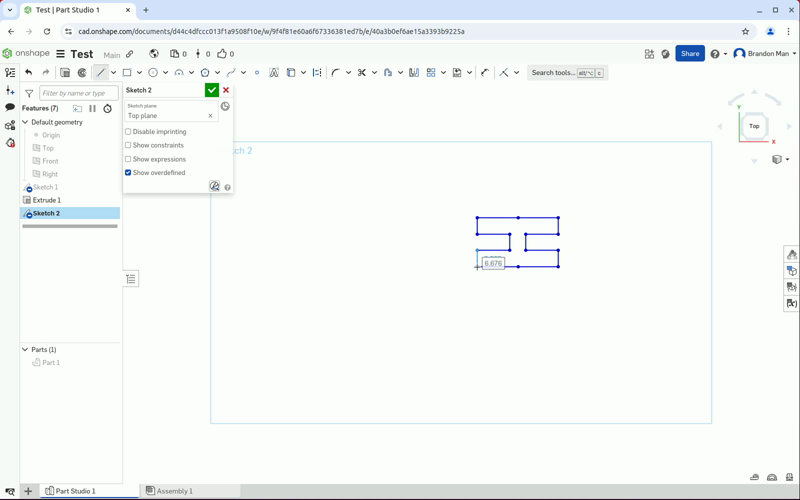
key(esc)
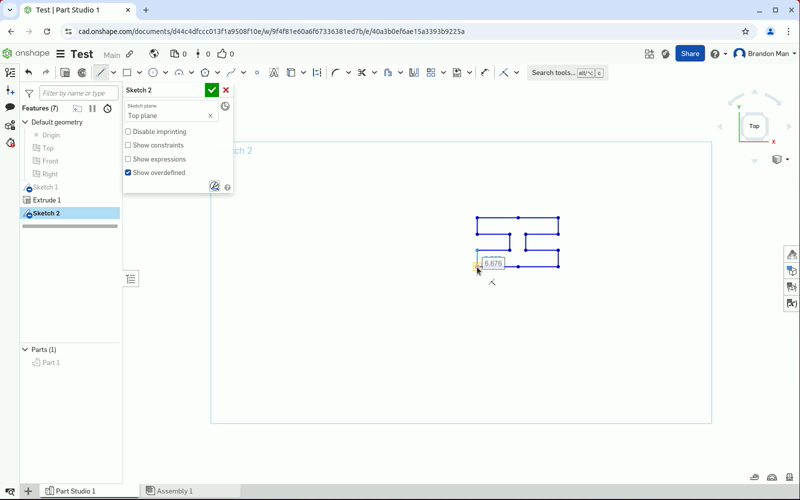
mouse_move(516, 233)
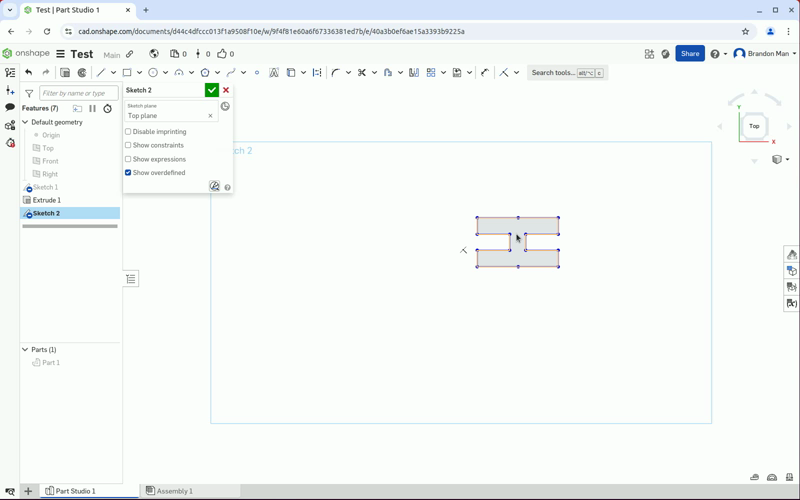
click(516, 233)
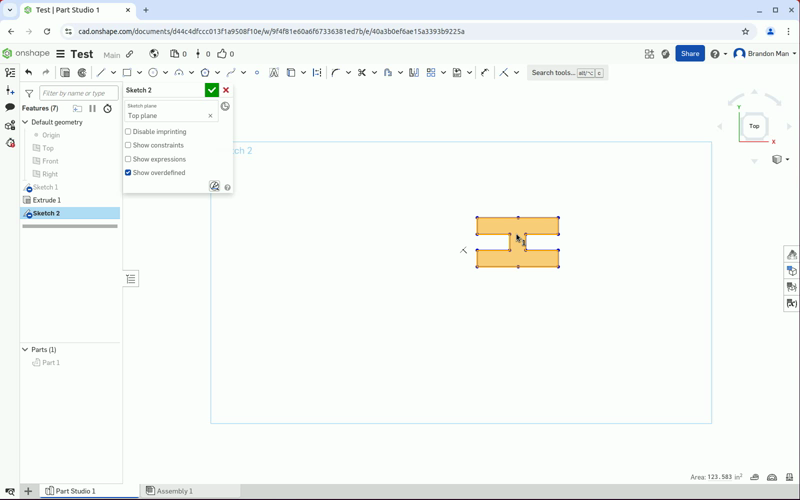
mouse_move(73, 352)
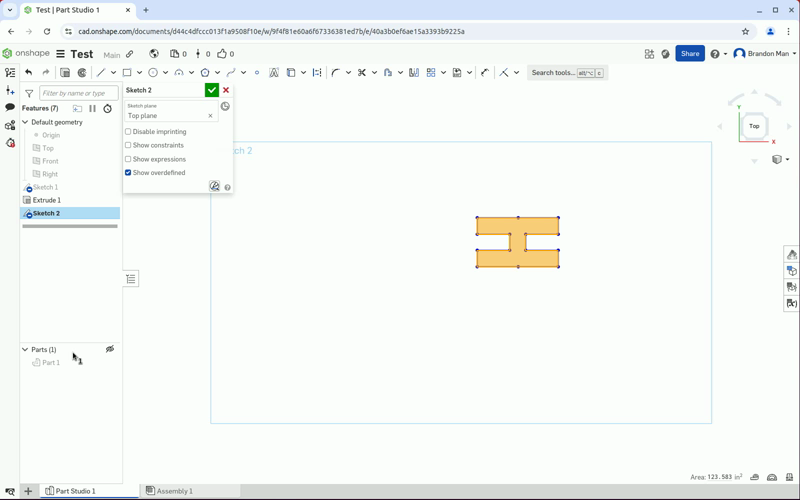
key(shift+y)
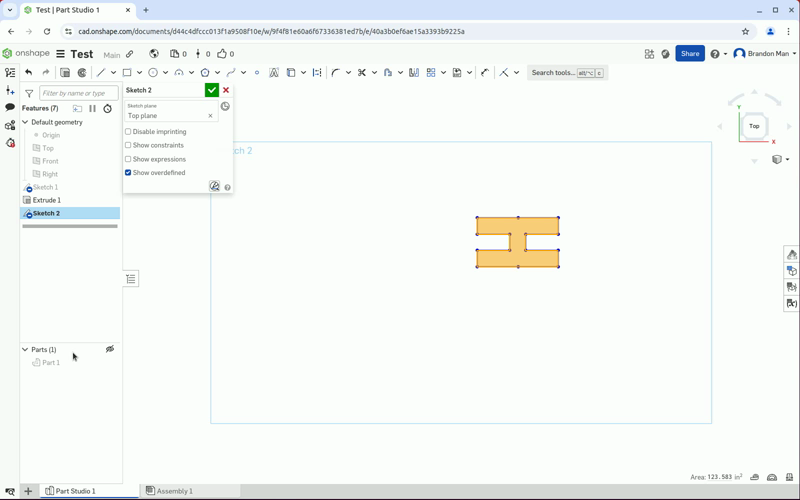
key(shift+e)
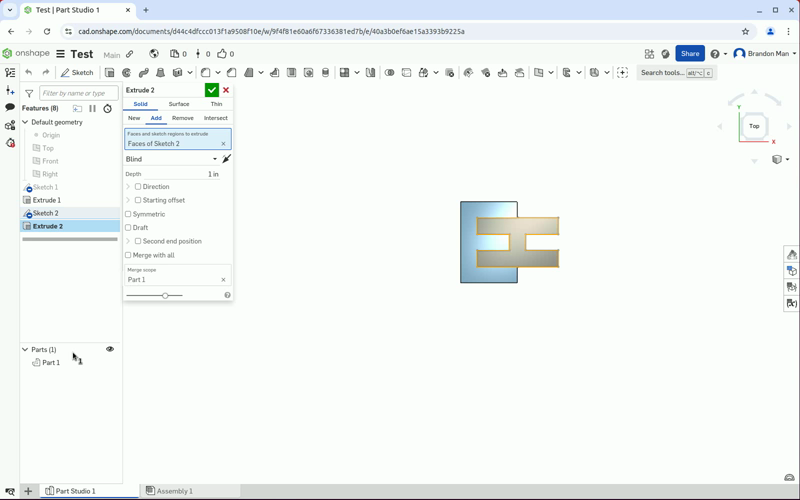
mouse_move(143, 106)
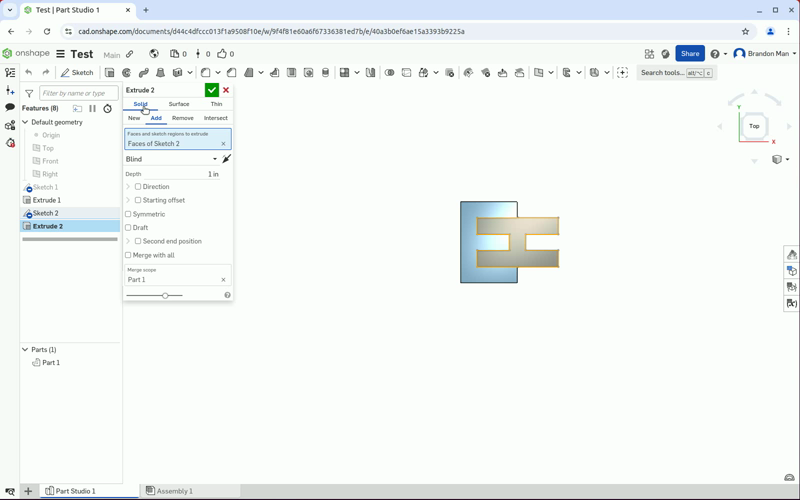
click(143, 106)
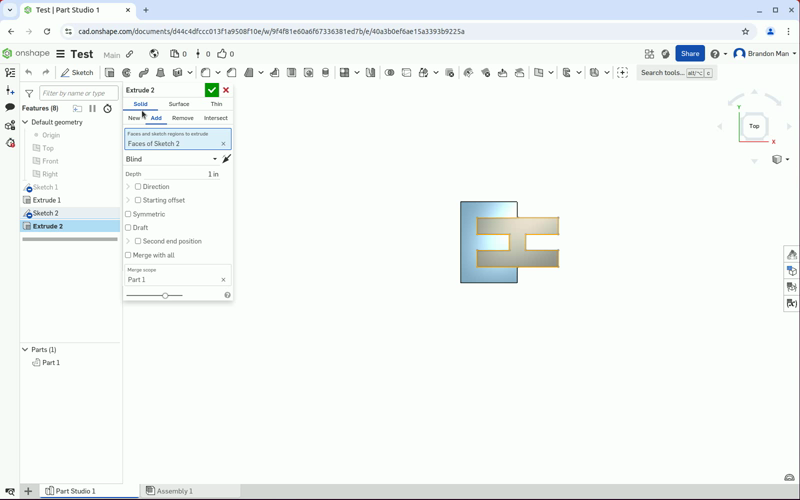
mouse_move(137, 120)
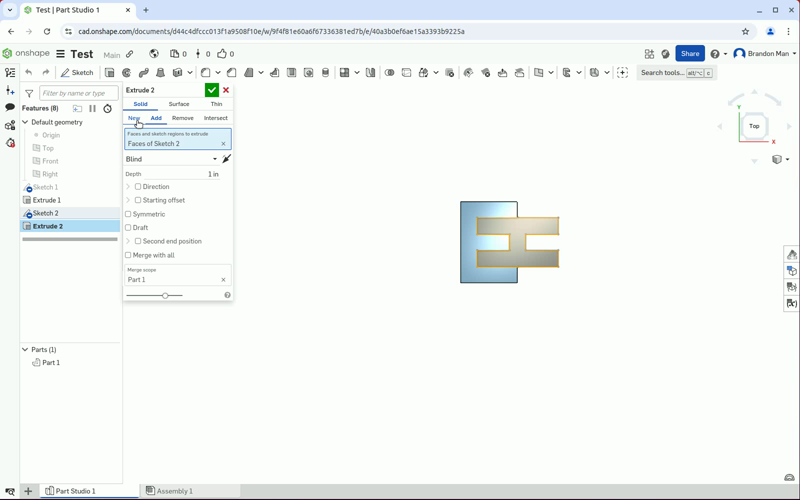
click(137, 120)
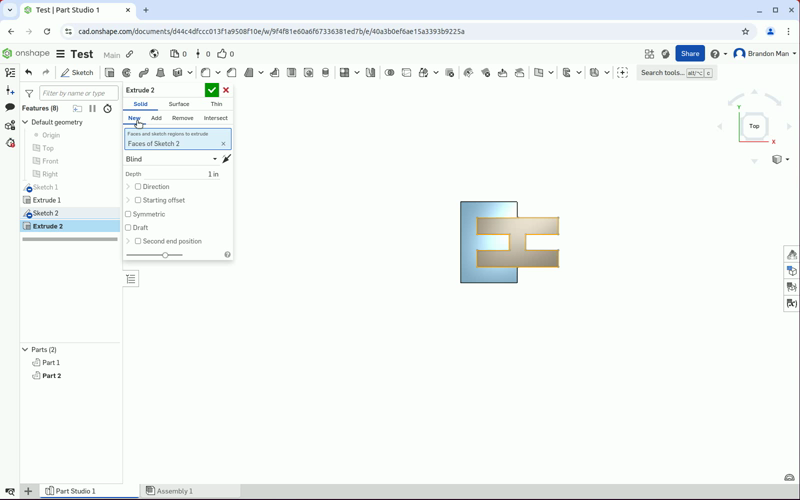
key(tab, 4)
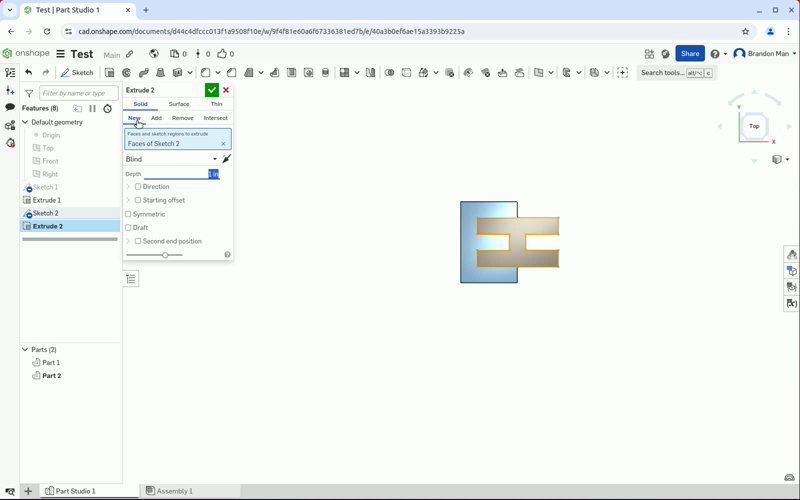
text(4.092)
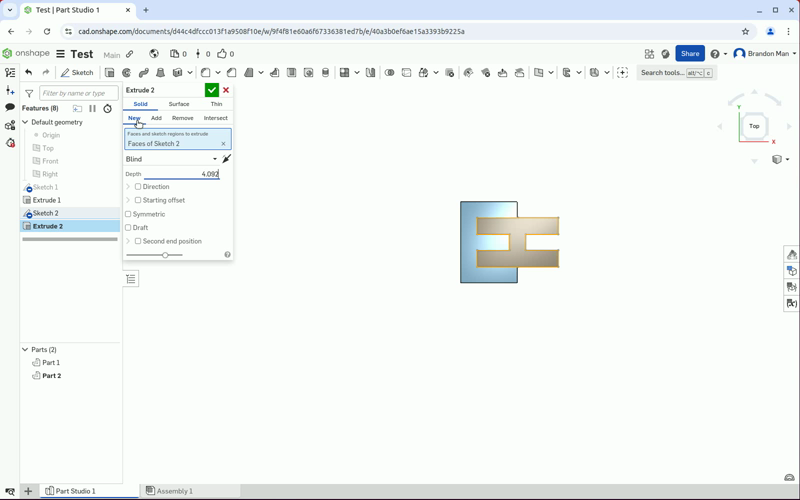
key(enter)
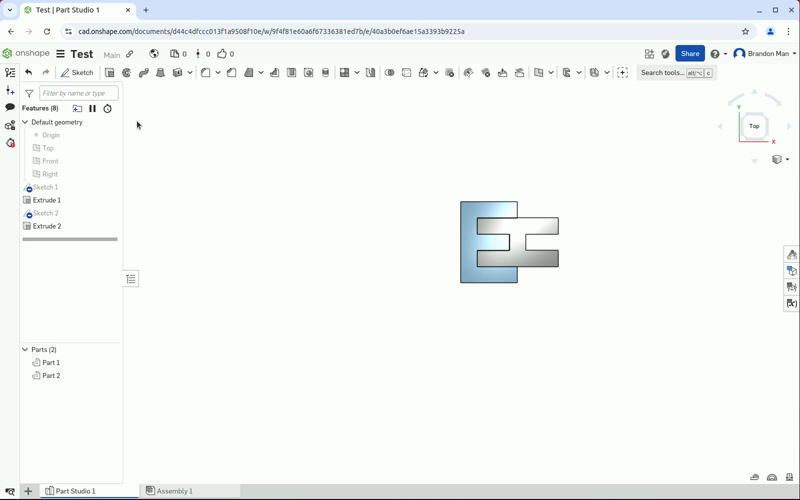
key(shift+h)
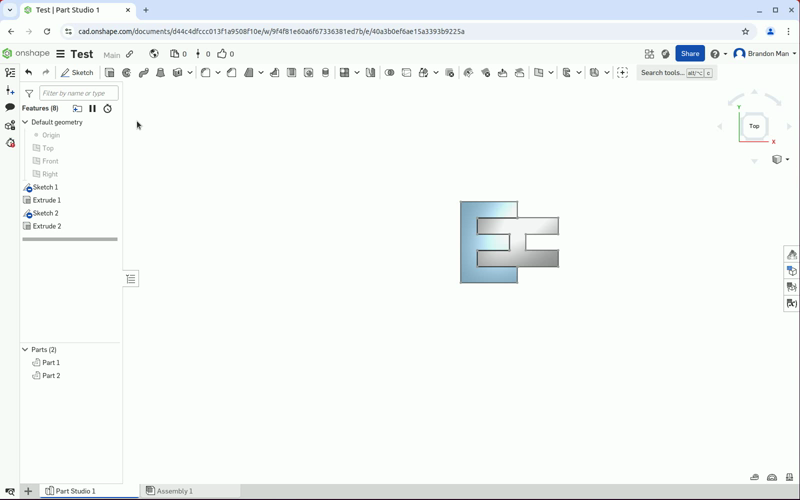
key(shift+h)
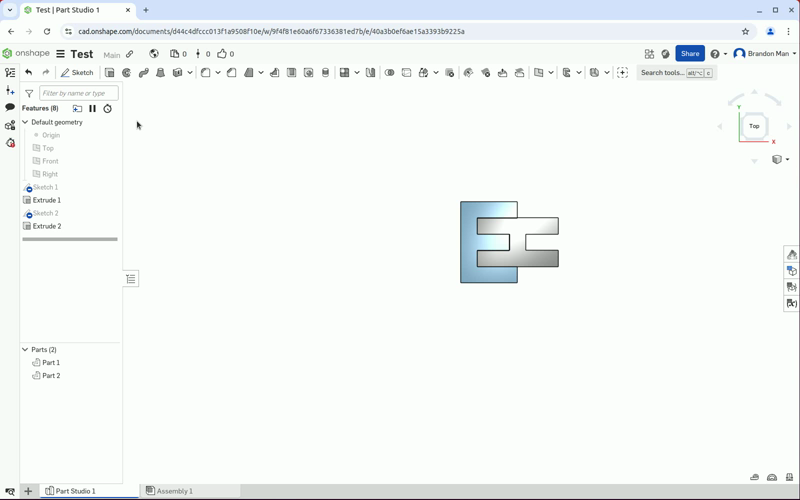
mouse_move(73, 189)
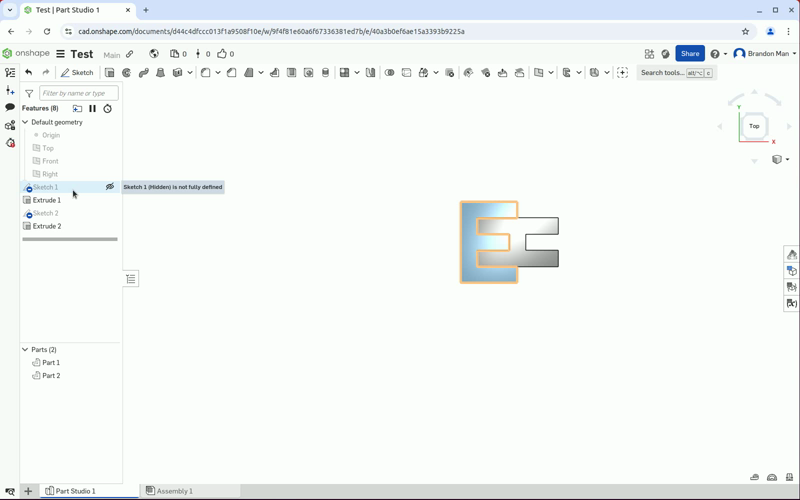
click(73, 189)
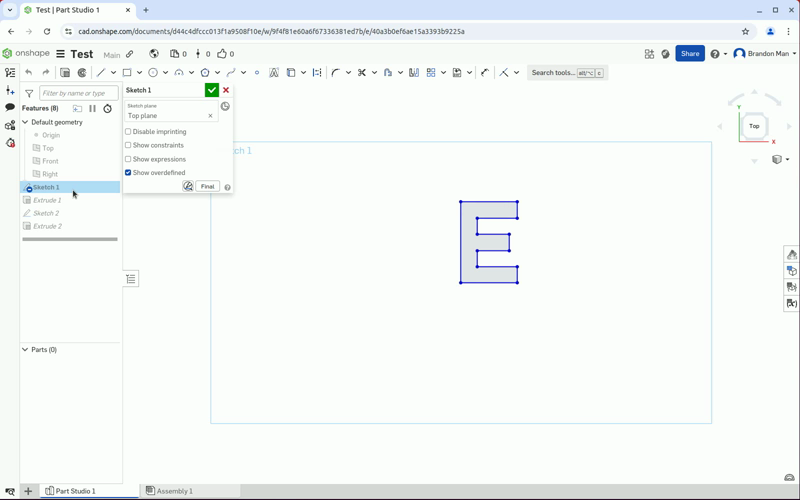
mouse_move(229, 92)
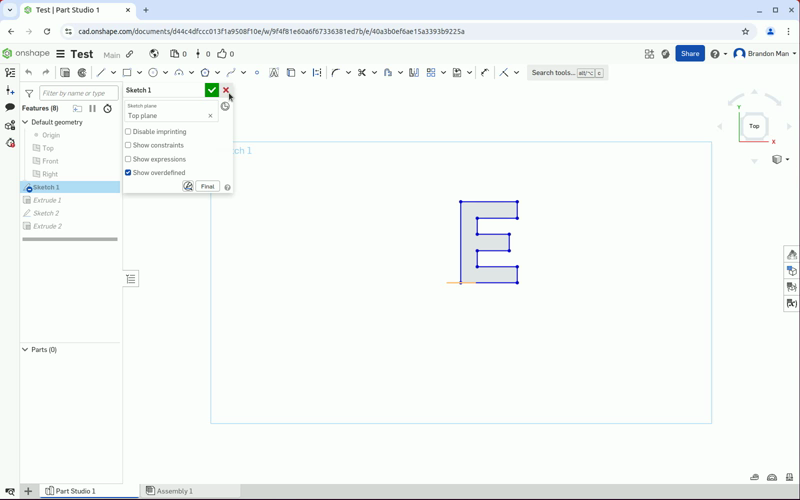
click(229, 92)
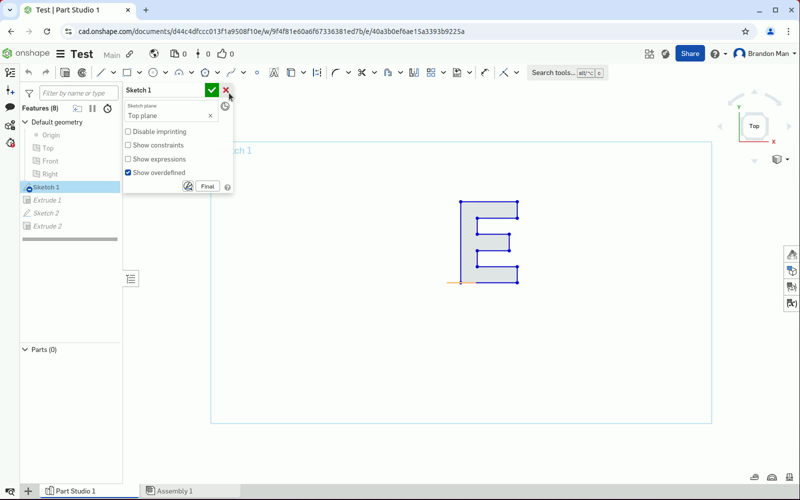
key(shift+s)
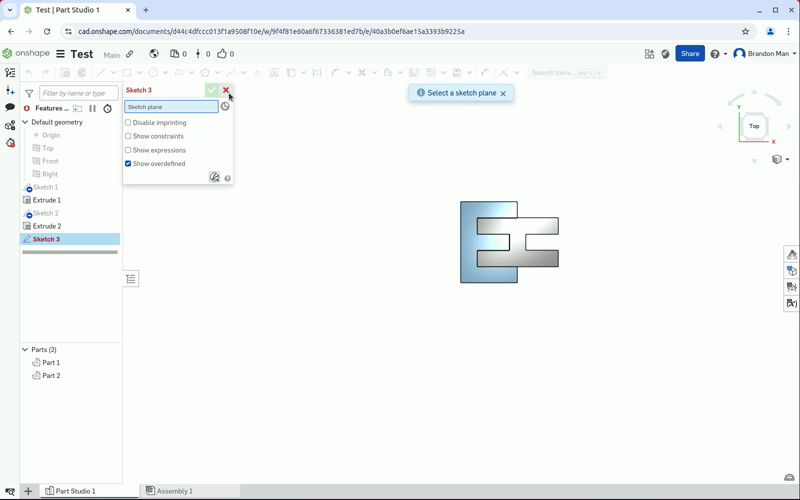
mouse_move(73, 150)
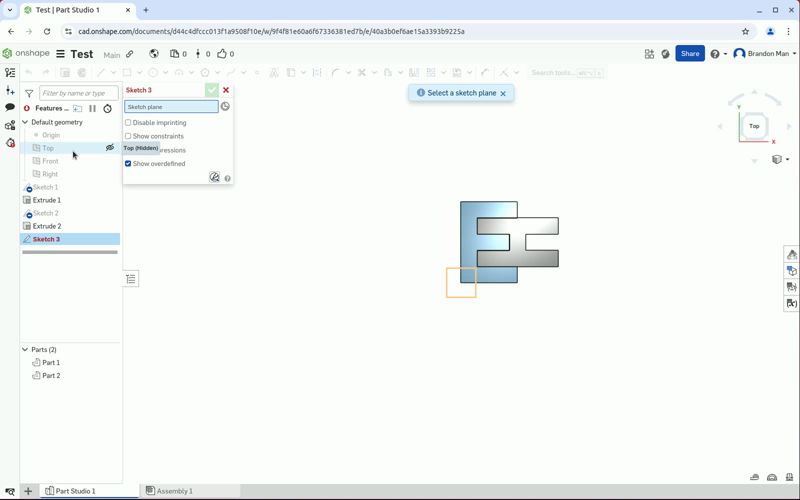
click(73, 150)
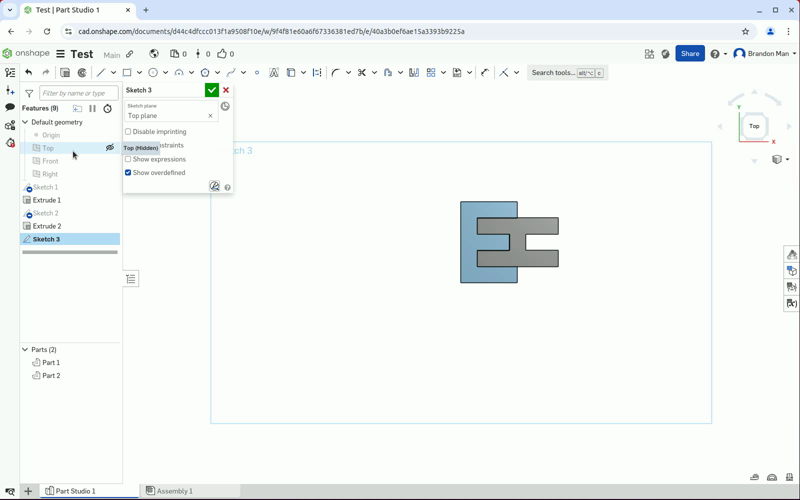
mouse_move(73, 352)
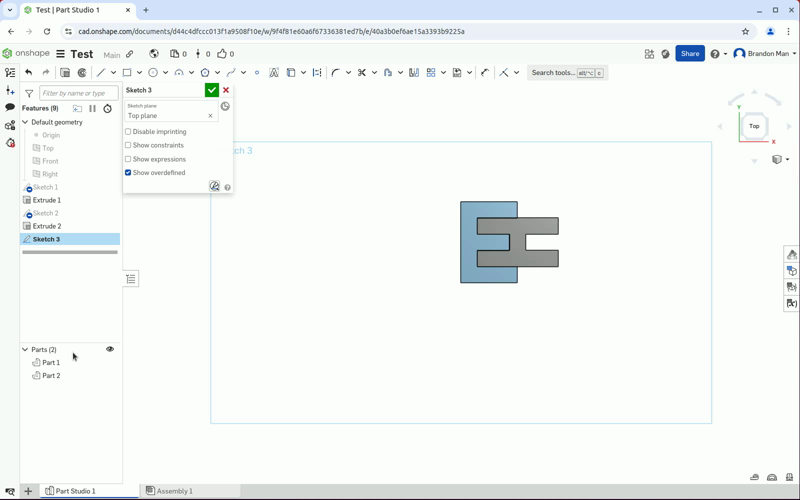
key(y)
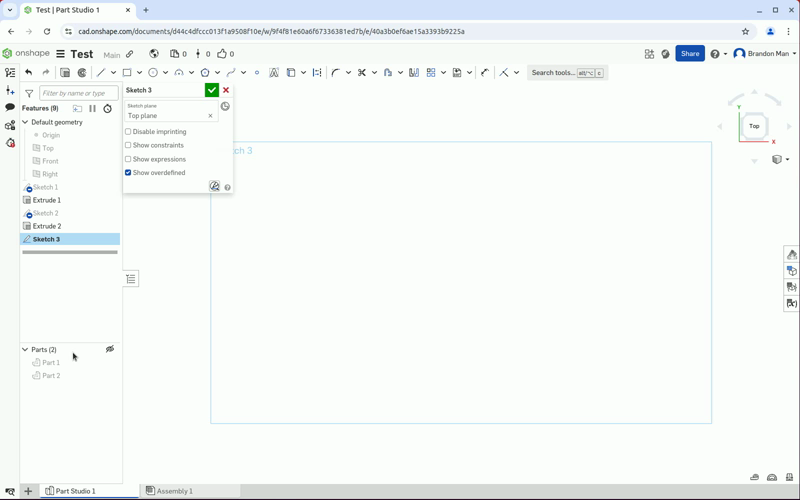
key(l)
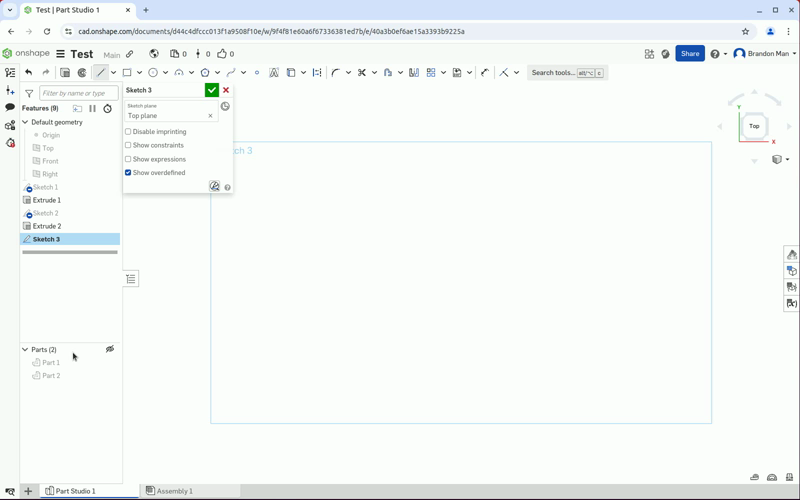
key_down(shift)
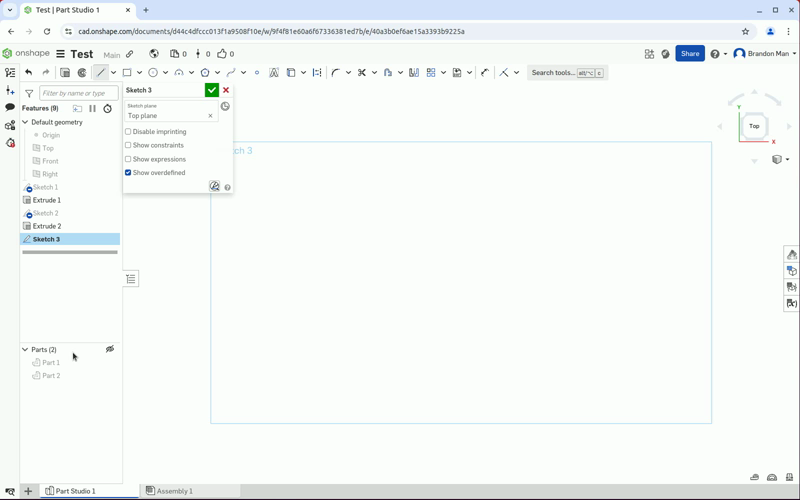
mouse_move(516, 282)
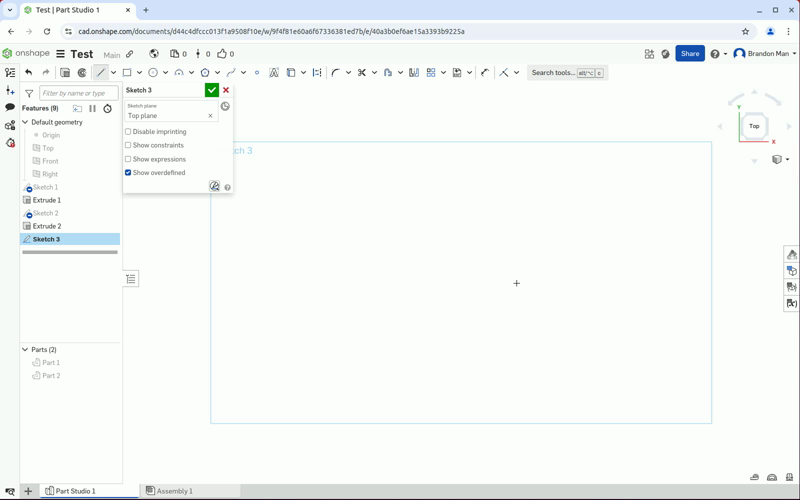
click(516, 282)
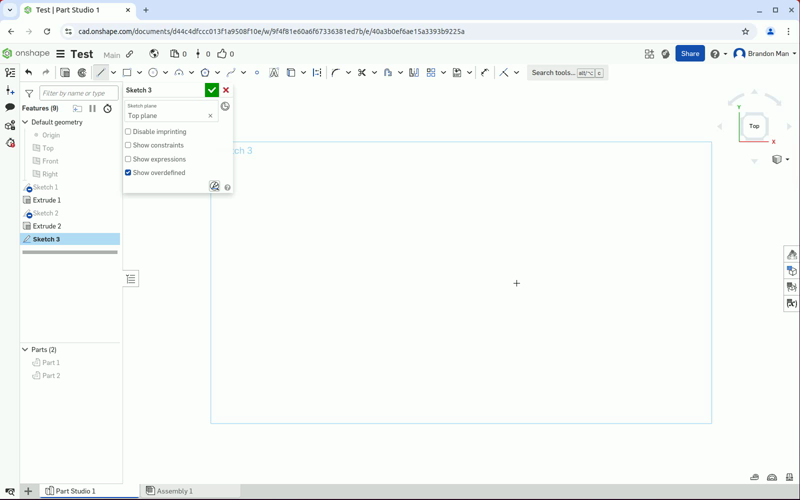
key_up(shift)
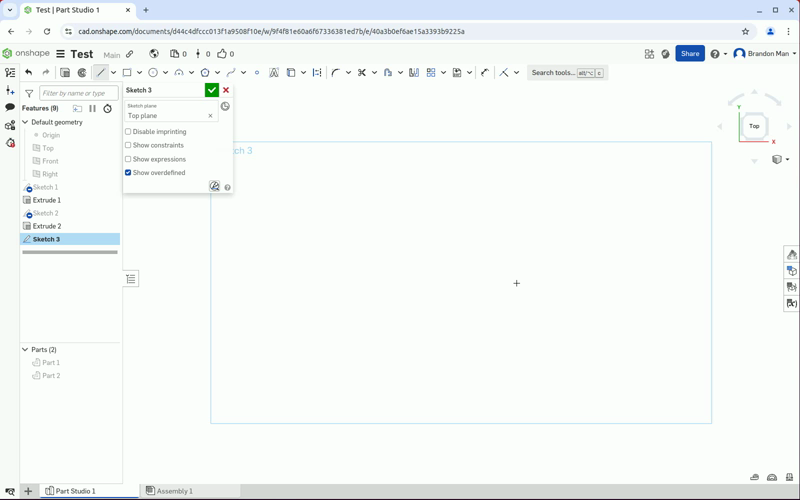
key_down(shift)
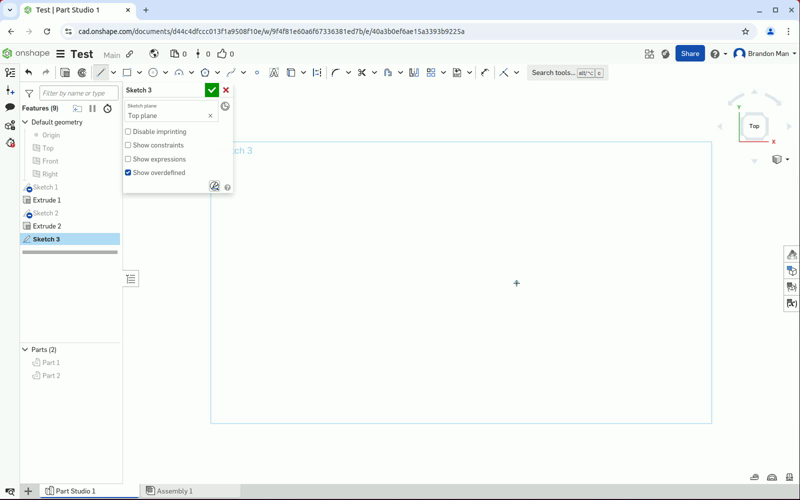
mouse_move(546, 282)
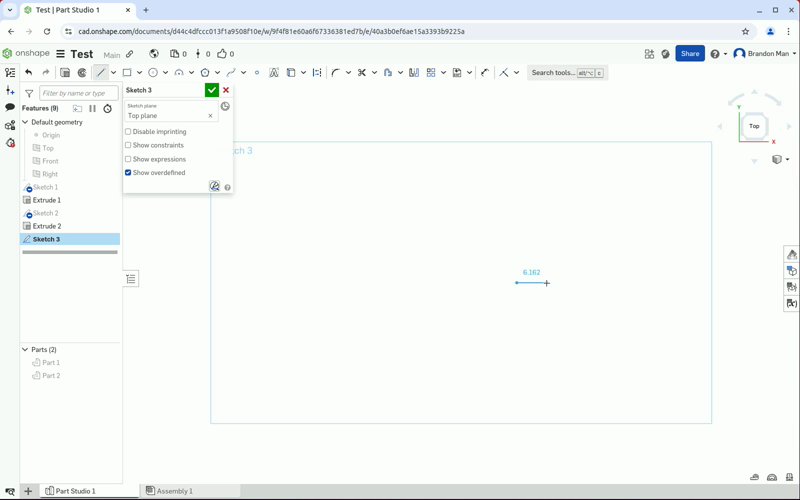
mouse_move(573, 282)
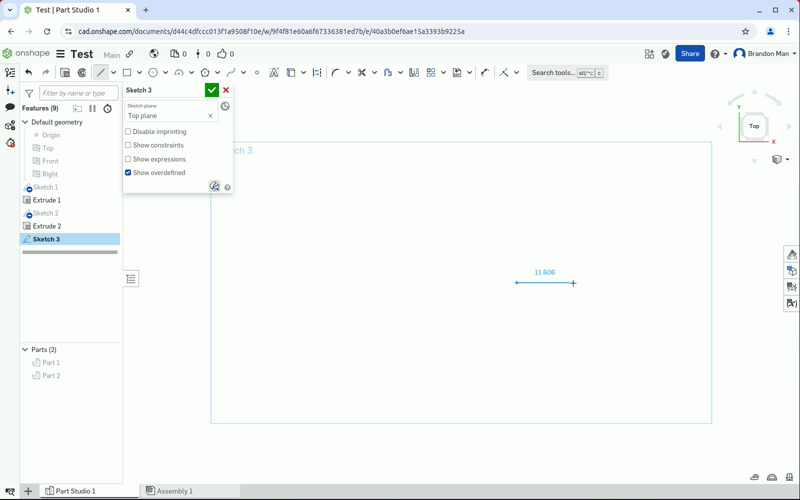
click(573, 282)
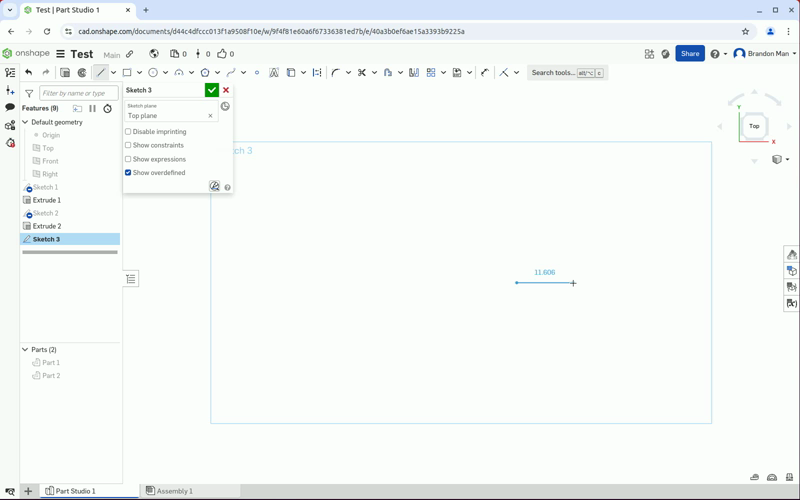
key_up(shift)
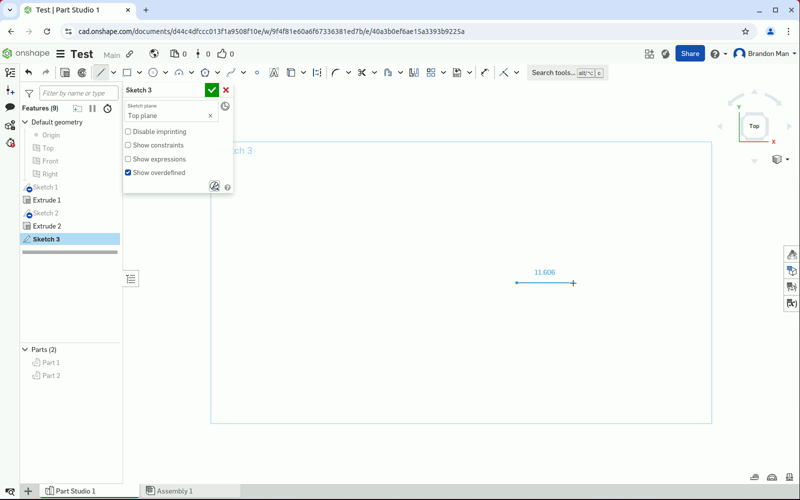
key_down(shift)
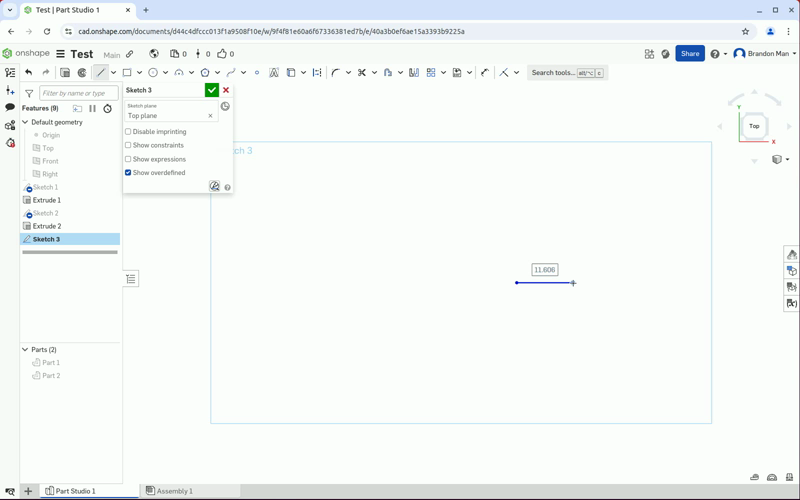
mouse_move(573, 201)
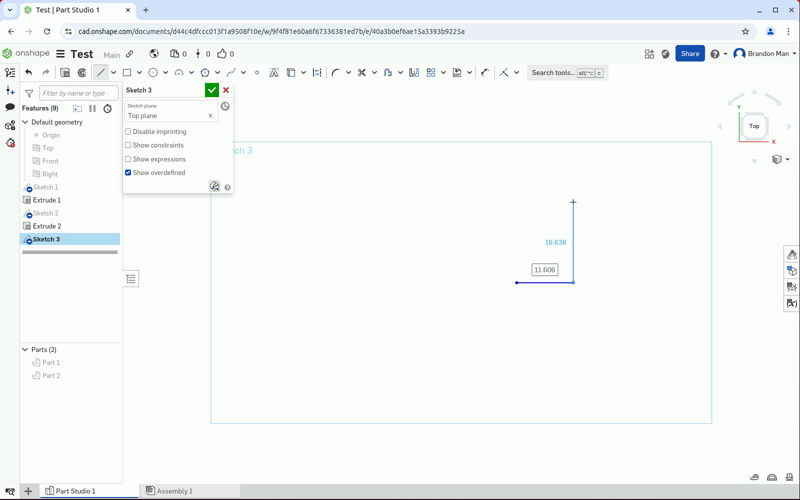
click(573, 201)
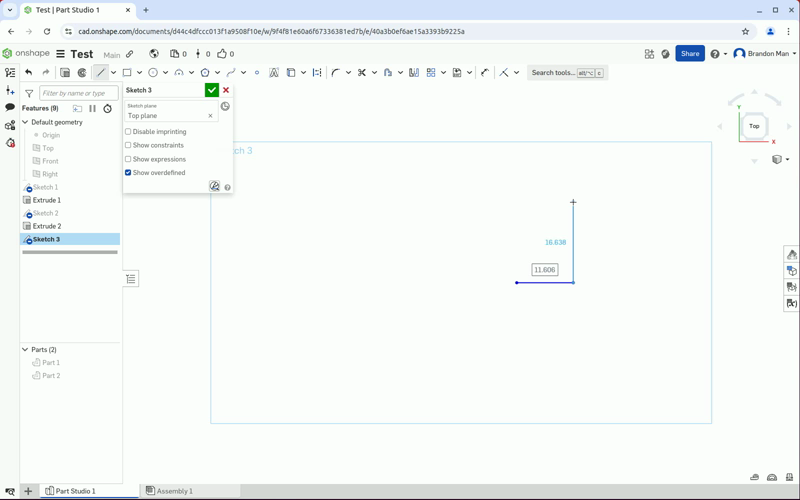
key_up(shift)
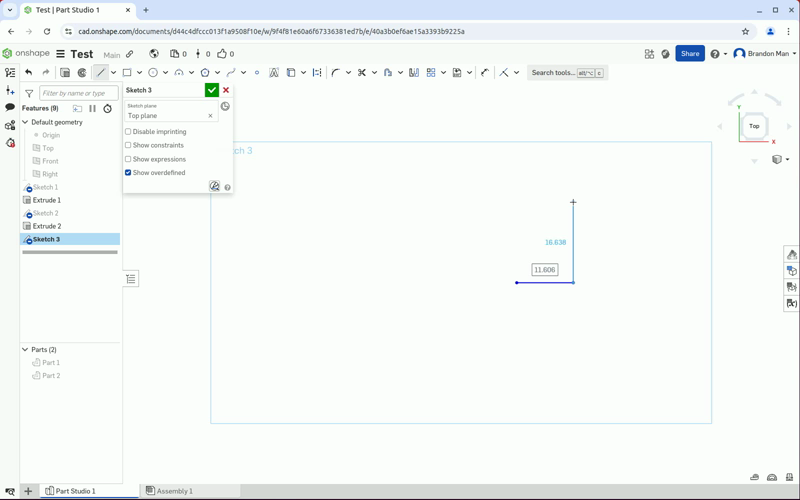
key_down(shift)
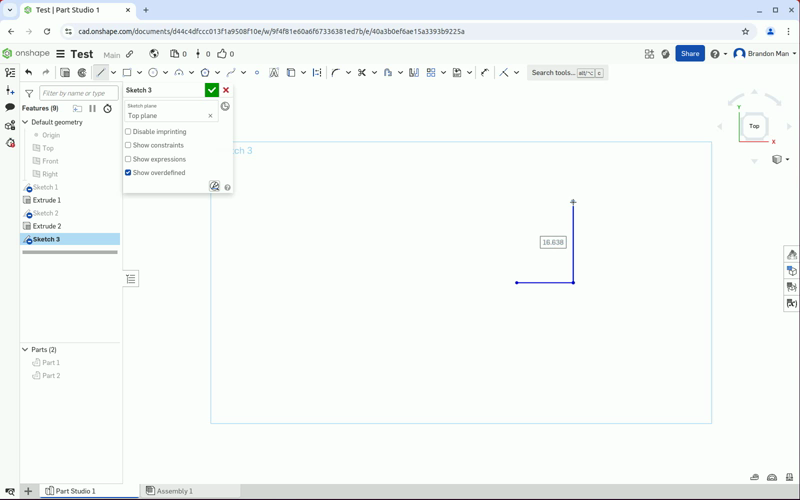
mouse_move(589, 201)
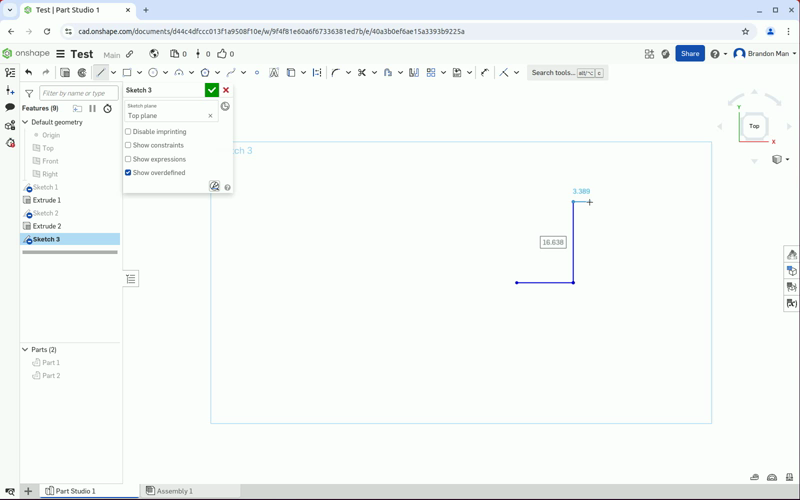
mouse_move(516, 201)
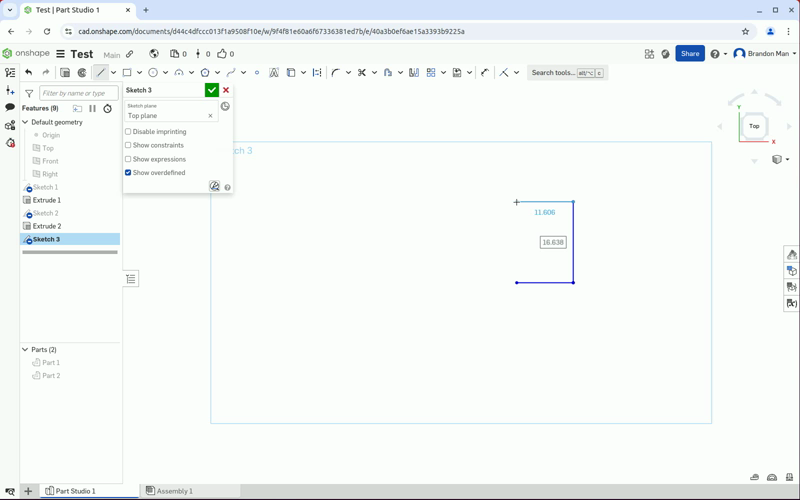
click(516, 201)
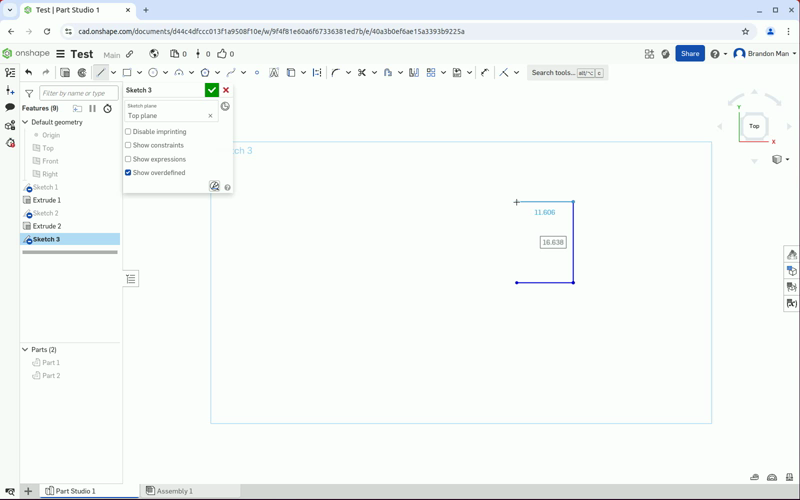
key_up(shift)
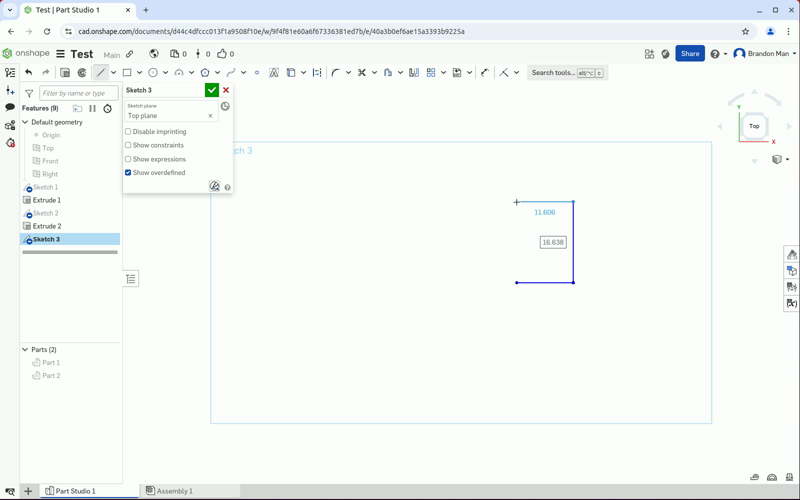
key_down(shift)
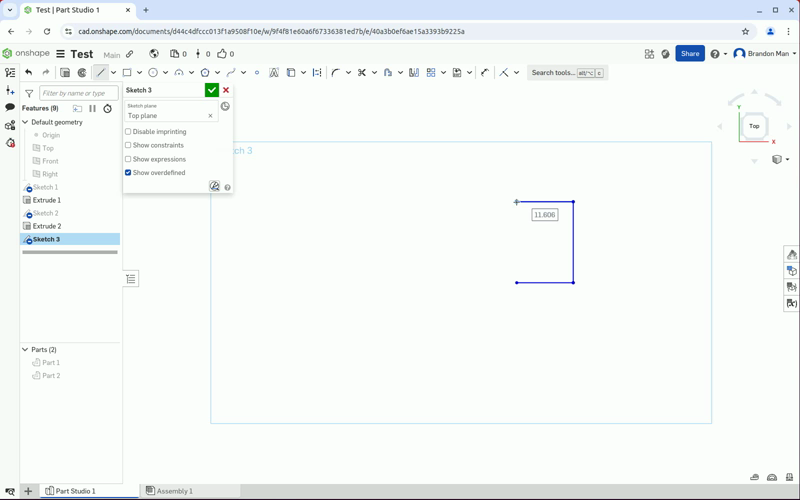
mouse_move(546, 201)
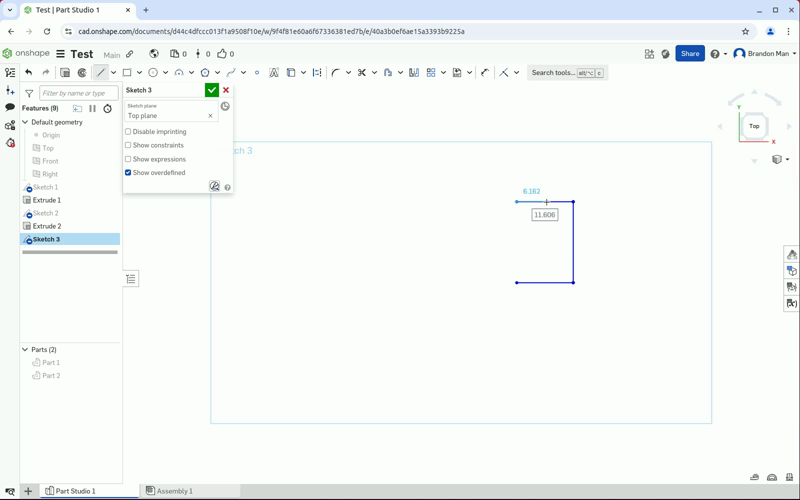
mouse_move(516, 218)
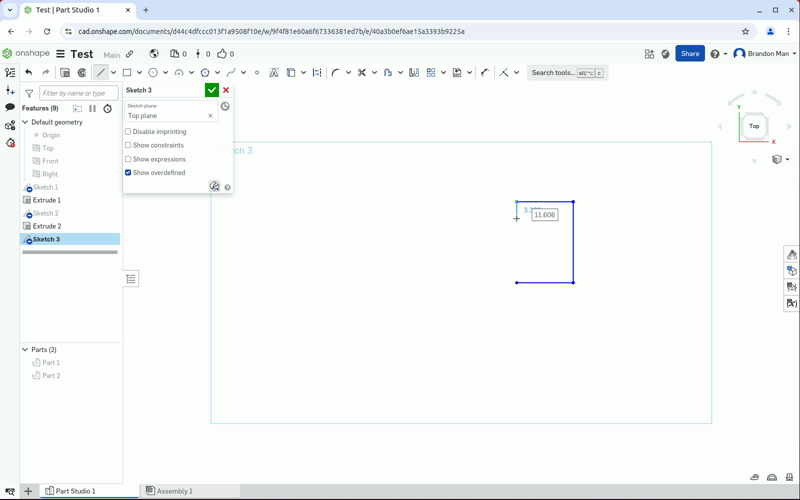
click(516, 218)
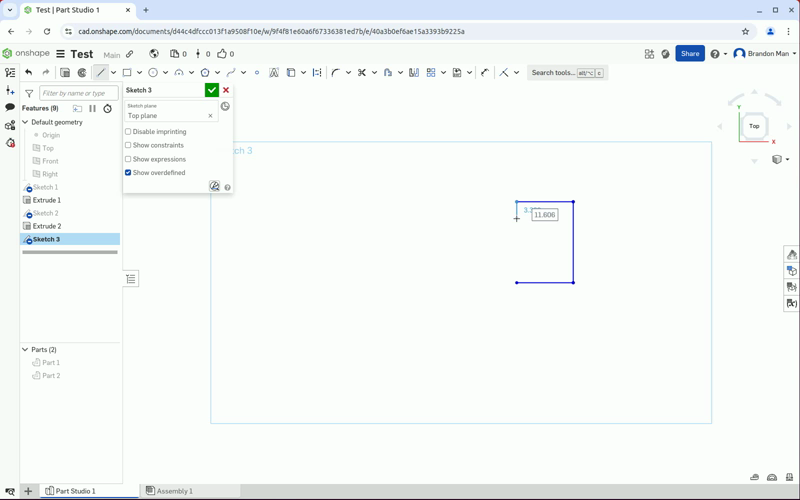
key_up(shift)
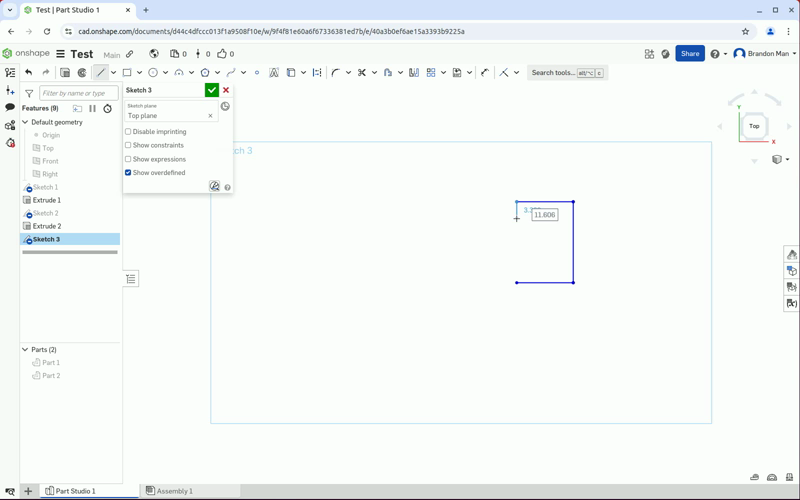
key_down(shift)
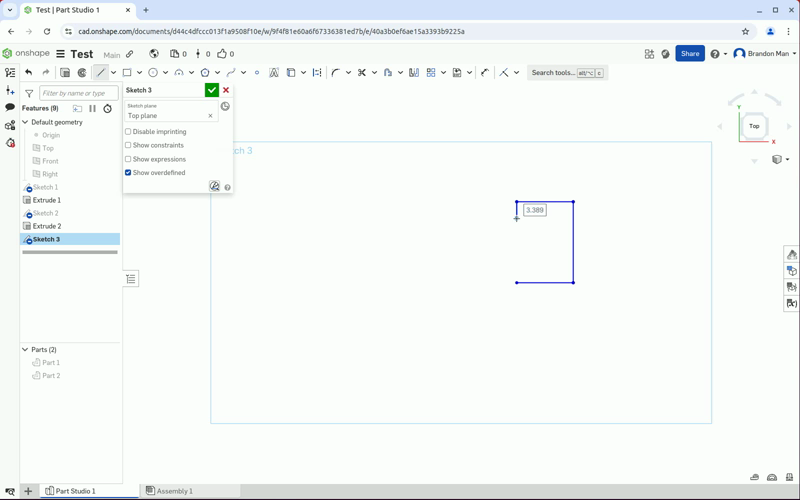
mouse_move(546, 218)
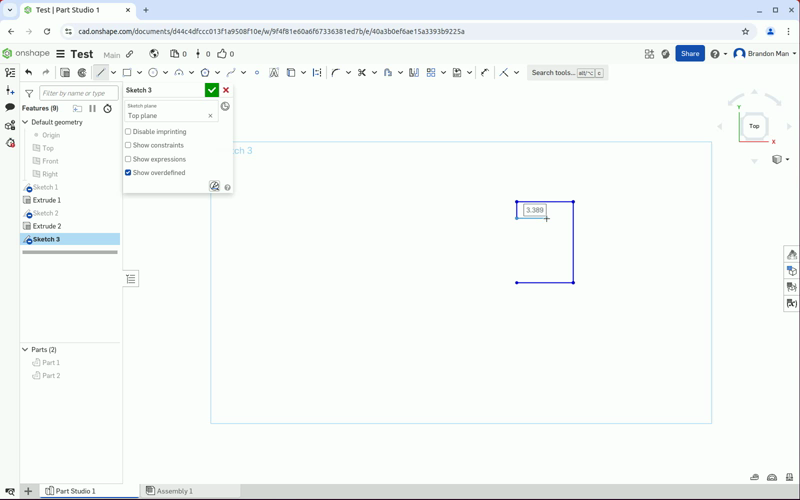
mouse_move(558, 218)
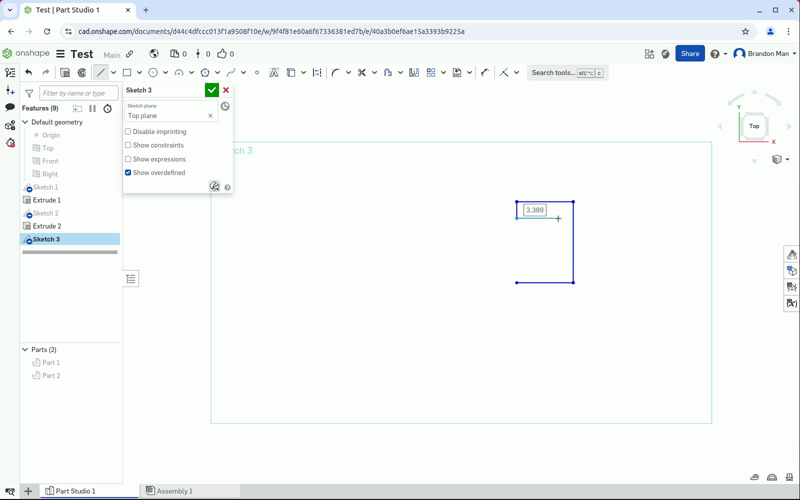
click(558, 218)
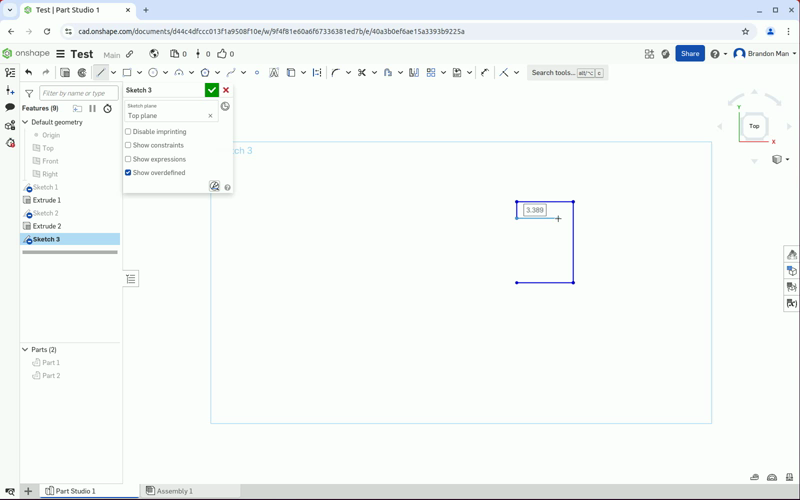
key_up(shift)
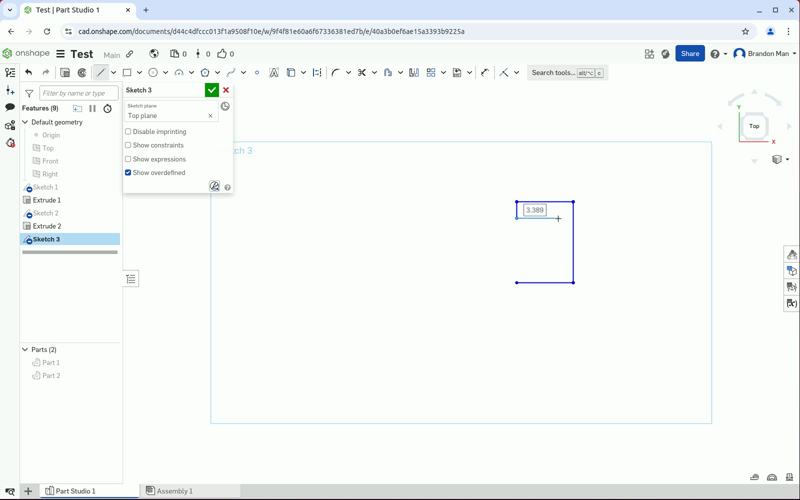
key_down(shift)
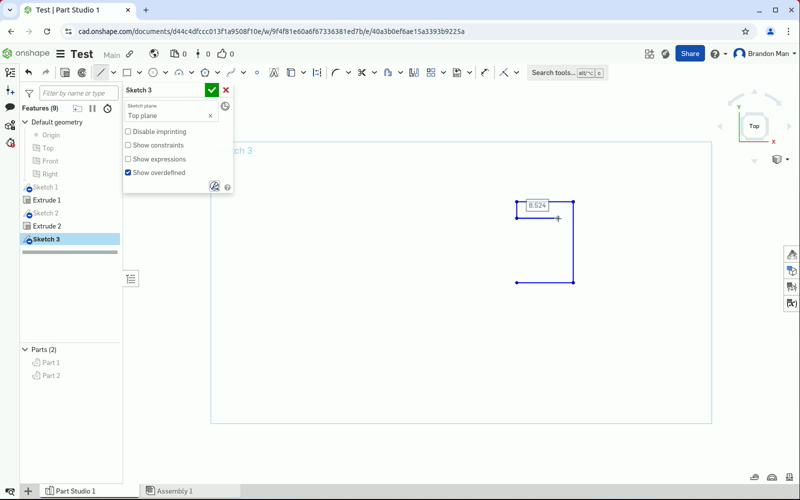
mouse_move(588, 218)
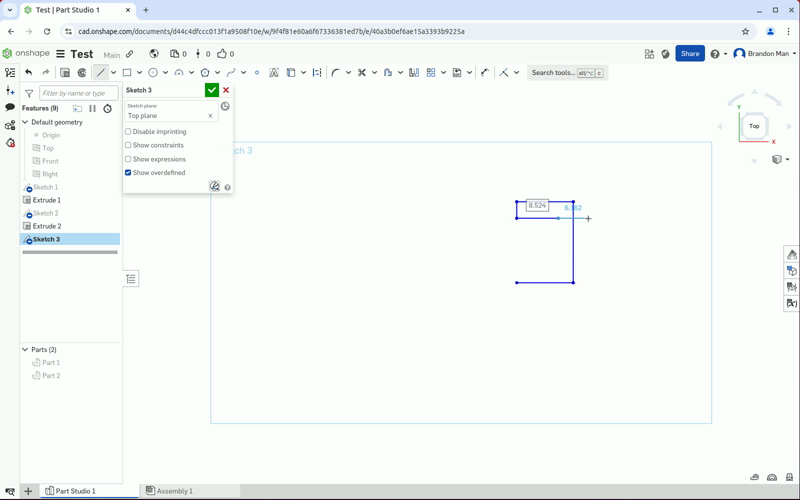
mouse_move(558, 234)
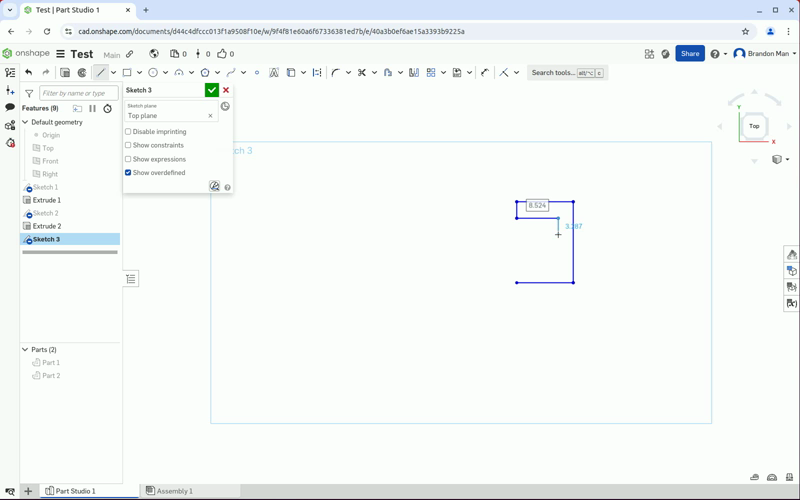
click(558, 234)
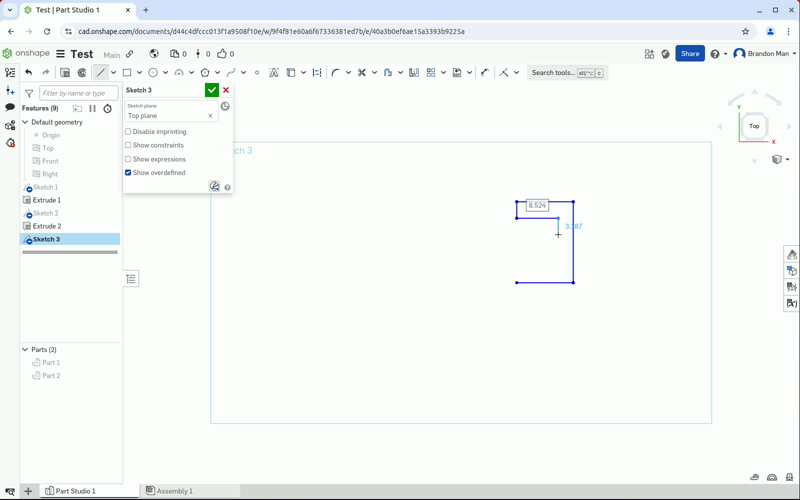
key_up(shift)
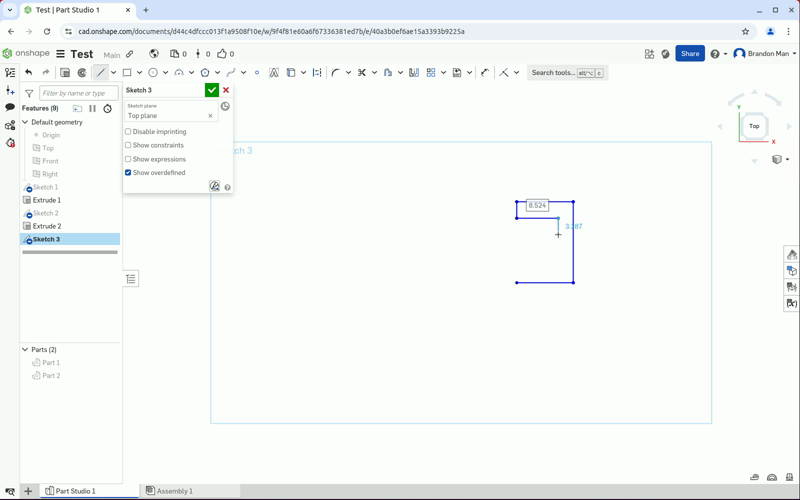
key_down(shift)
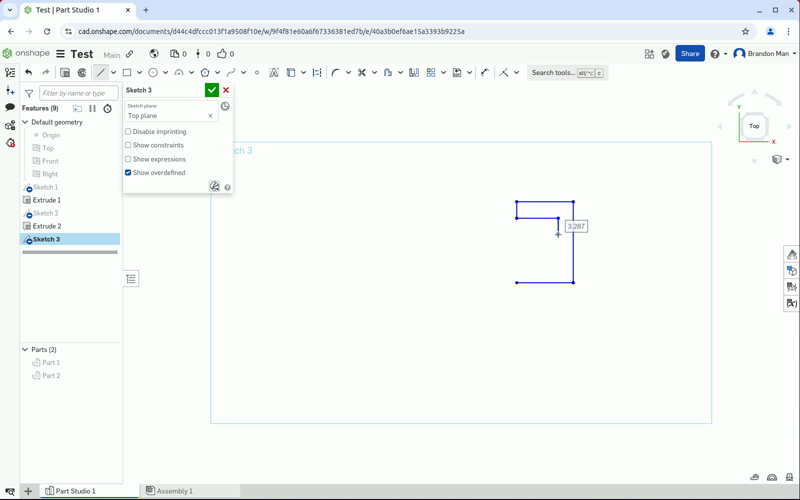
mouse_move(588, 234)
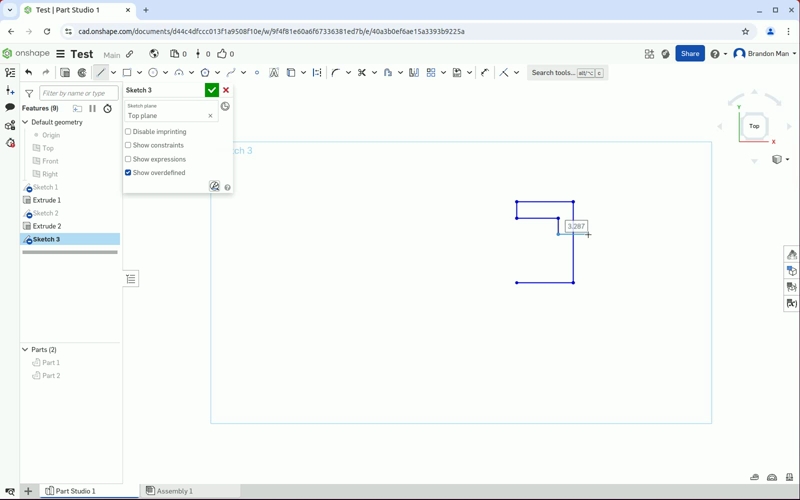
mouse_move(525, 234)
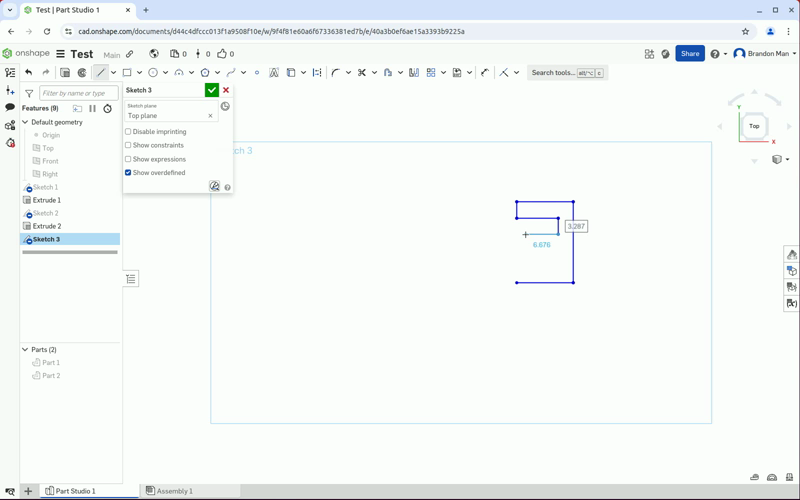
click(525, 234)
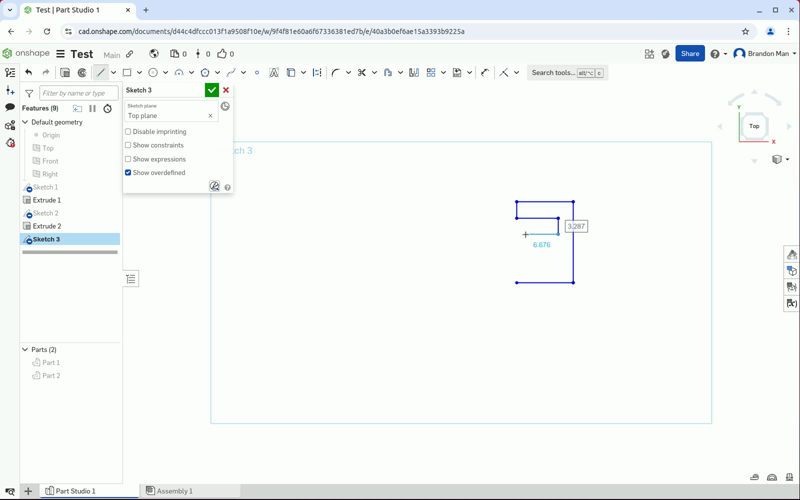
key_up(shift)
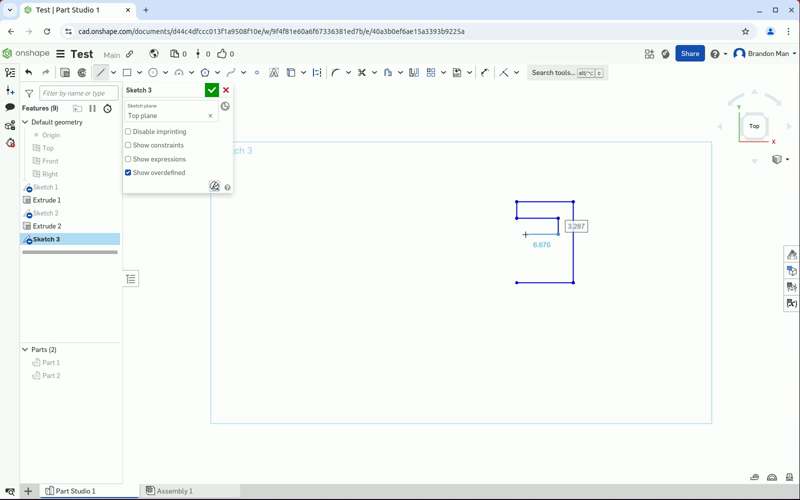
key_down(shift)
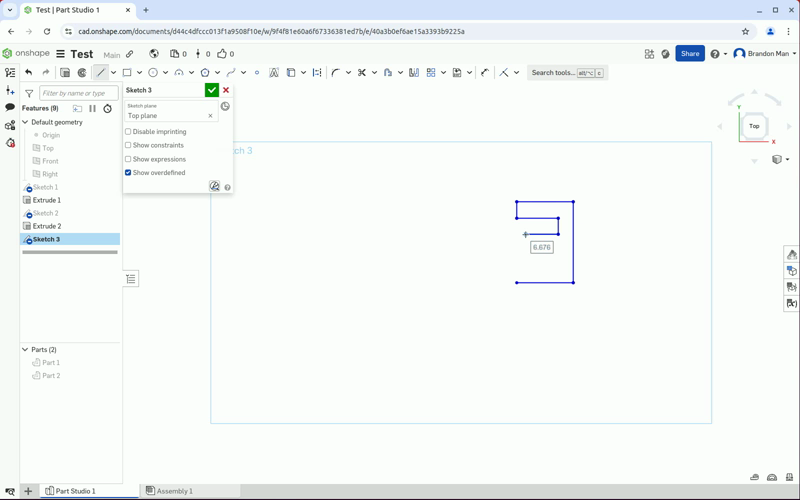
mouse_move(555, 234)
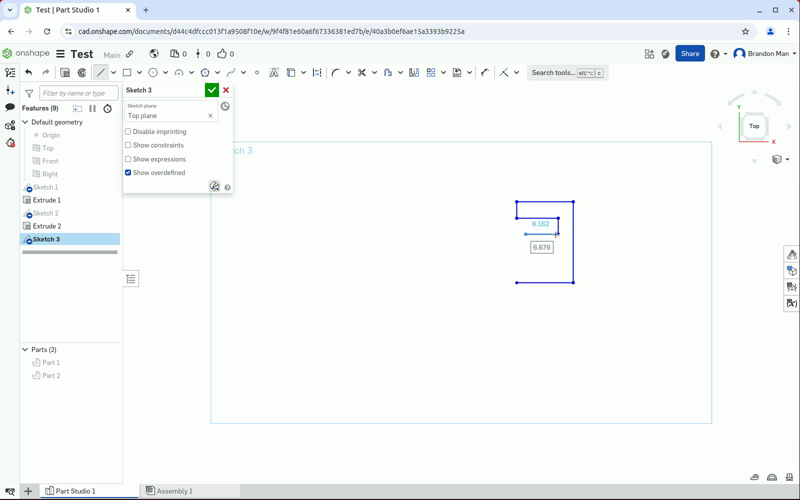
mouse_move(525, 250)
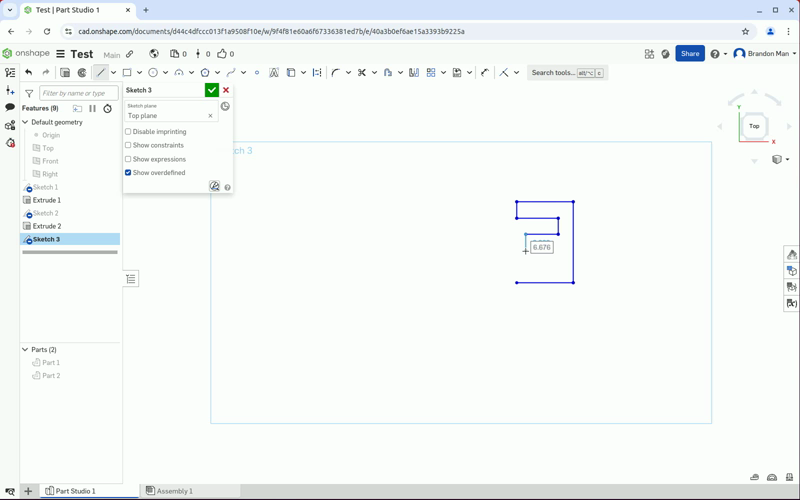
click(525, 250)
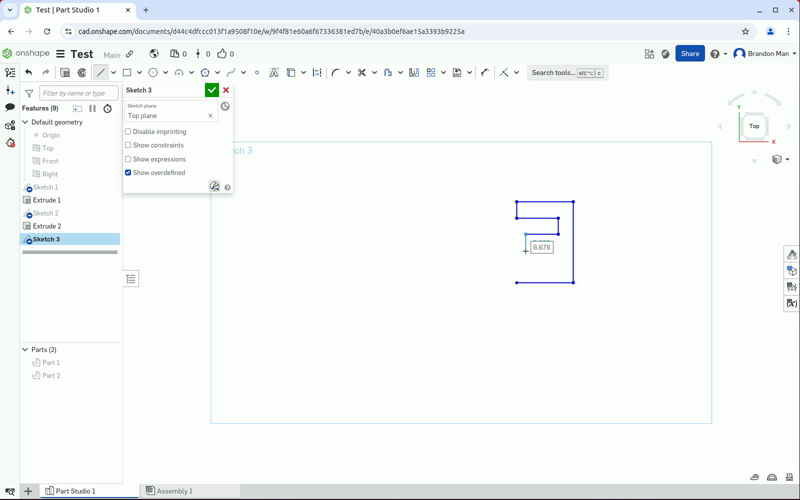
key_up(shift)
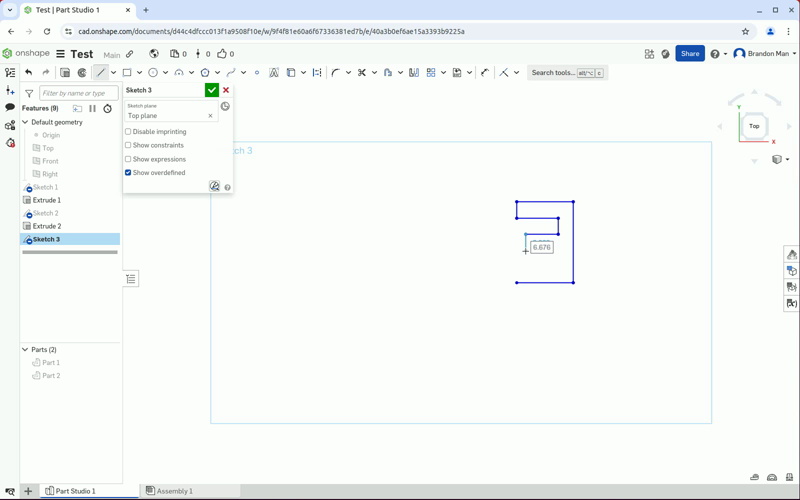
key_down(shift)
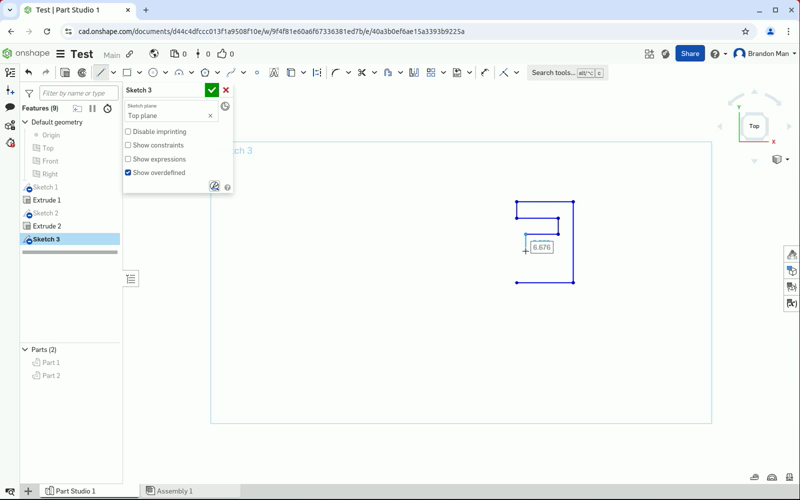
mouse_move(555, 250)
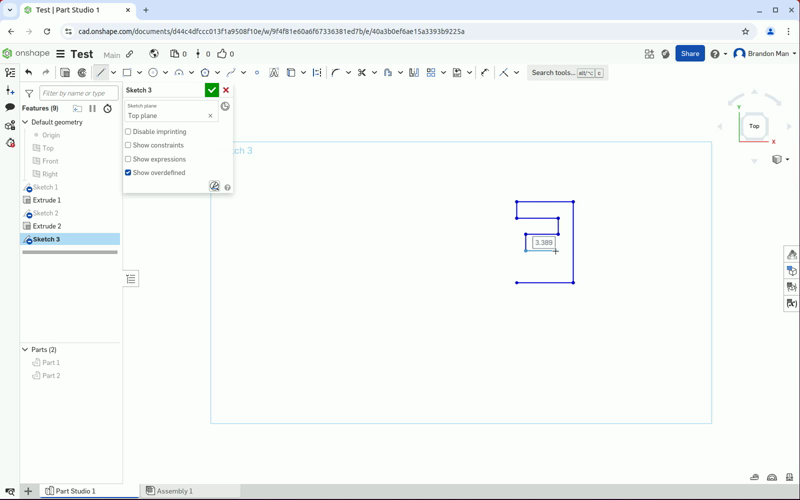
mouse_move(558, 250)
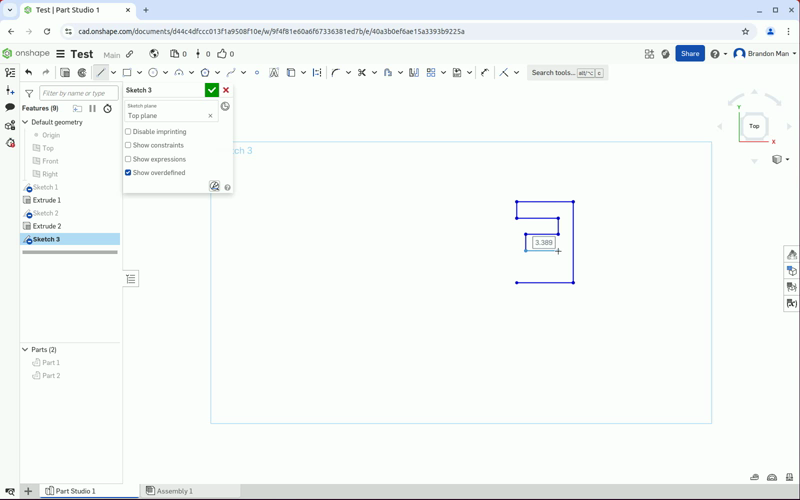
click(558, 250)
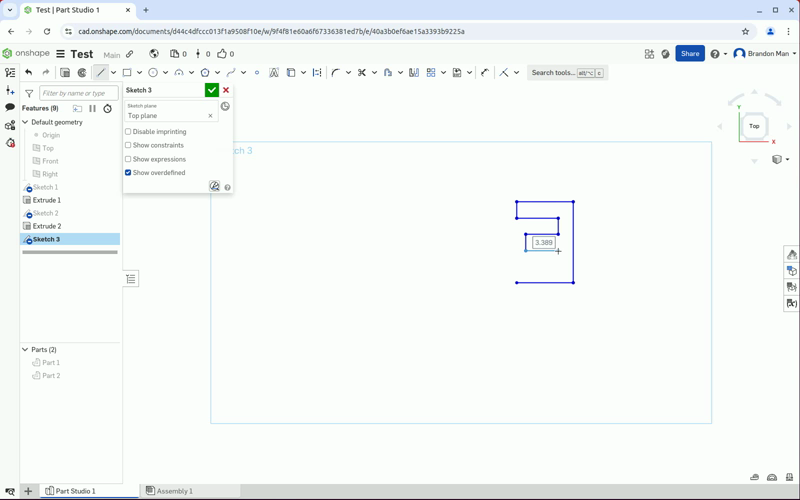
key_up(shift)
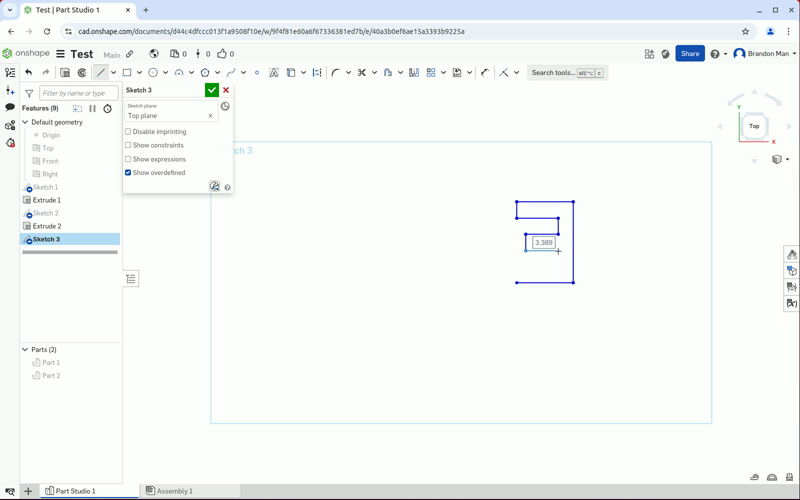
key_down(shift)
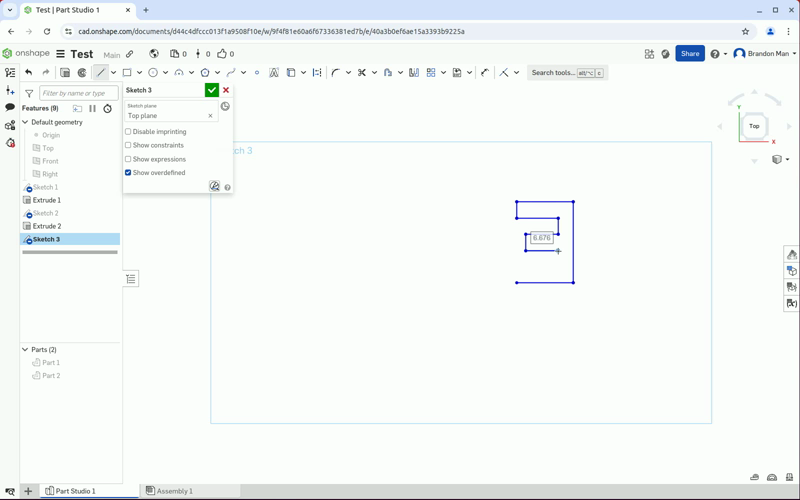
mouse_move(588, 250)
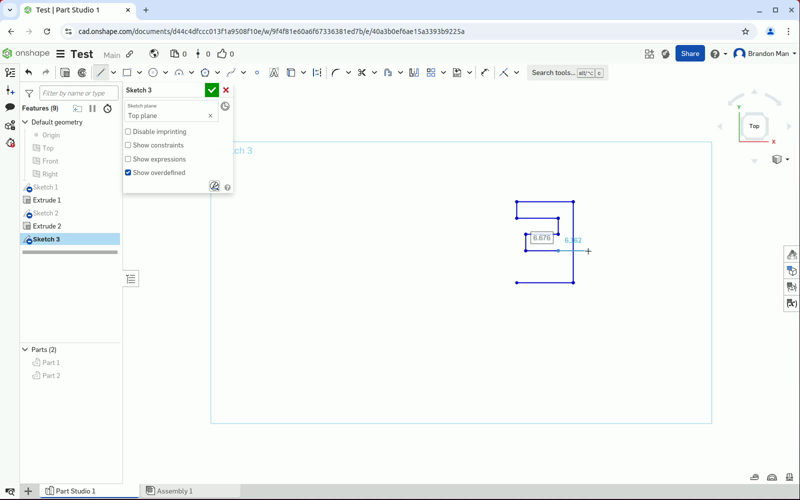
mouse_move(558, 266)
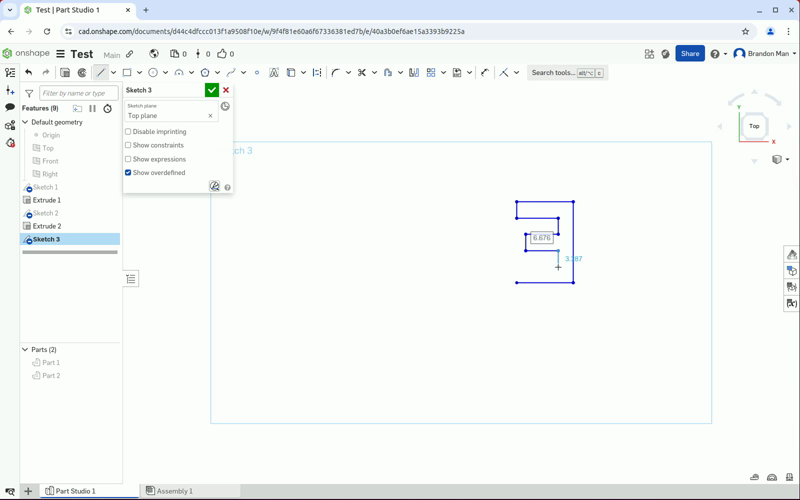
click(558, 266)
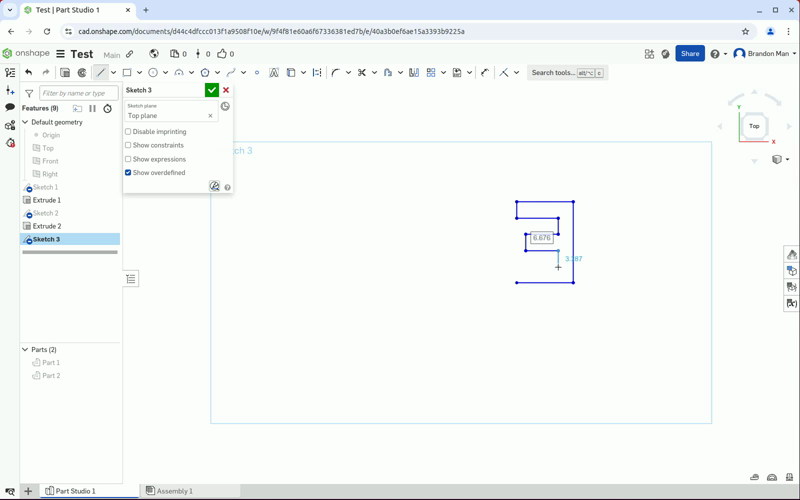
key_up(shift)
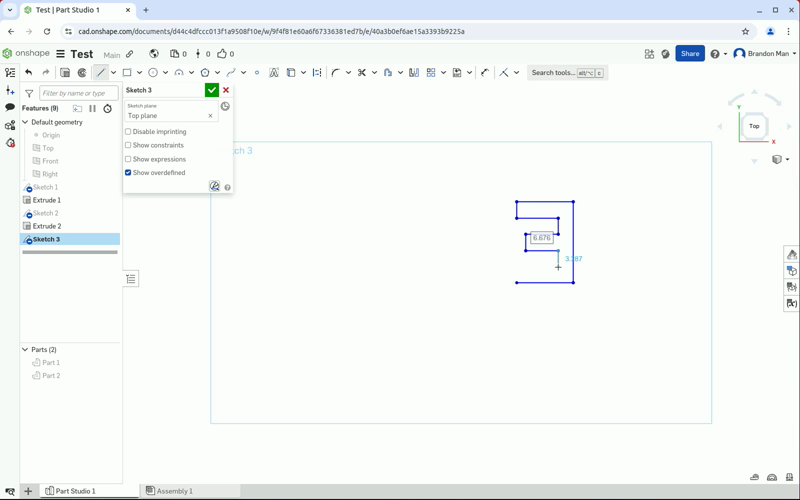
key_down(shift)
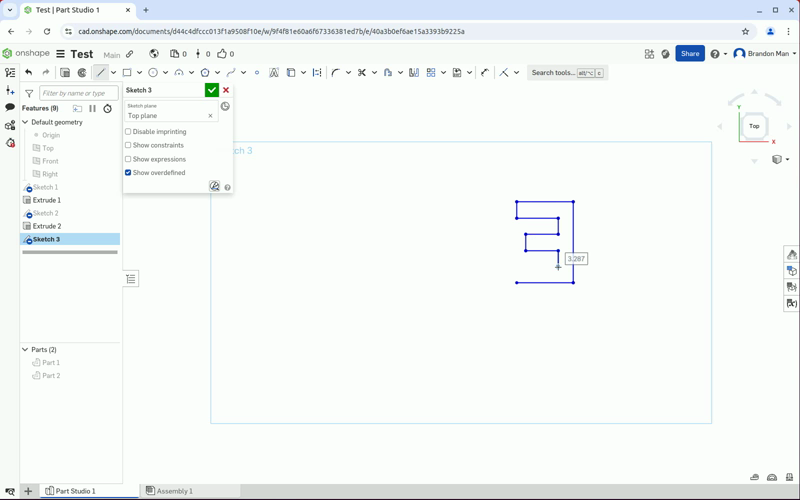
mouse_move(588, 266)
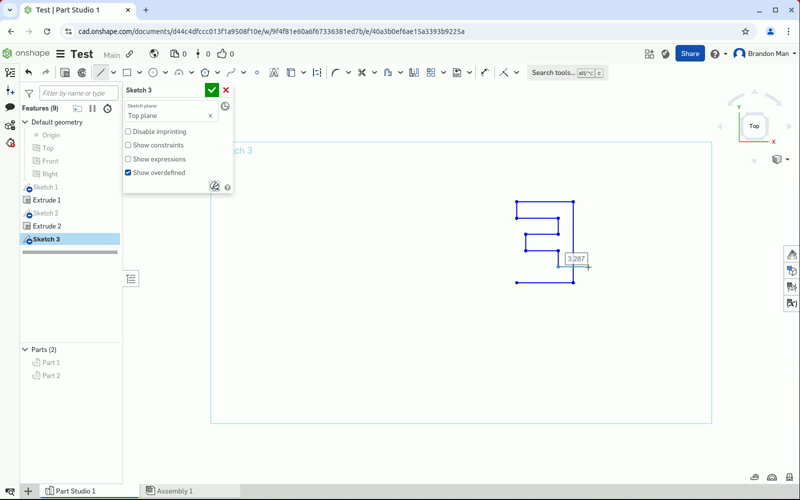
mouse_move(516, 266)
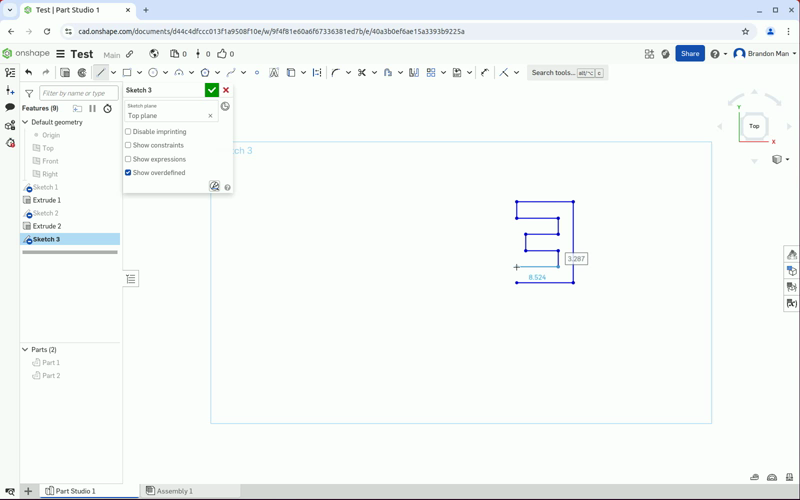
click(516, 266)
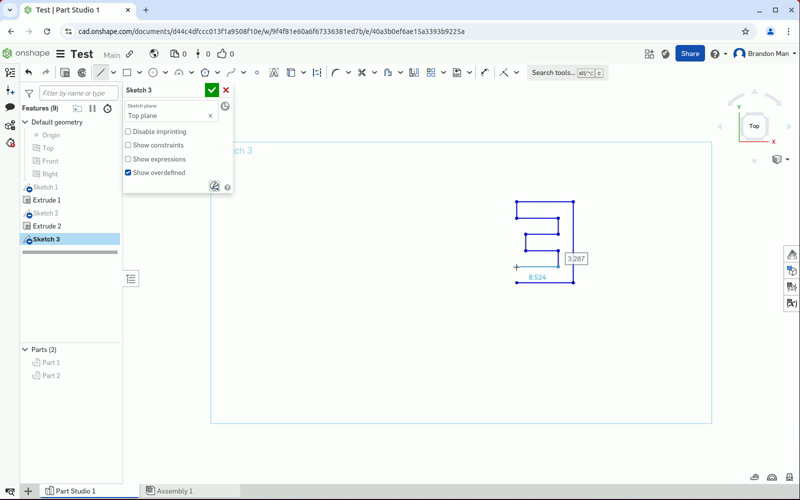
key_up(shift)
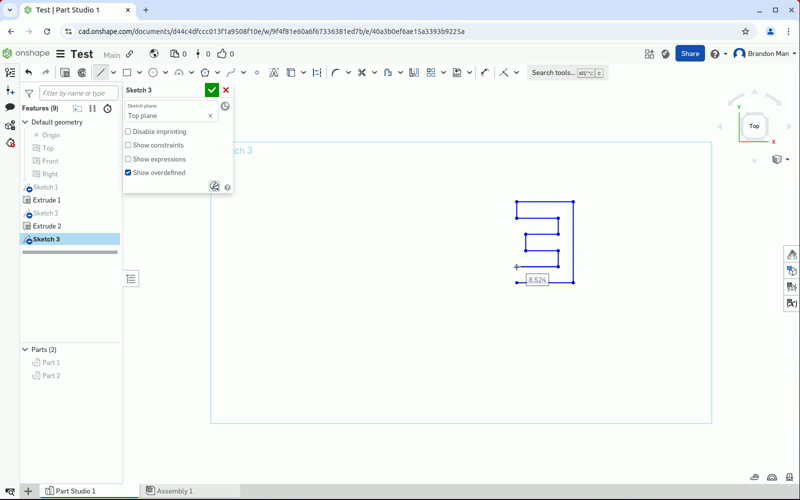
mouse_move(546, 266)
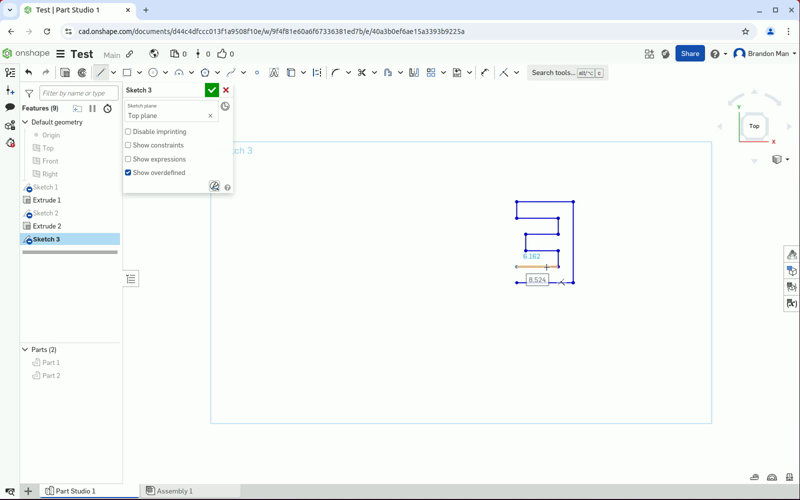
key_down(shift)
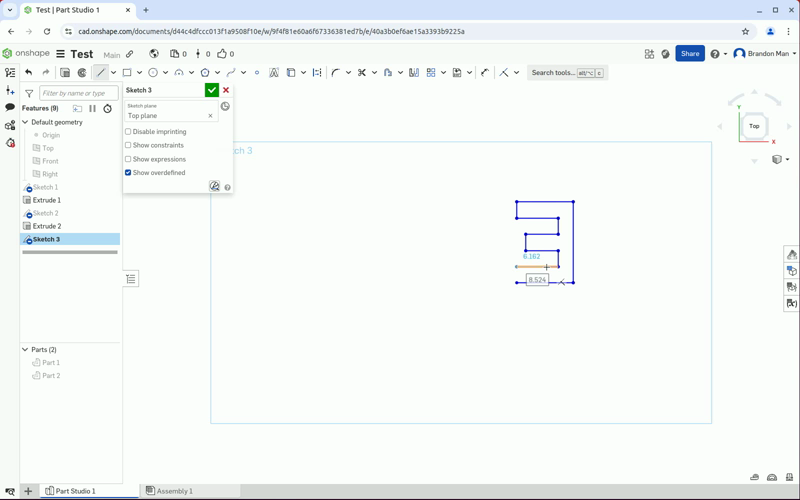
mouse_move(516, 282)
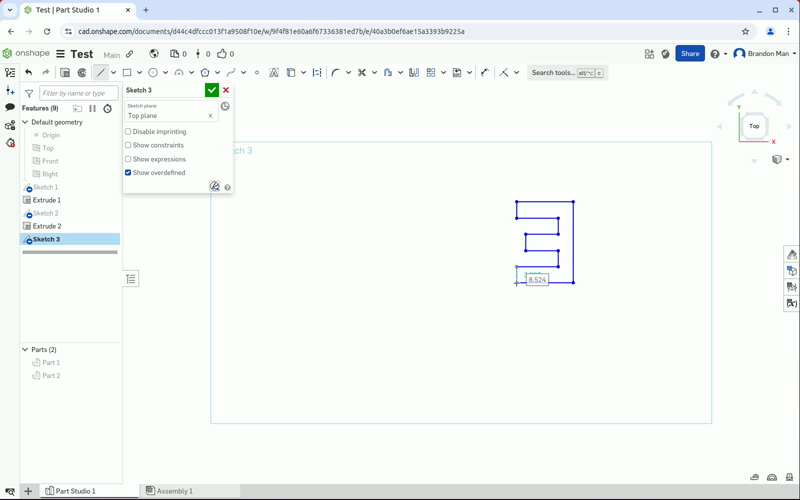
key_up(shift)
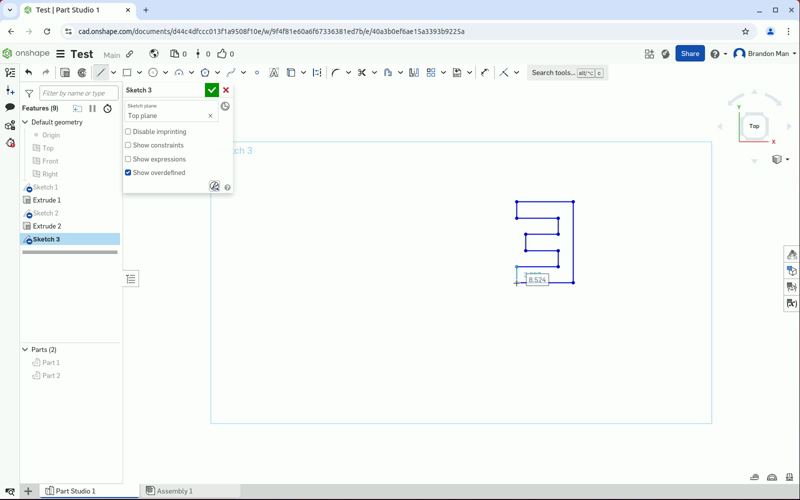
click(516, 282)
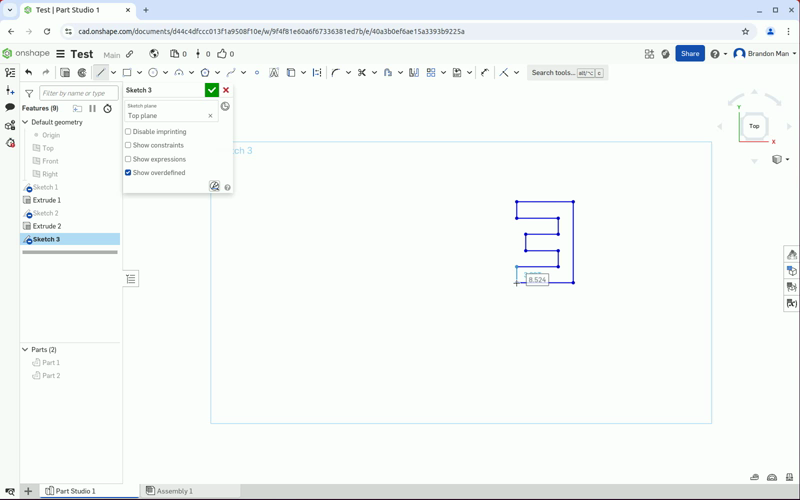
key(esc)
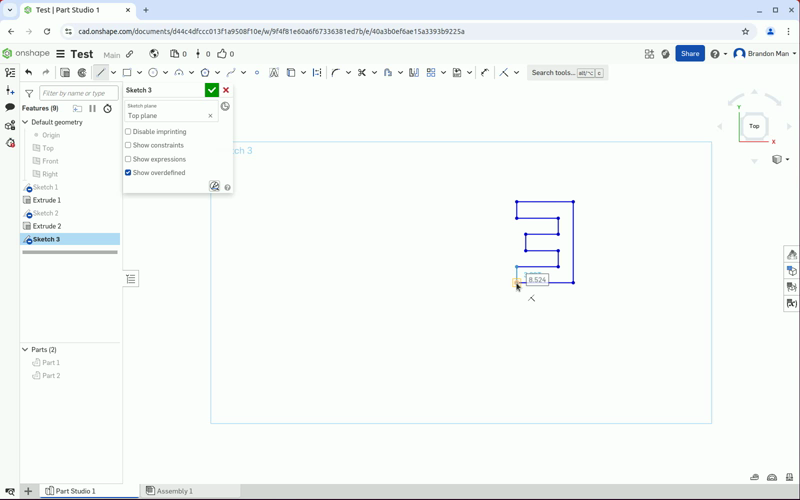
mouse_move(529, 236)
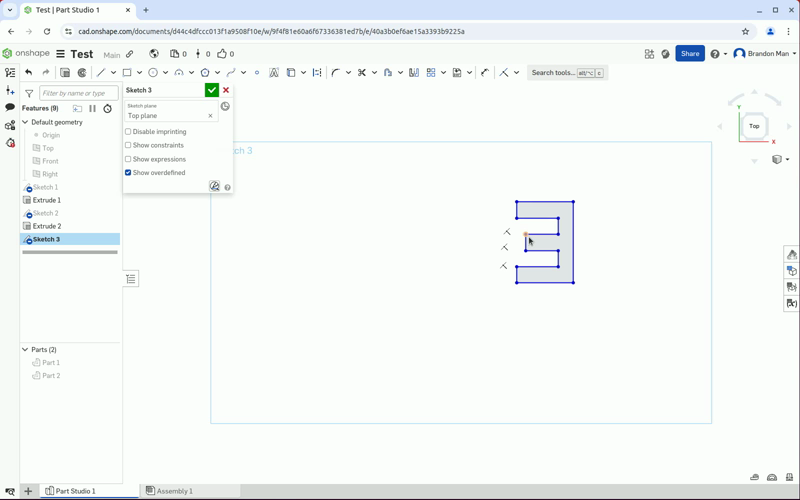
click(529, 236)
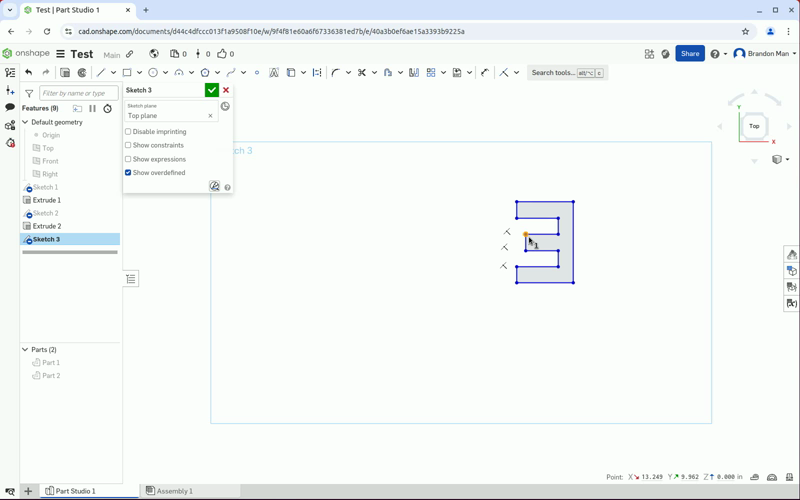
mouse_move(73, 352)
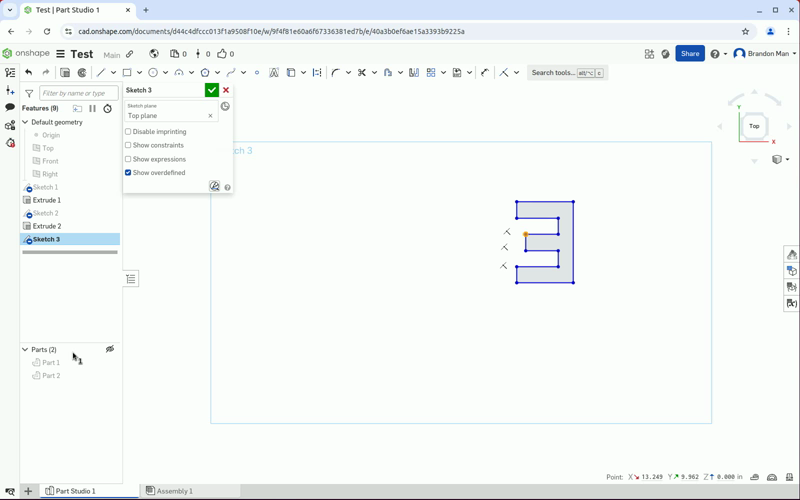
key(shift+y)
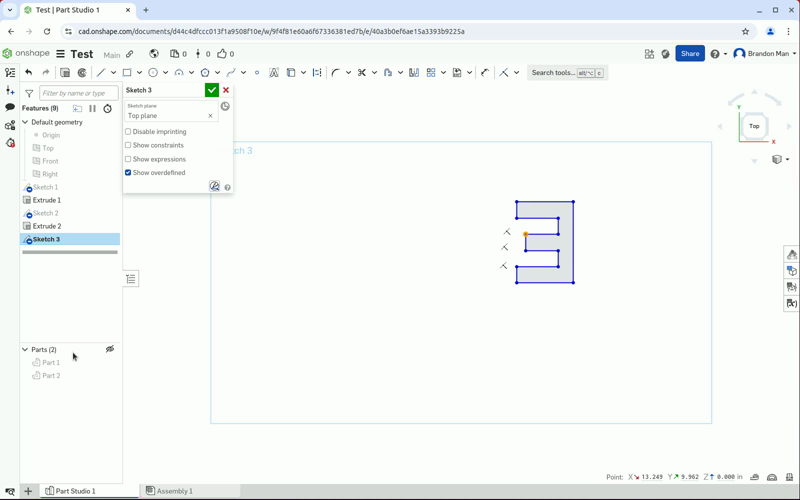
key(shift+e)
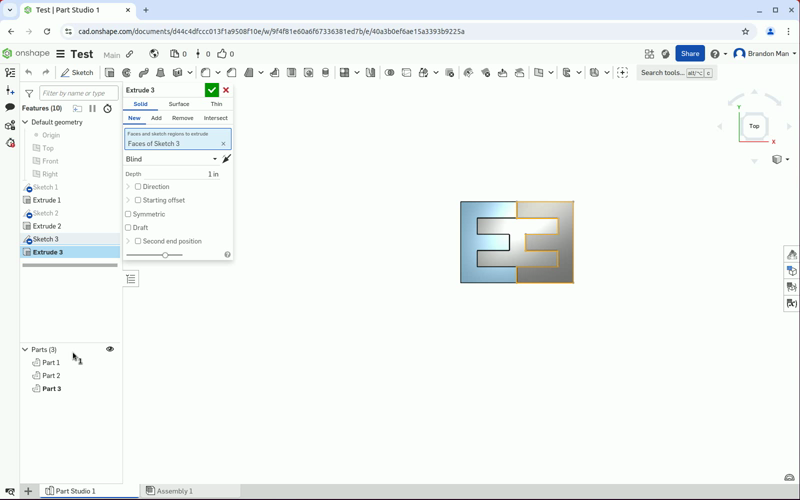
mouse_move(143, 106)
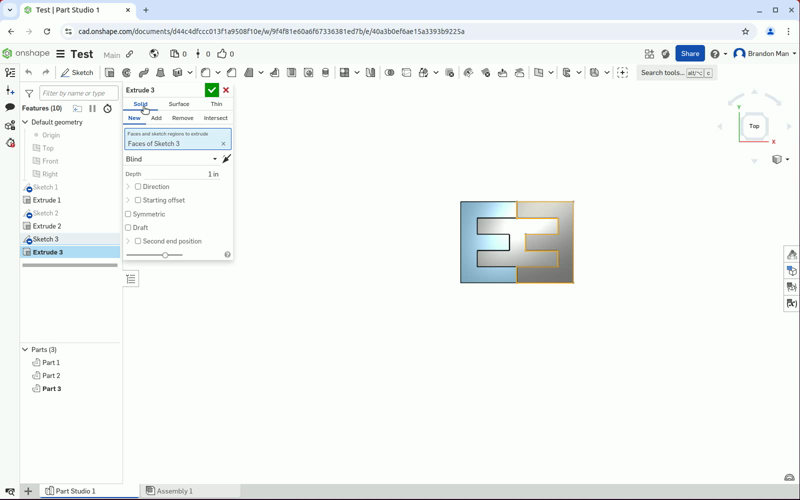
click(143, 106)
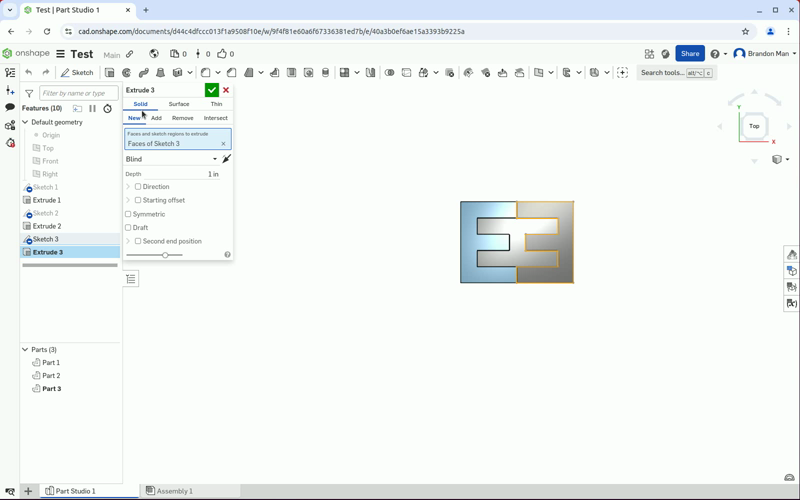
mouse_move(137, 120)
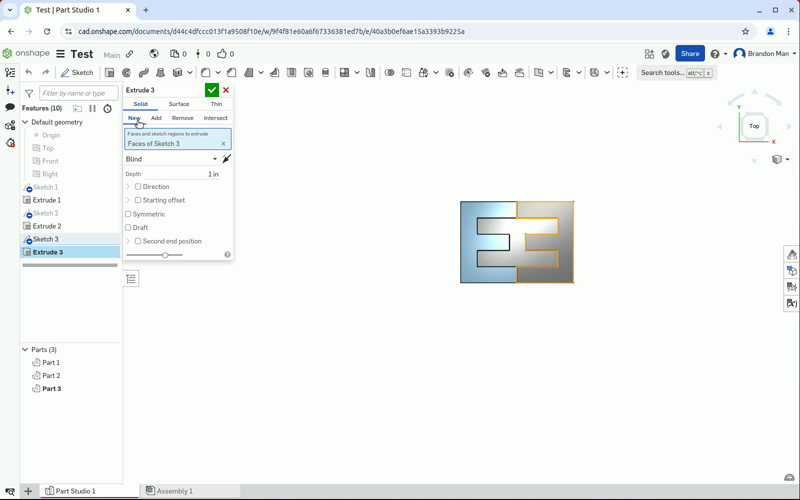
click(137, 120)
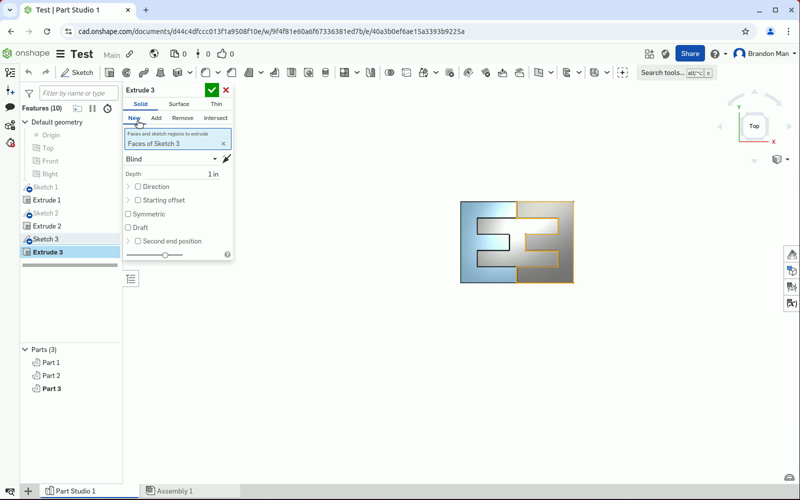
key(tab, 4)
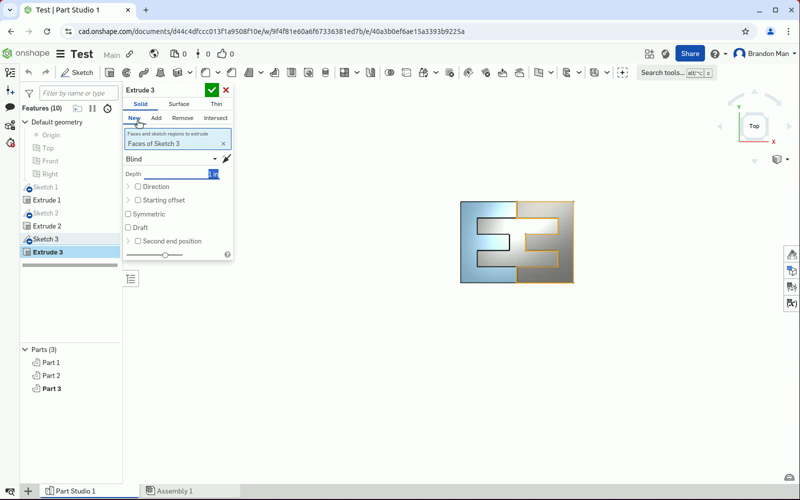
text(4.092)
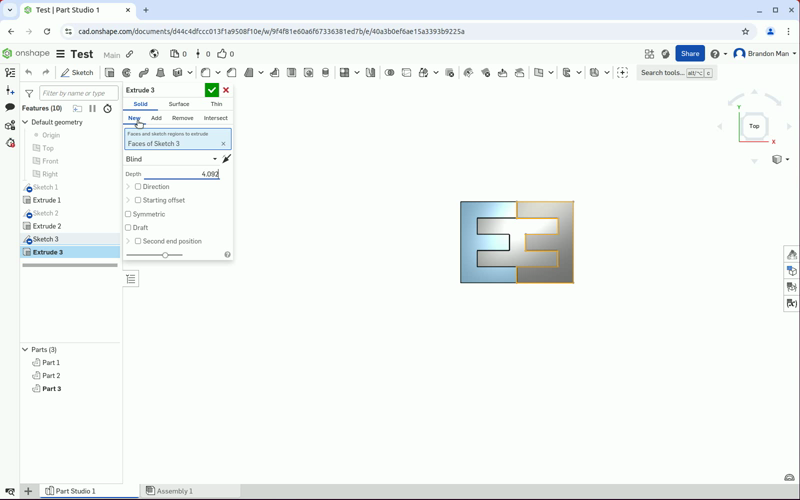
key(enter)
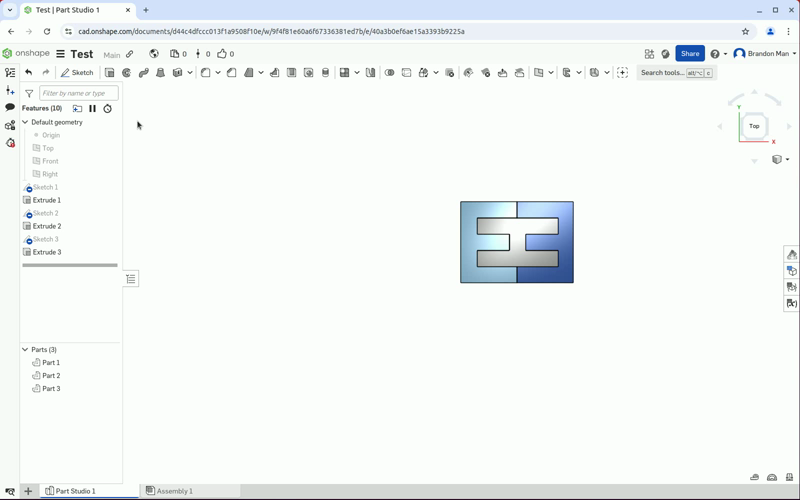
key(shift+h)
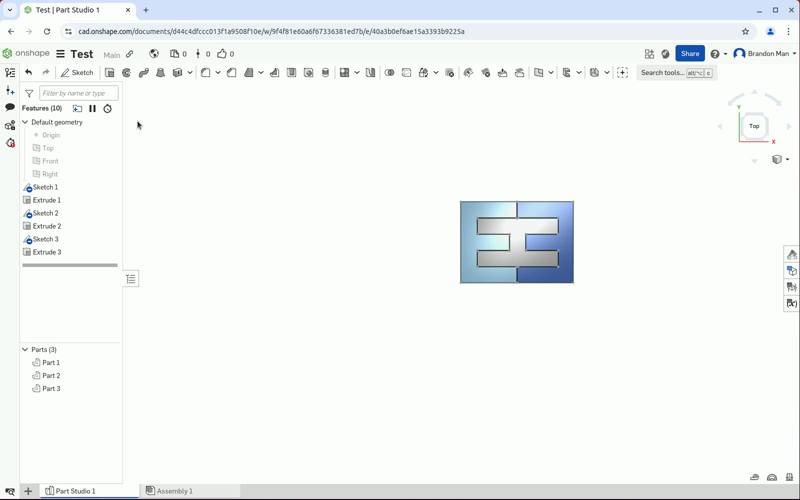
key(shift+h)
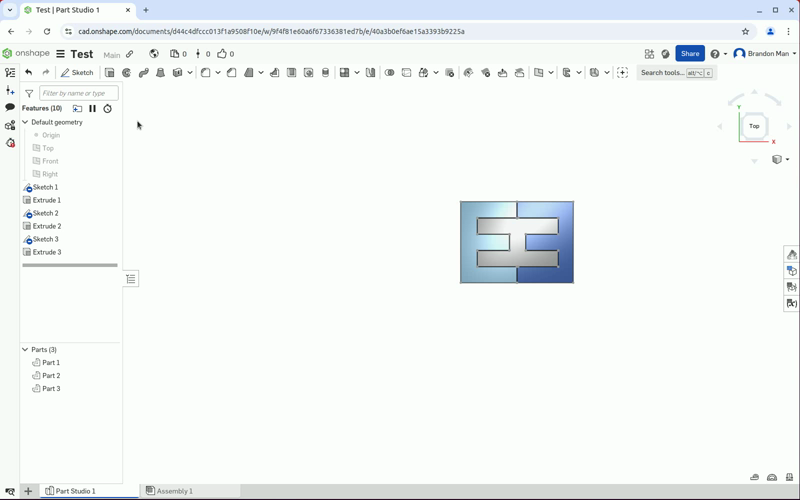
key(shift+7)
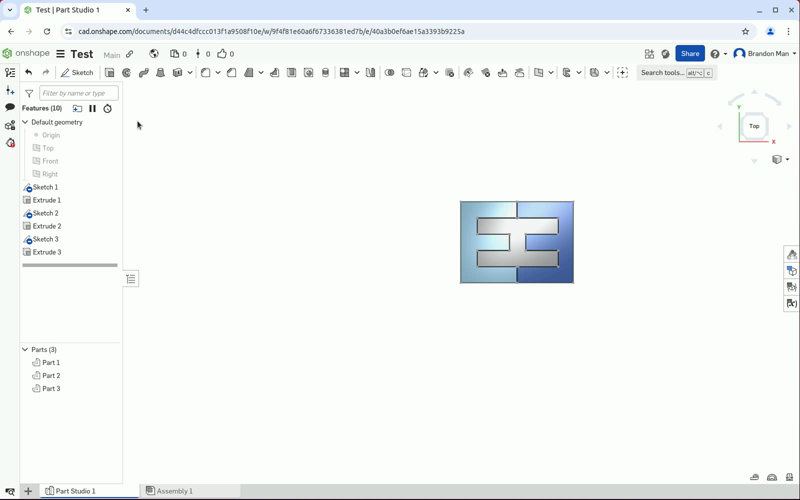
key(up, 3)
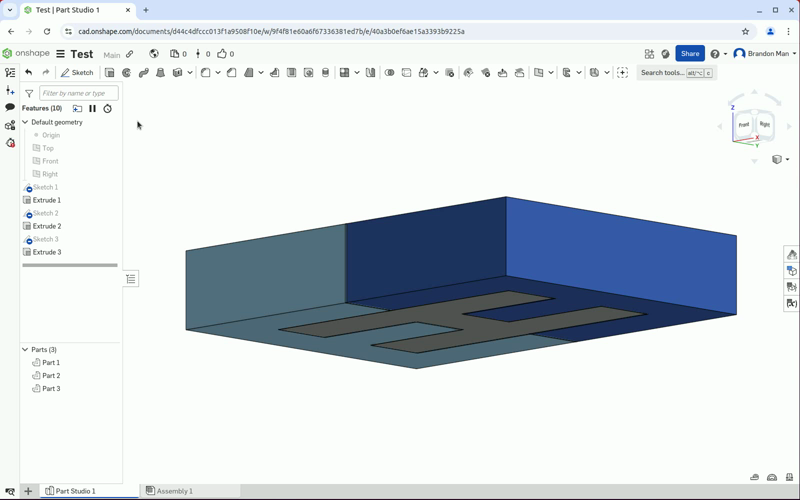
key(left, 3)
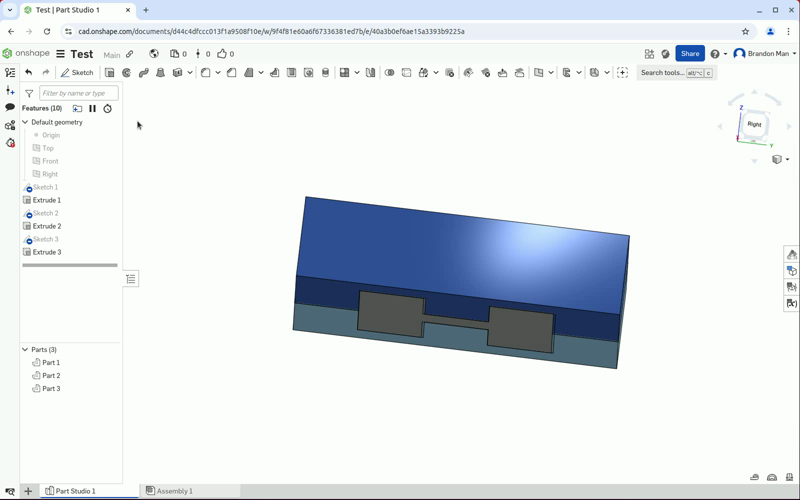
key(right, 3)
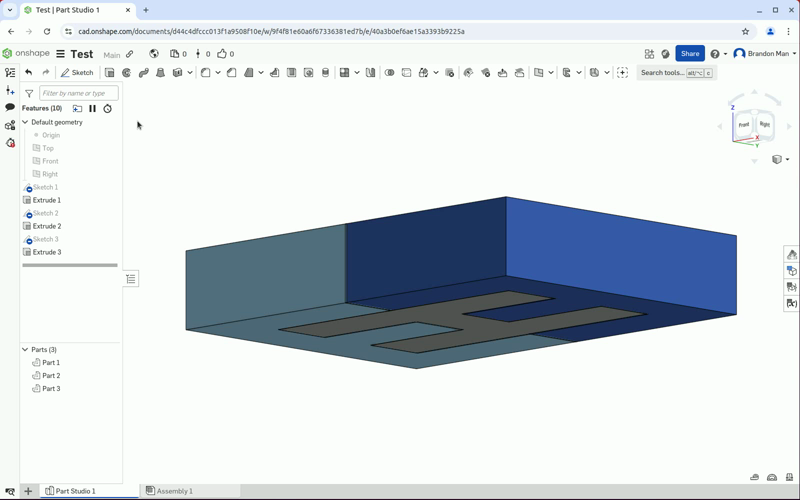
key(down, 3)
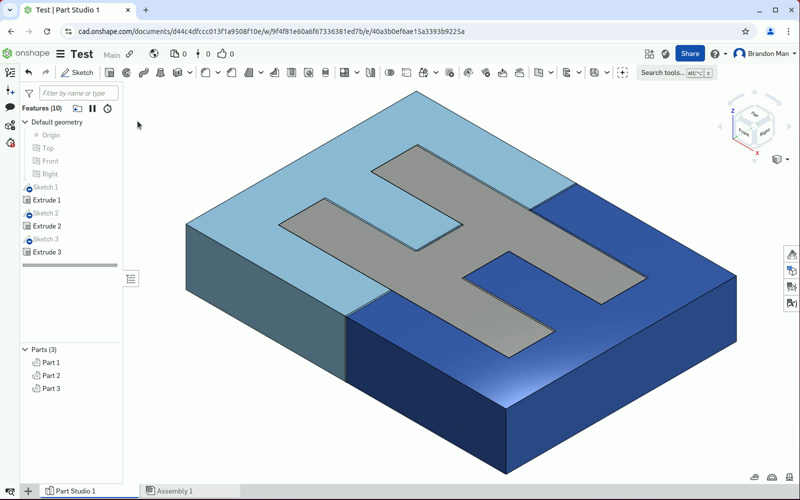
mouse_move(73, 189)
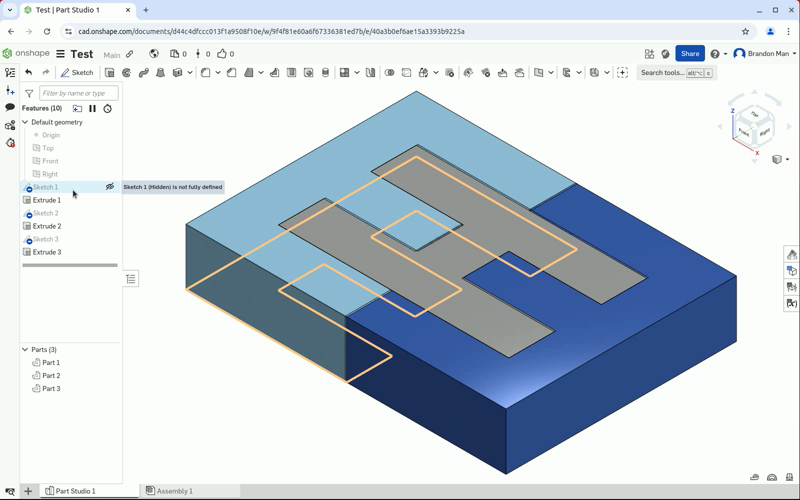
click(73, 189)